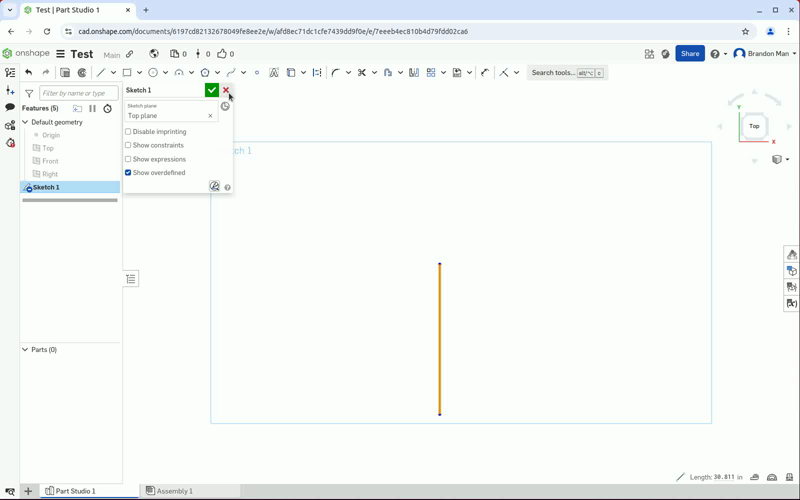
key(shift+h)
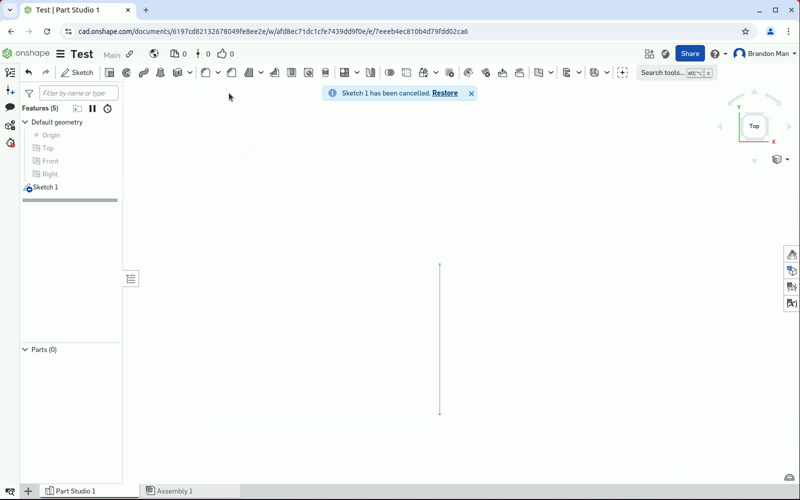
key(shift+s)
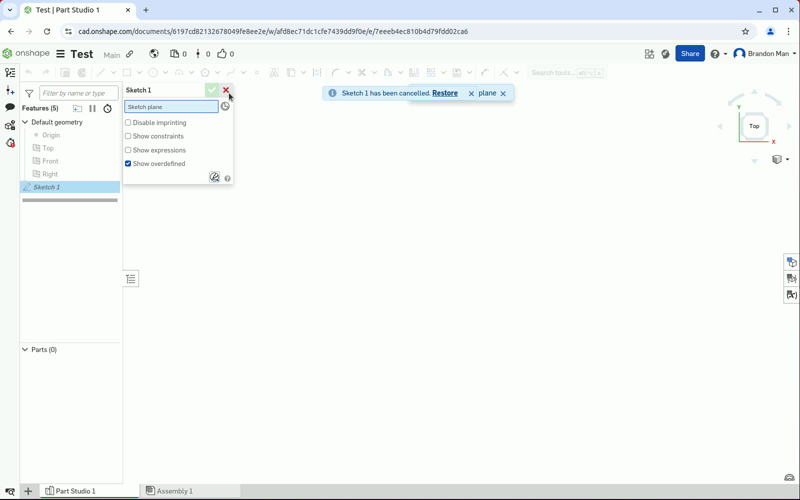
mouse_move(73, 150)
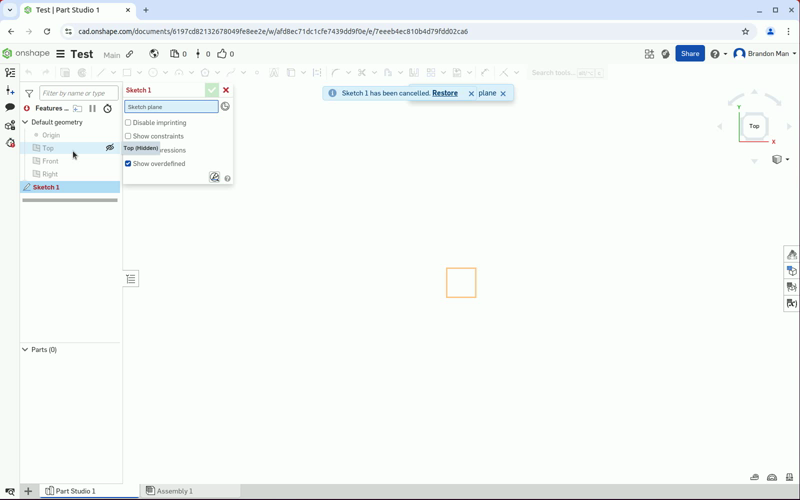
click(73, 150)
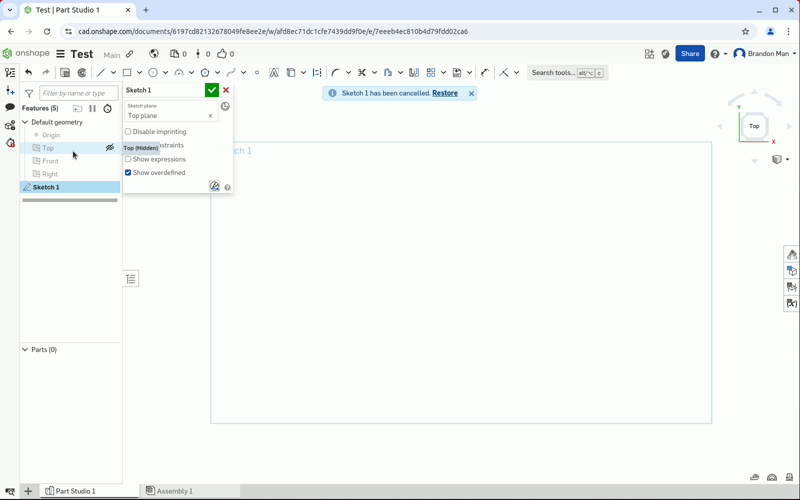
mouse_move(73, 352)
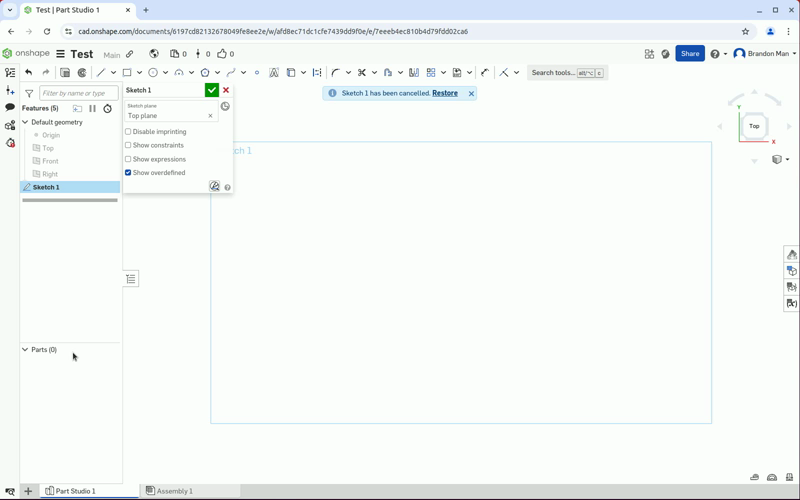
key(y)
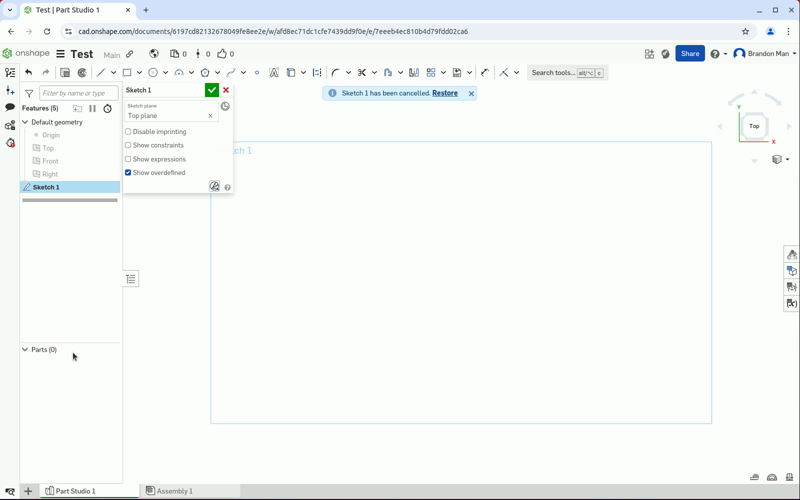
key(l)
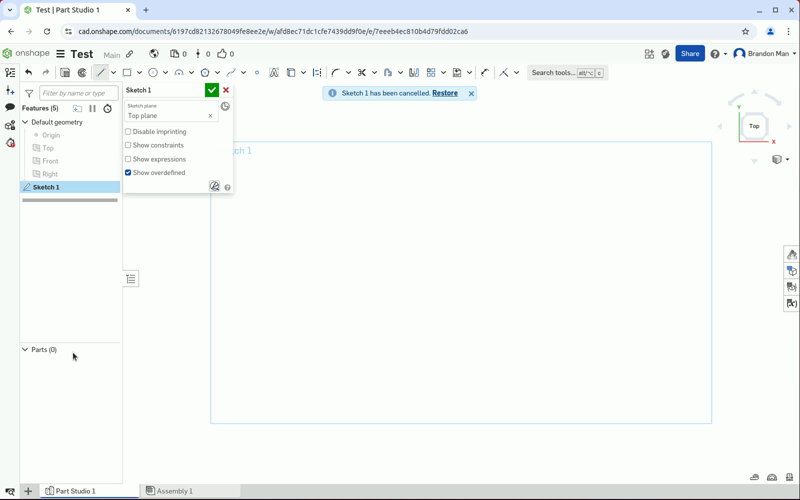
key_down(shift)
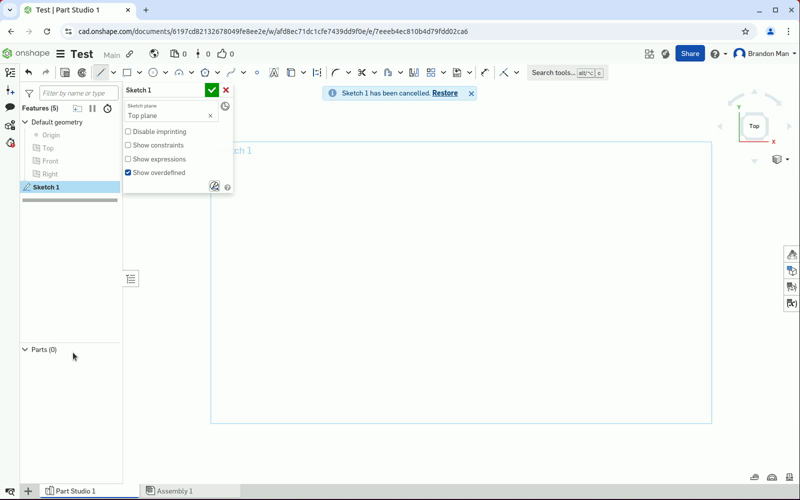
mouse_move(451, 284)
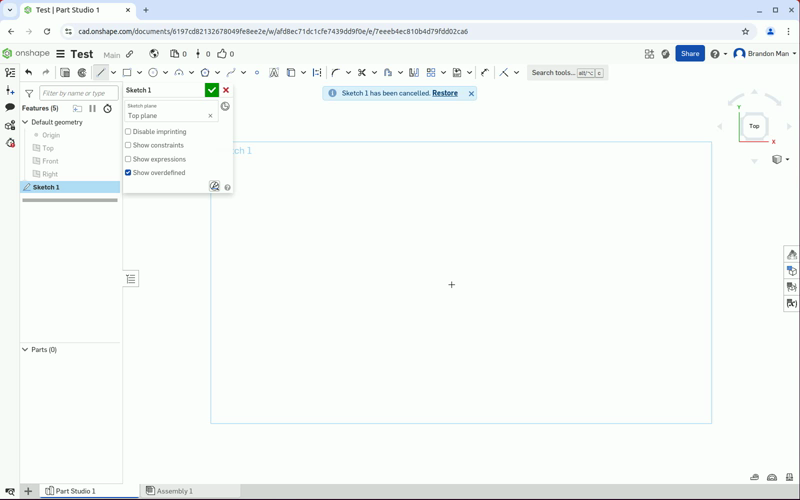
click(451, 284)
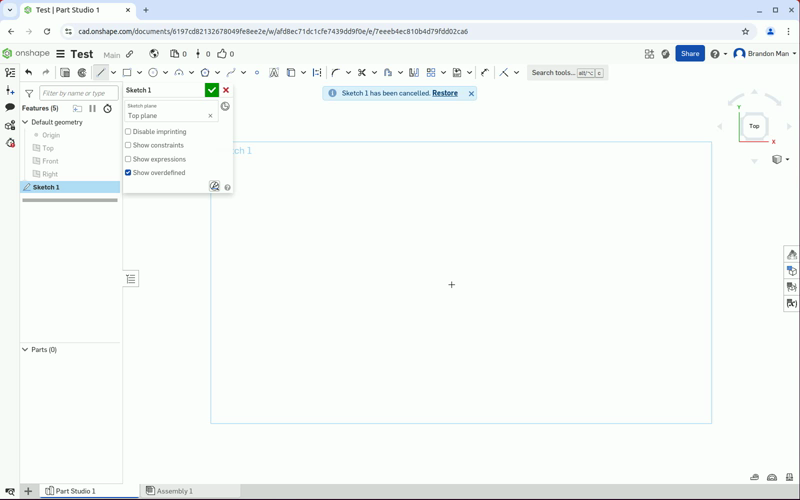
key_up(shift)
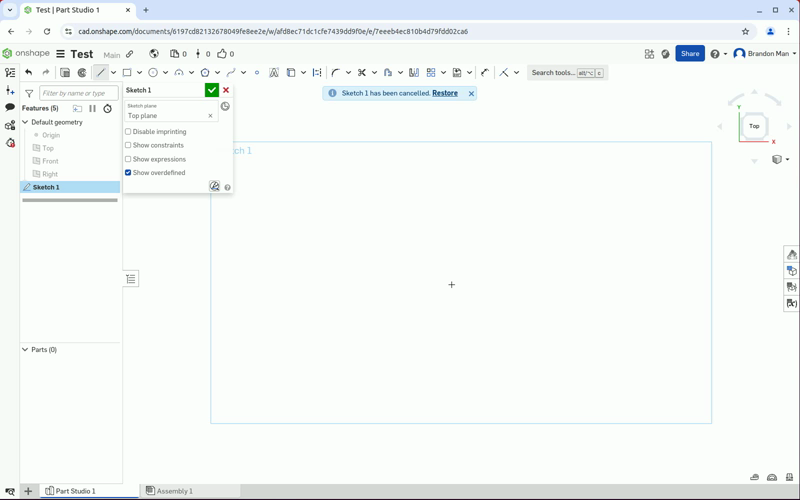
key_down(shift)
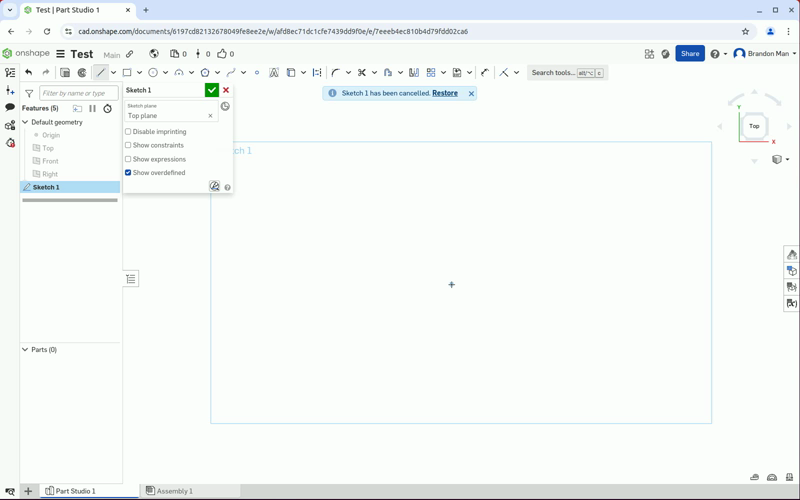
mouse_move(481, 284)
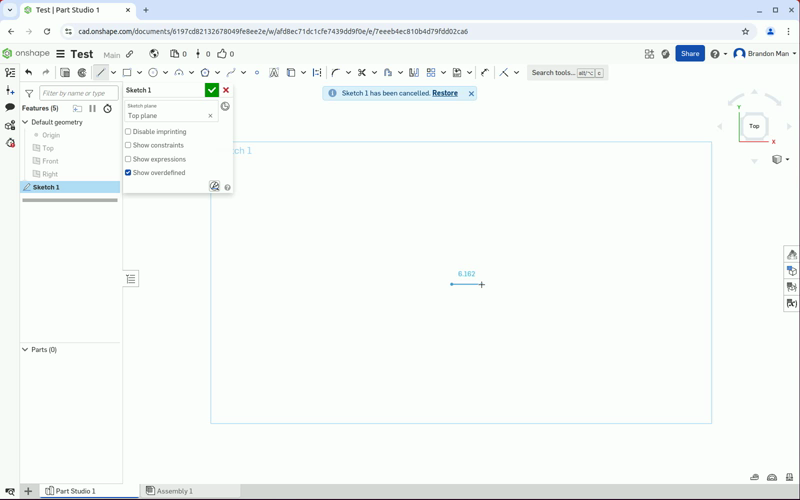
mouse_move(464, 284)
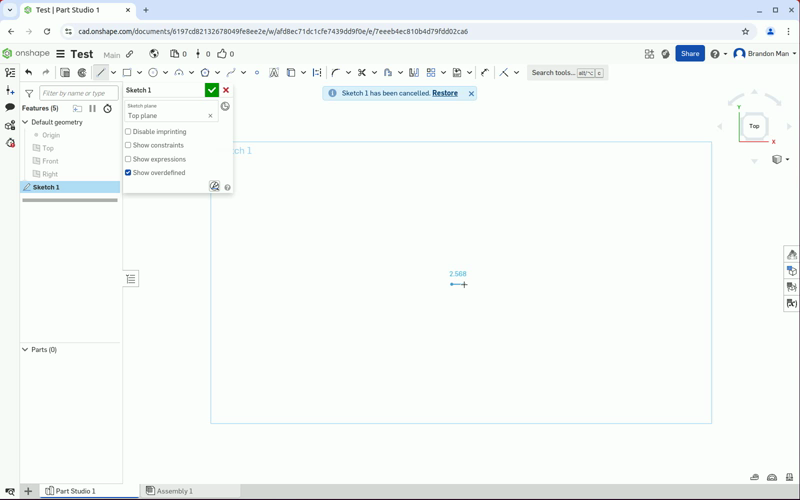
click(464, 284)
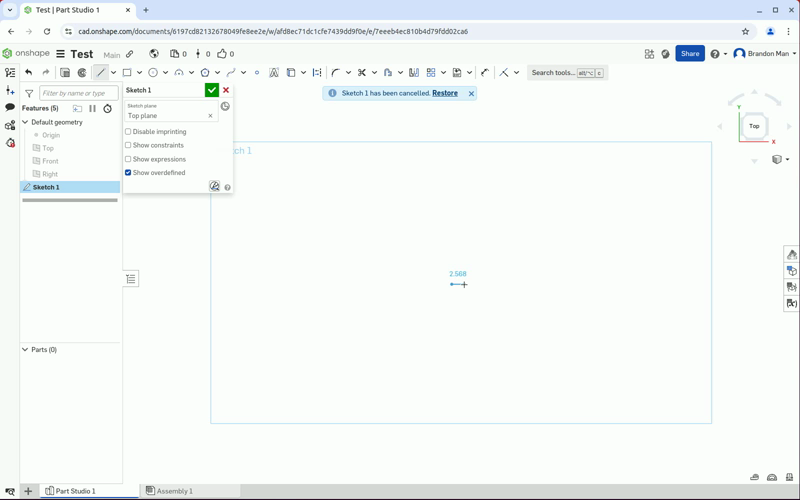
key_up(shift)
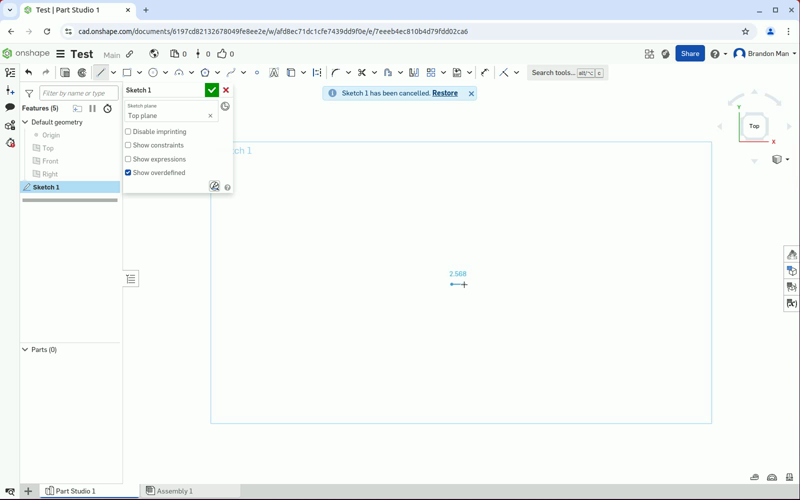
key_down(shift)
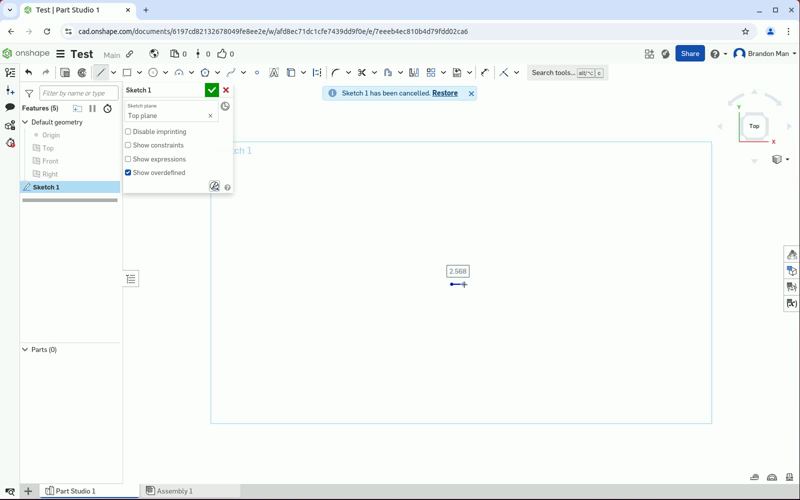
mouse_move(494, 284)
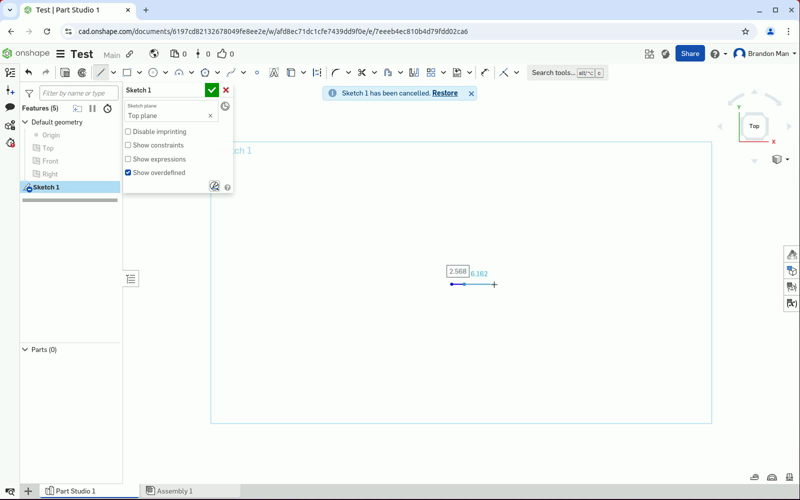
mouse_move(464, 282)
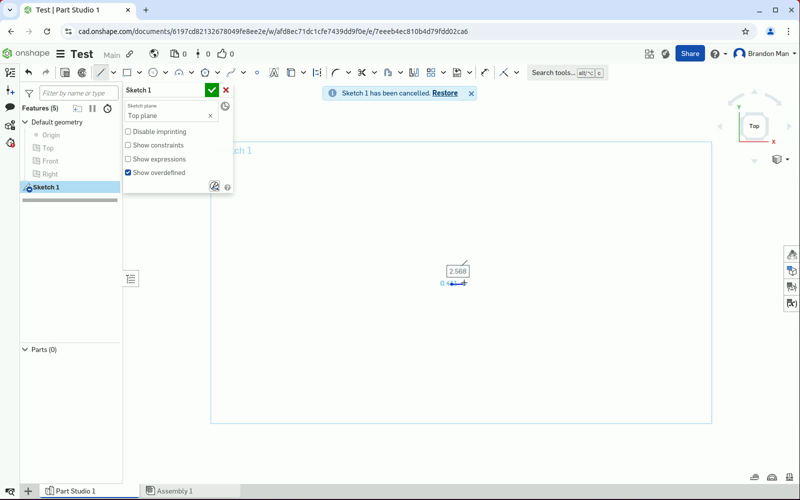
scroll(6)
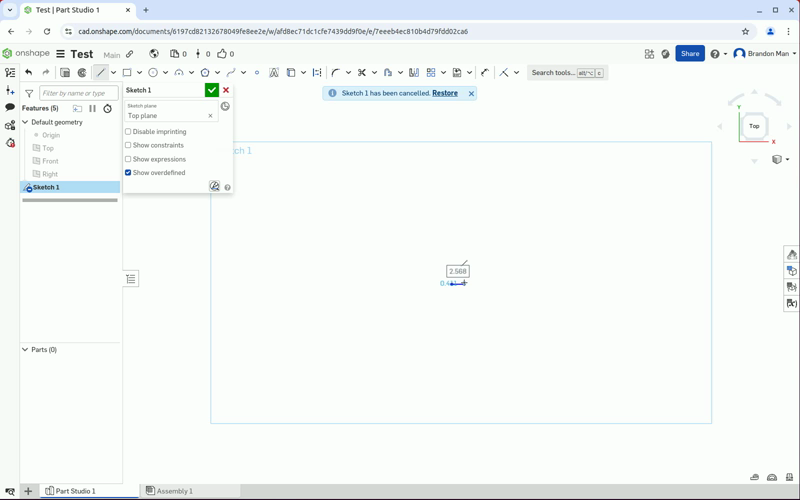
scroll(6)
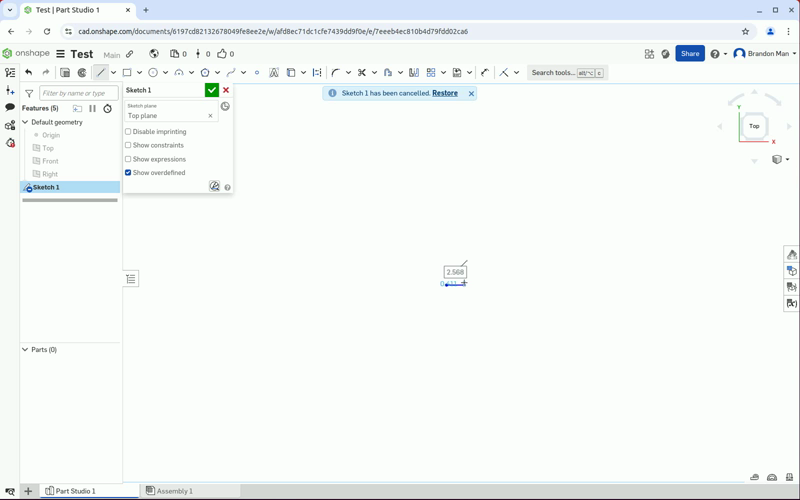
scroll(6)
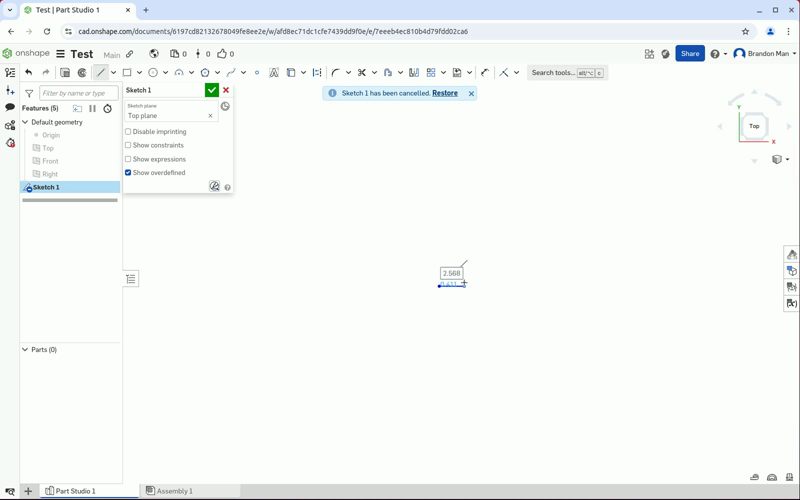
scroll(6)
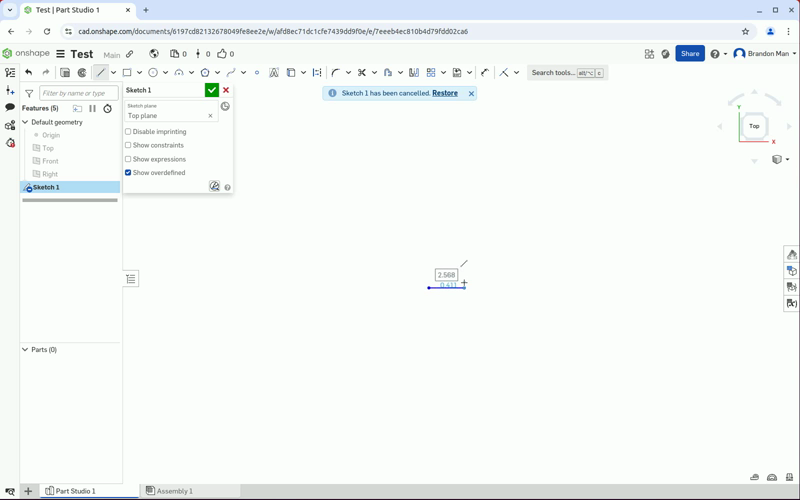
scroll(6)
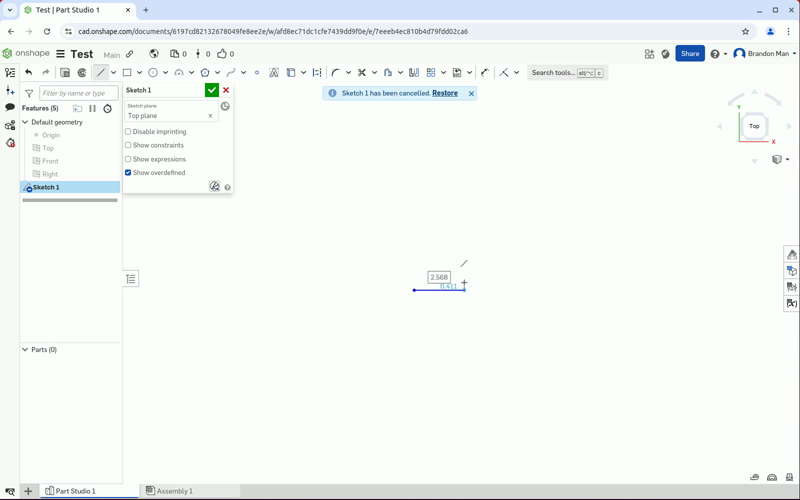
scroll(6)
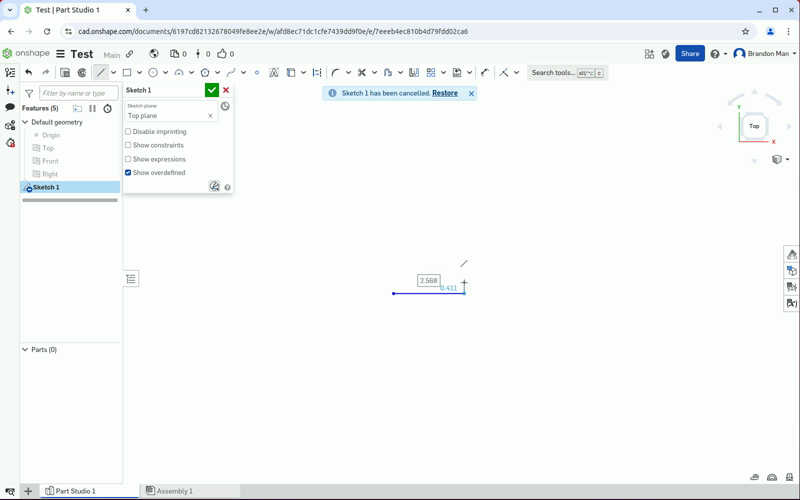
scroll(6)
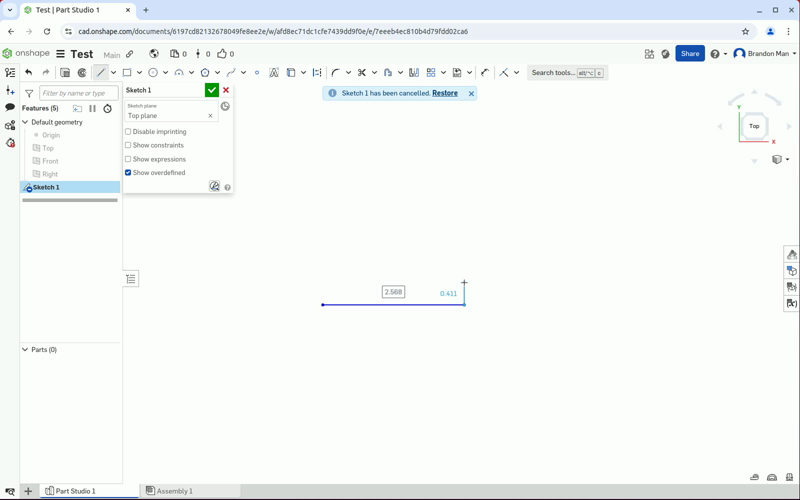
click(464, 282)
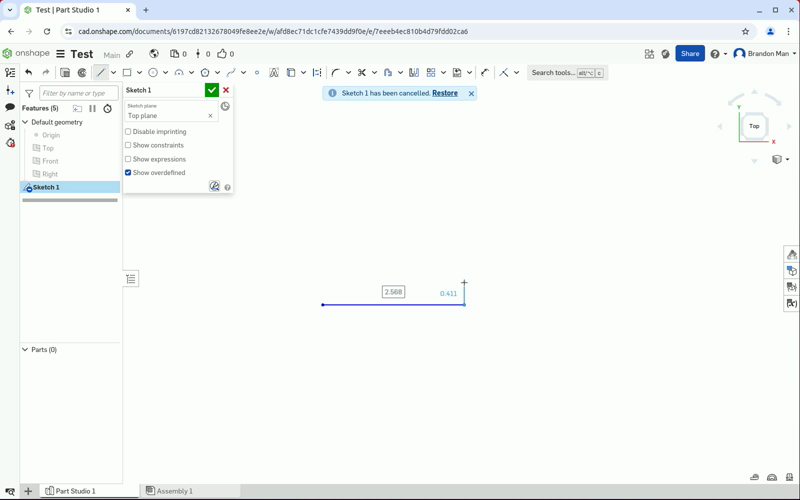
scroll(-6)
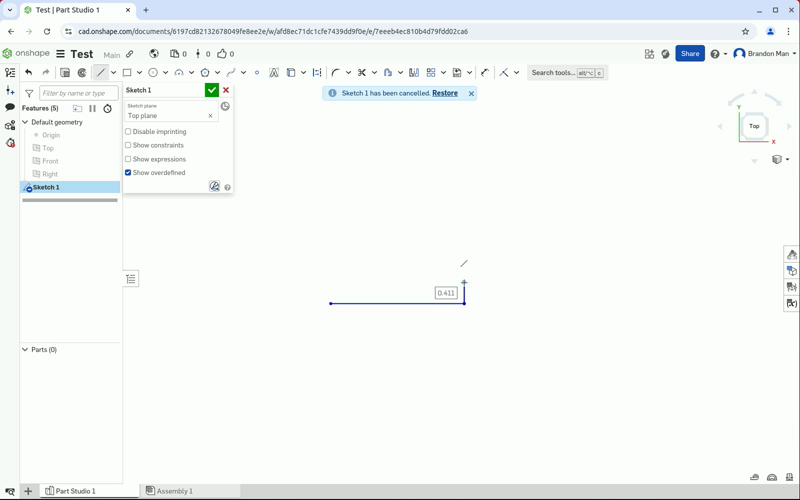
scroll(-6)
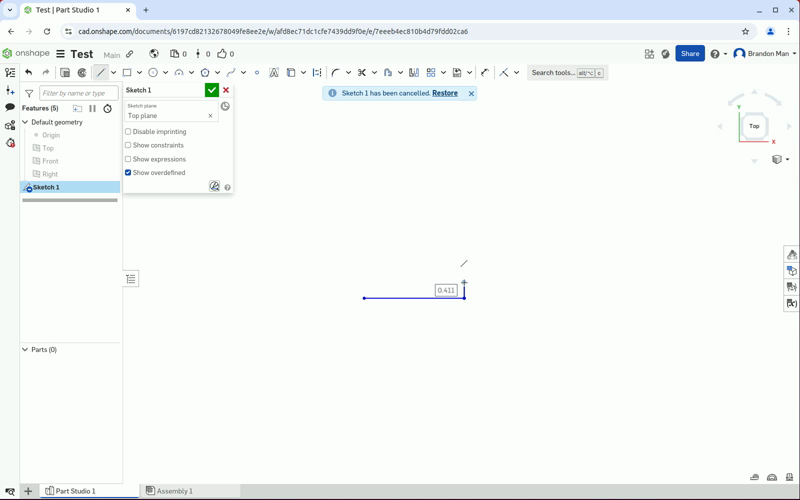
scroll(-6)
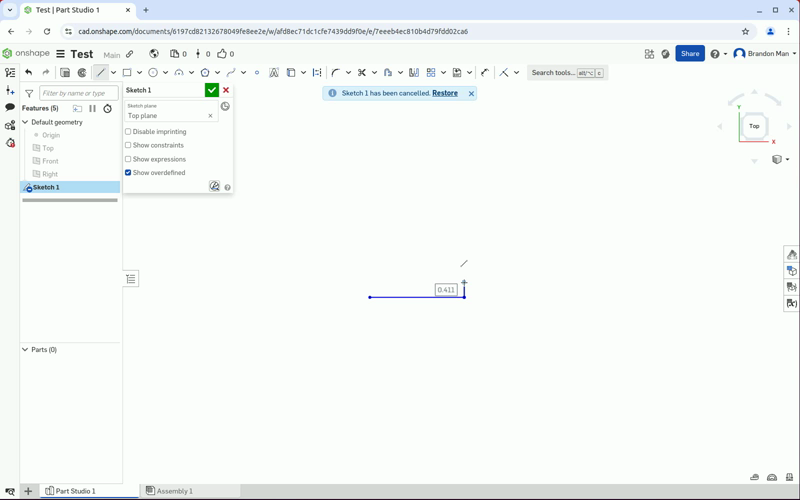
scroll(-6)
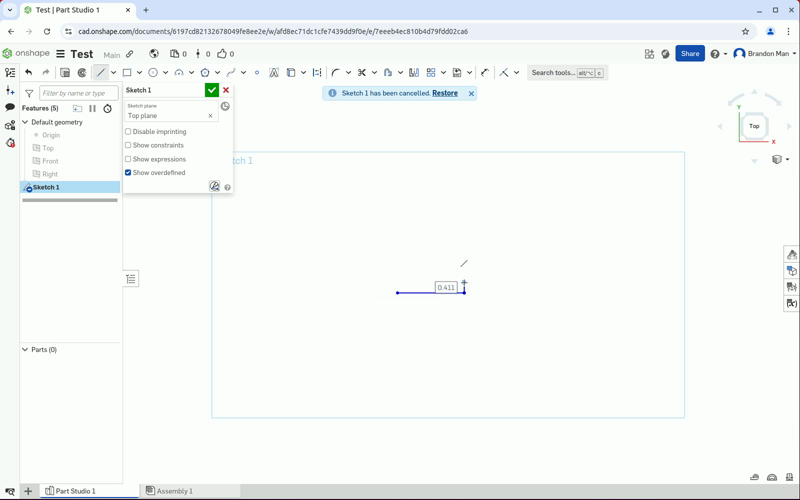
scroll(-6)
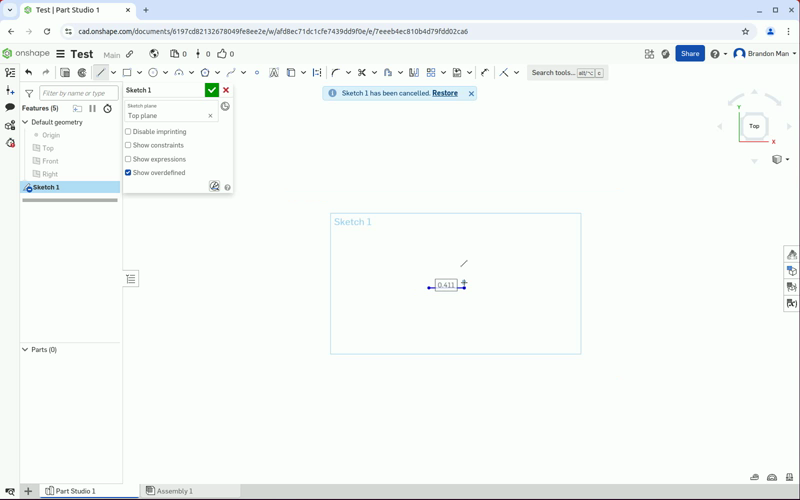
scroll(-6)
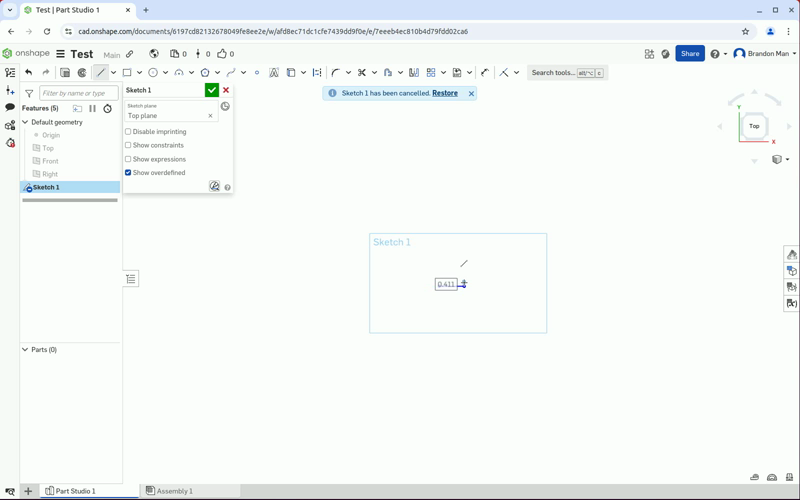
scroll(-6)
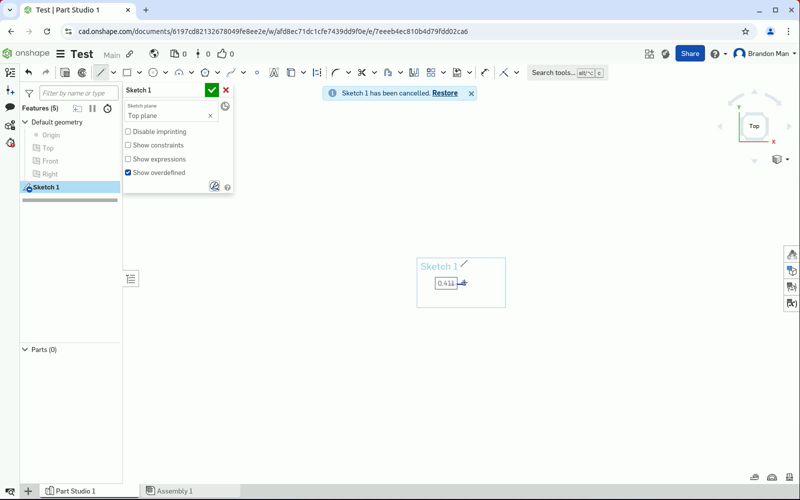
key_up(shift)
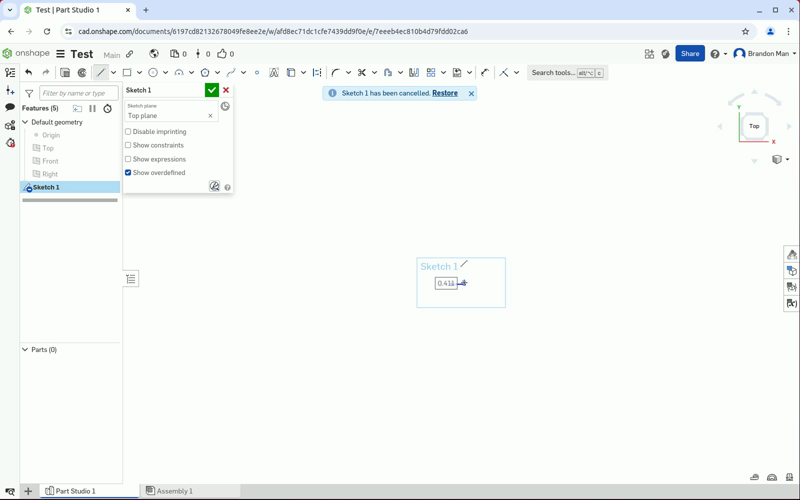
key_down(shift)
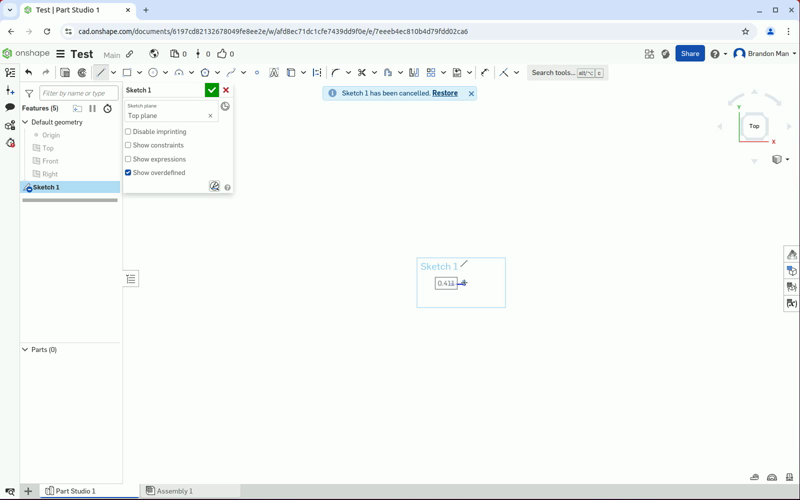
mouse_move(494, 282)
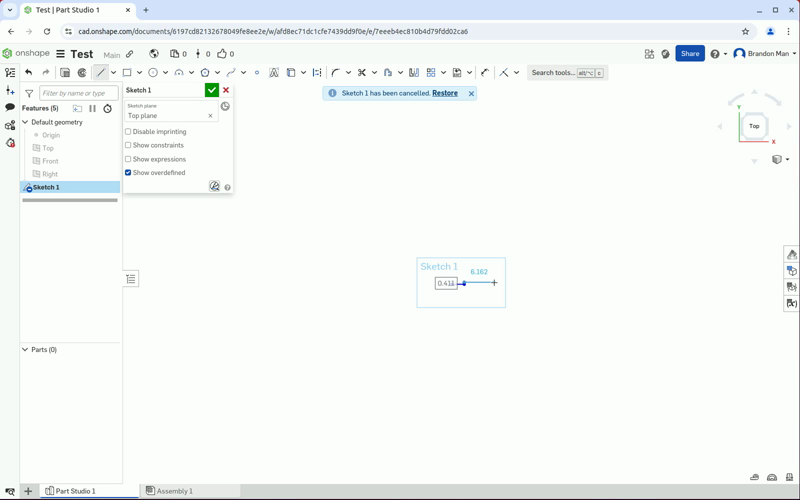
mouse_move(451, 282)
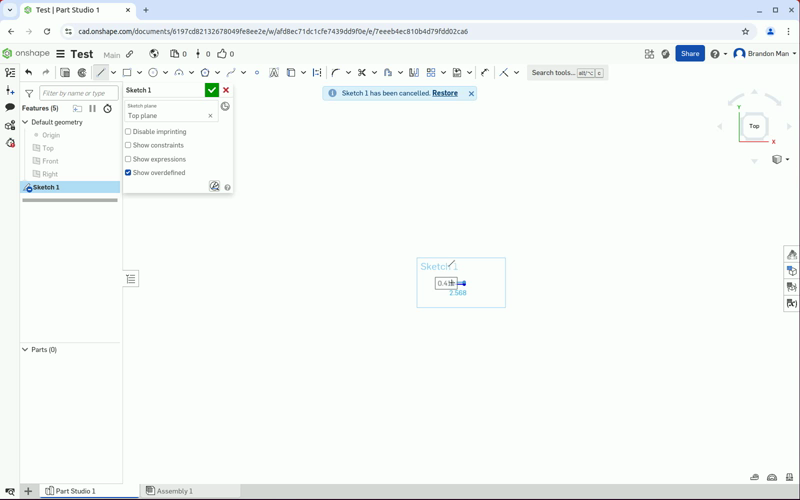
scroll(6)
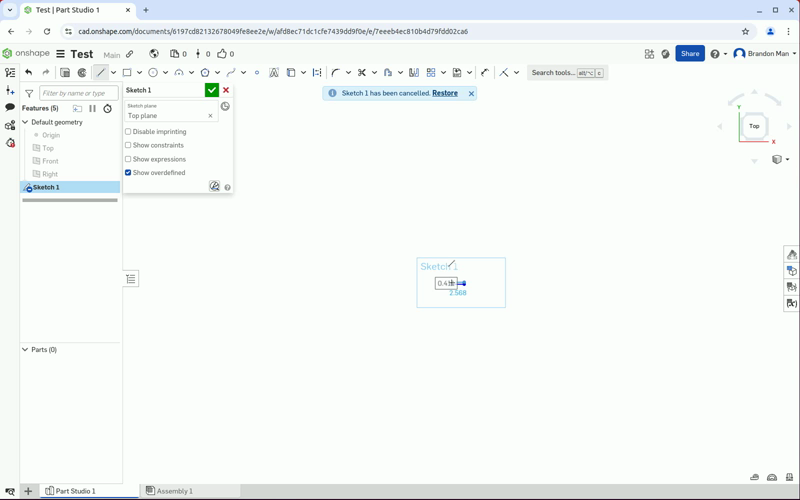
scroll(6)
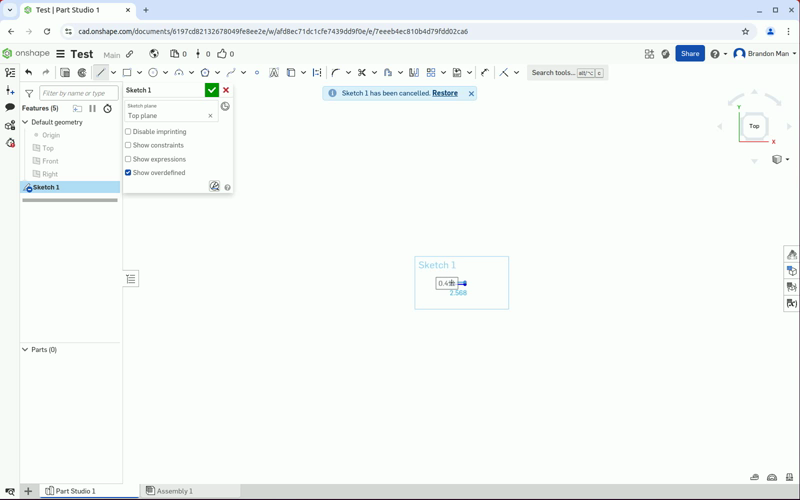
scroll(6)
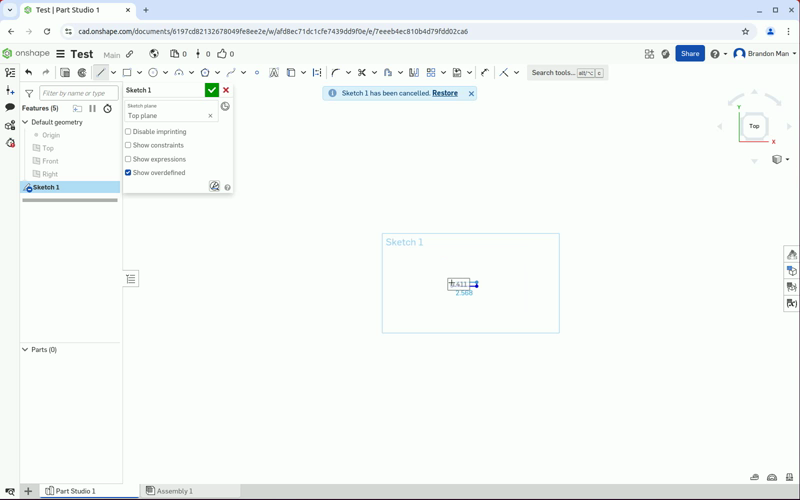
scroll(6)
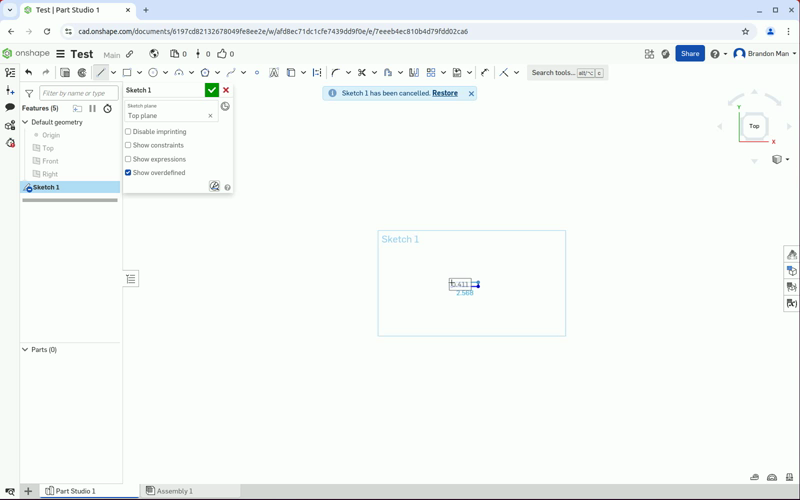
scroll(6)
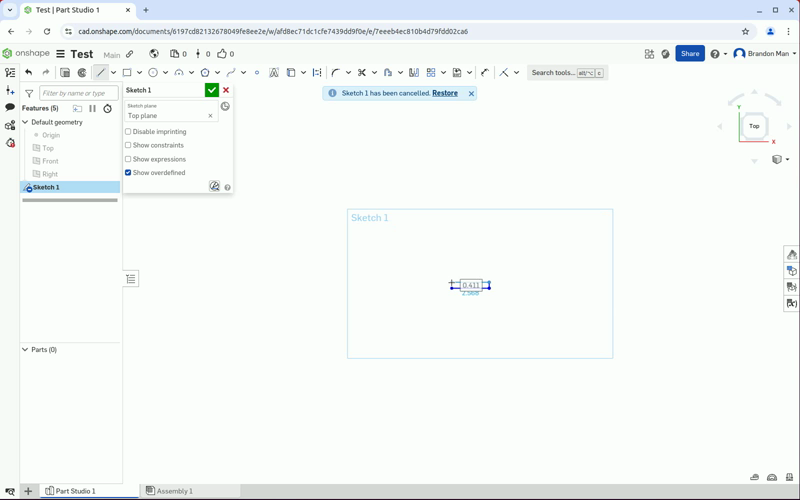
scroll(6)
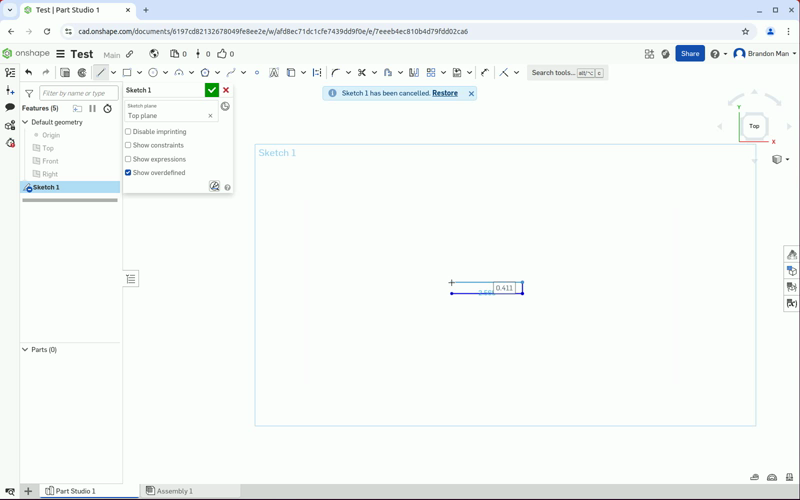
scroll(6)
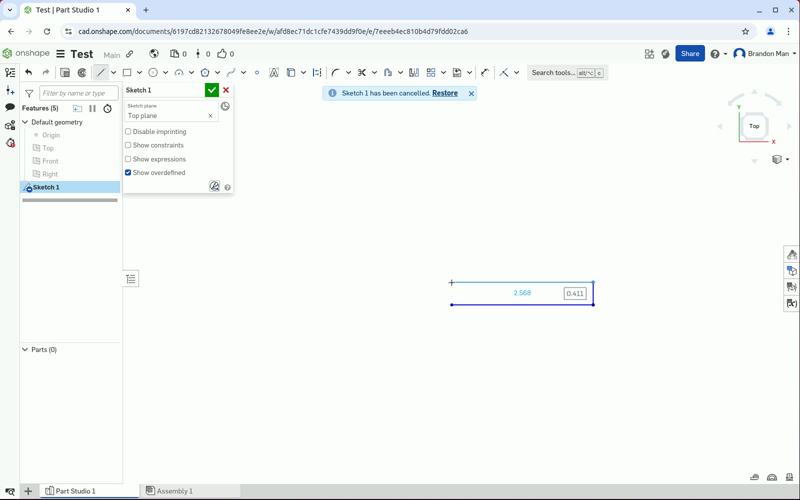
click(451, 282)
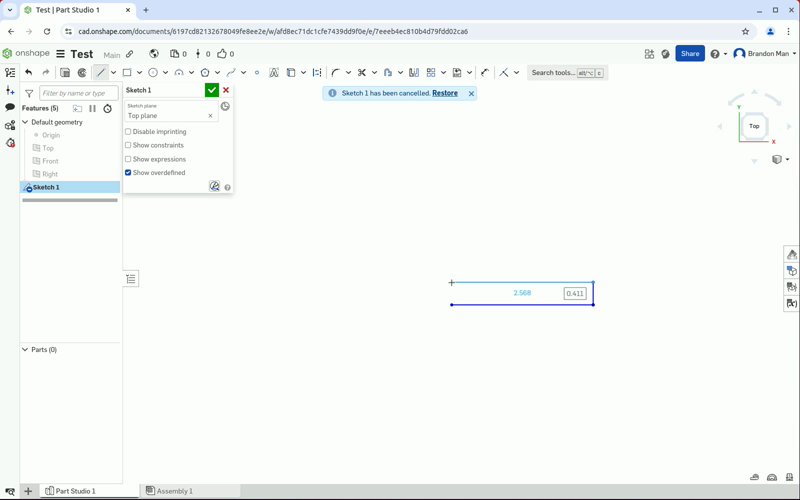
scroll(-6)
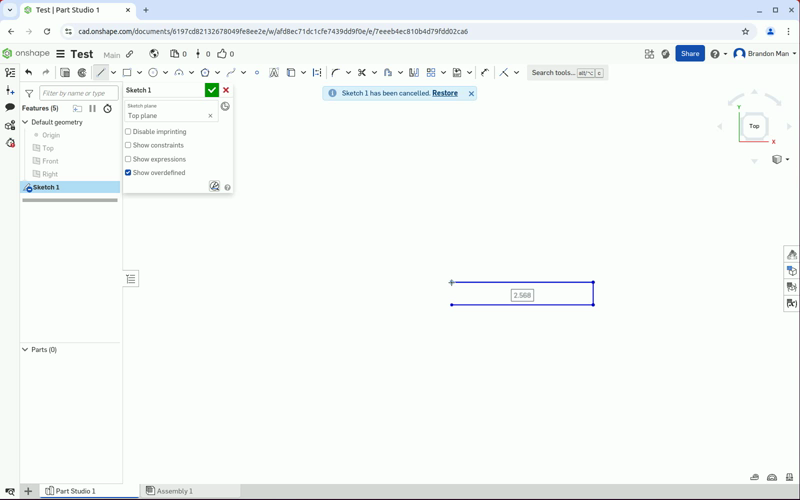
scroll(-6)
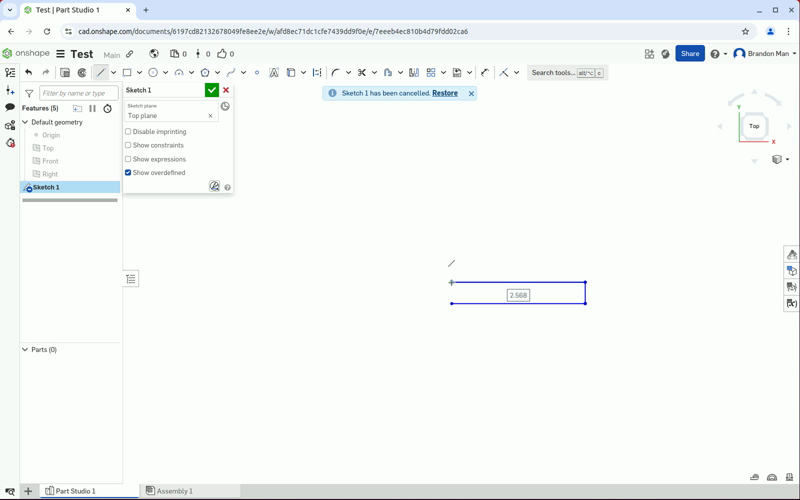
scroll(-6)
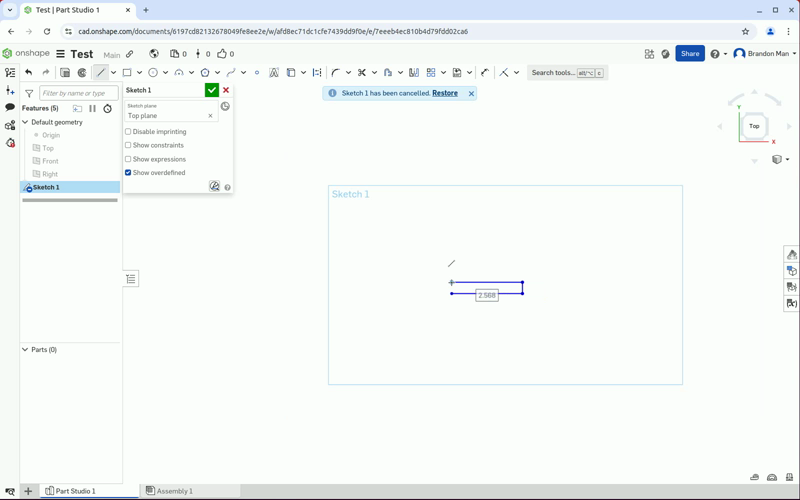
scroll(-6)
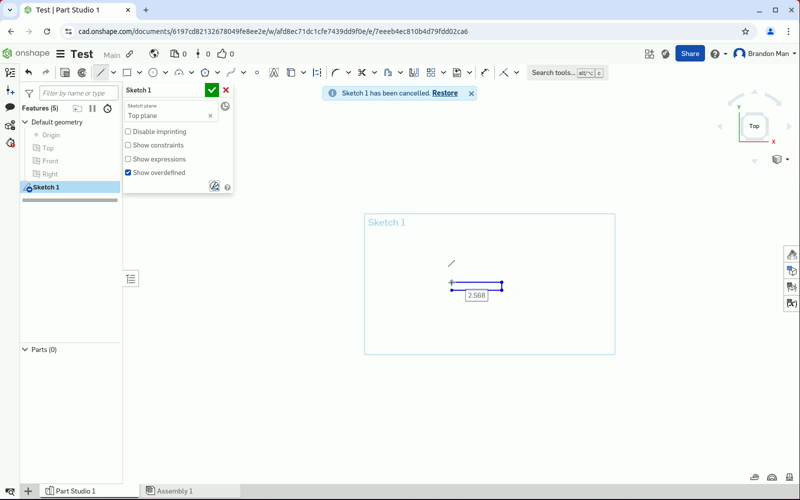
scroll(-6)
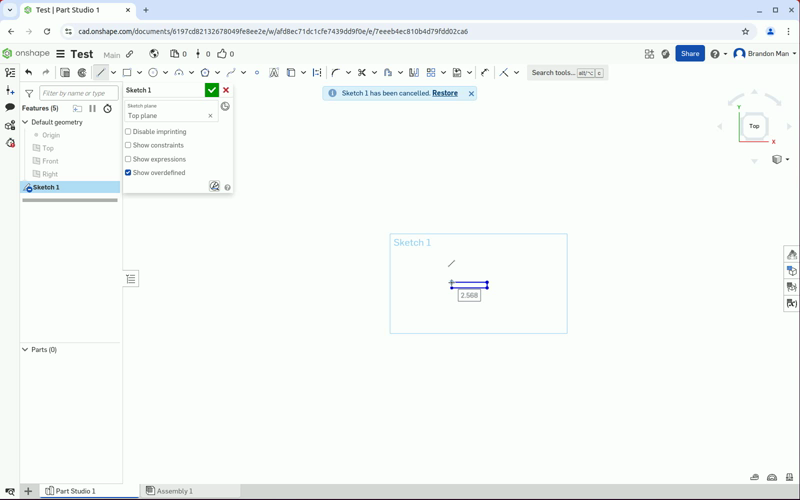
scroll(-6)
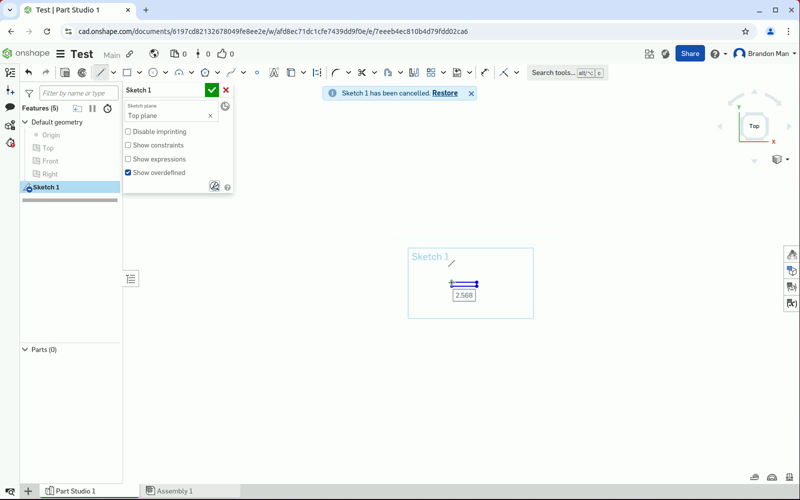
scroll(-6)
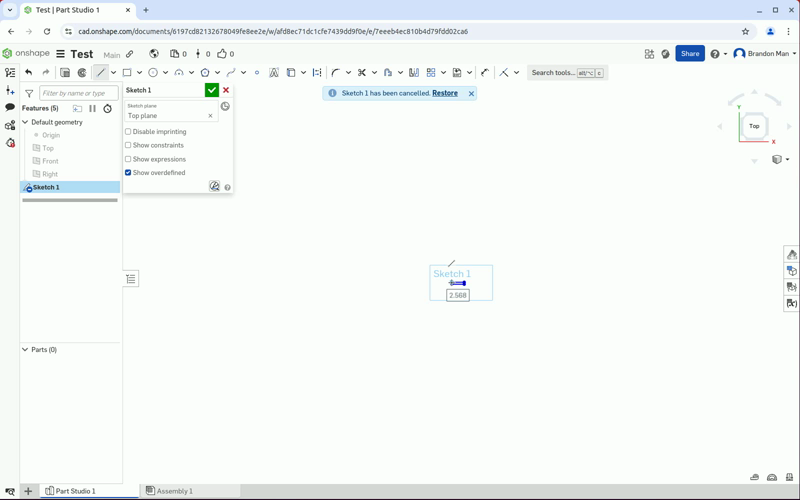
key_up(shift)
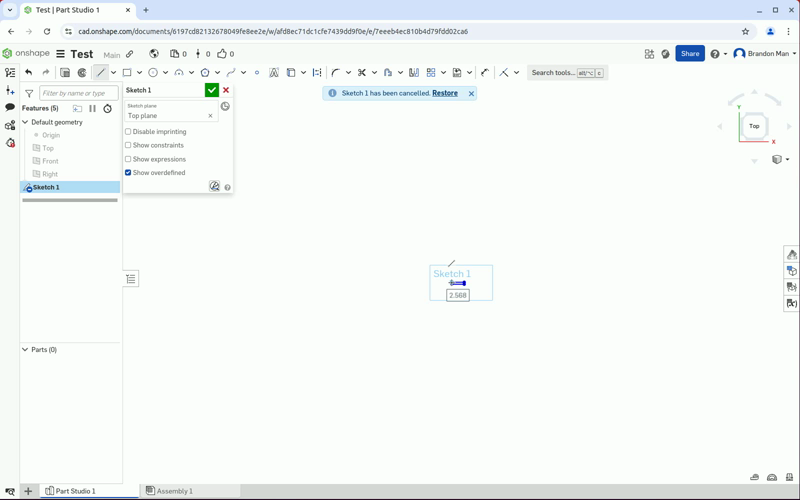
mouse_move(481, 282)
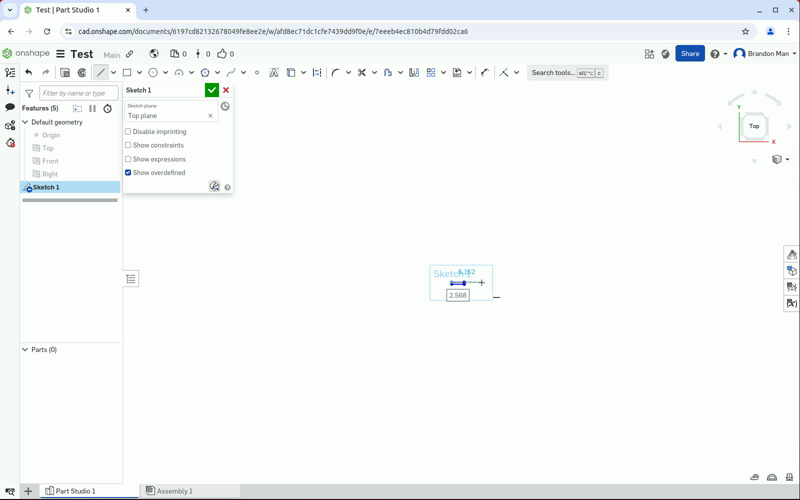
key_down(shift)
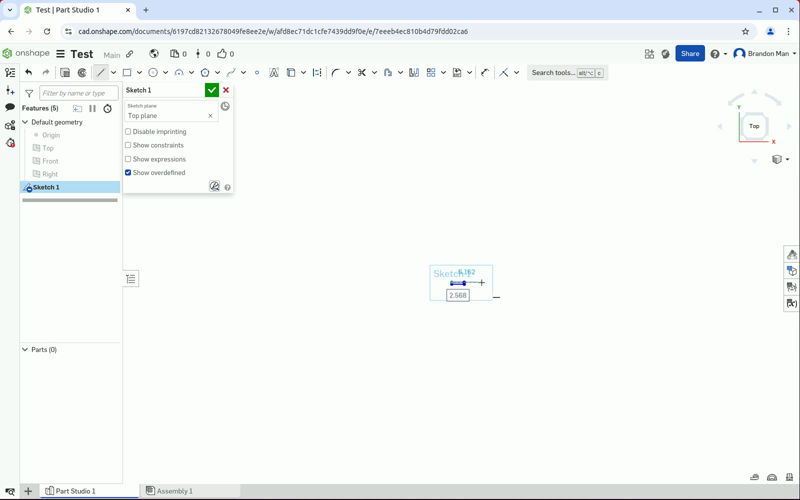
mouse_move(451, 284)
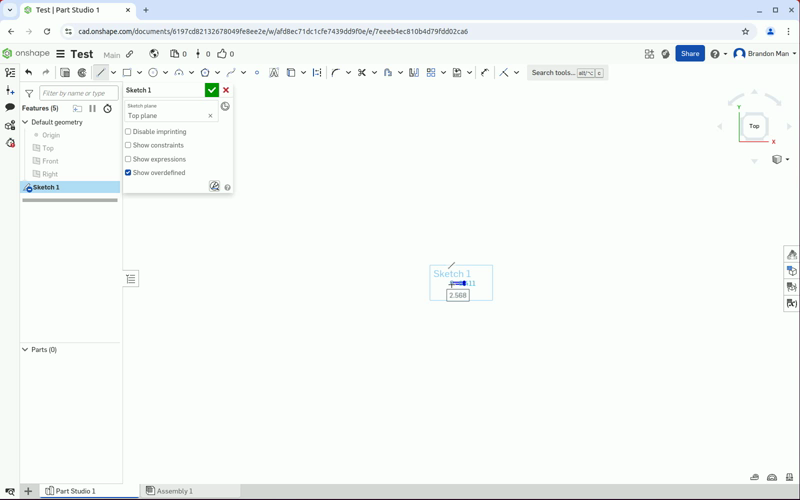
scroll(6)
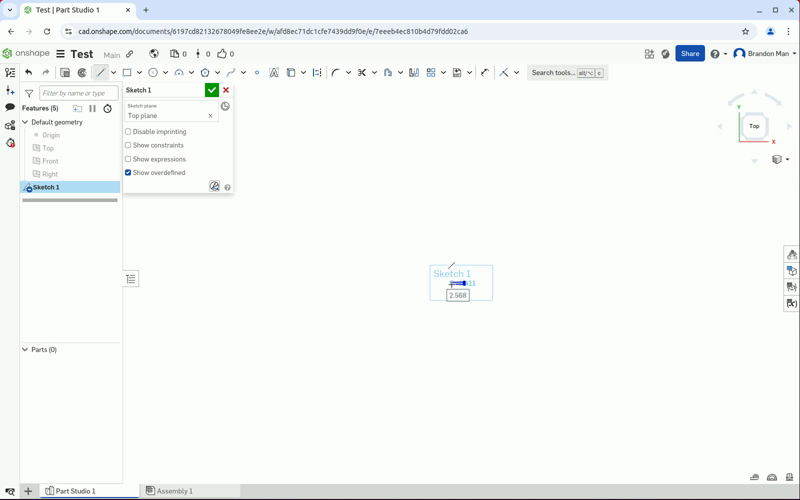
scroll(6)
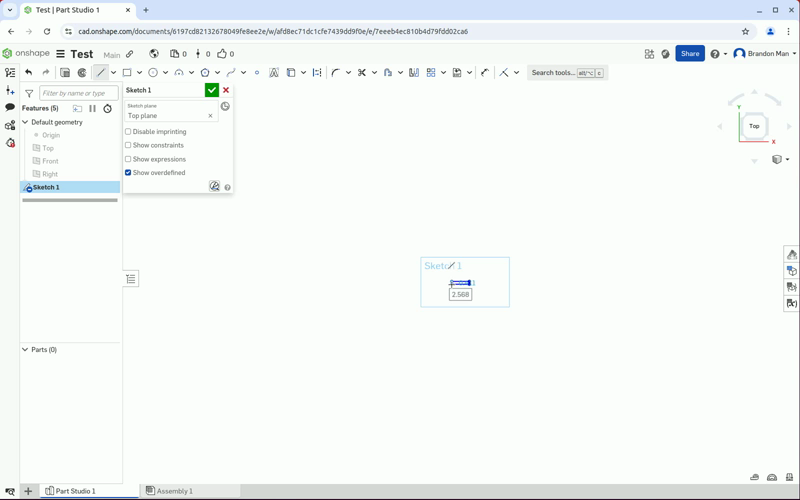
scroll(6)
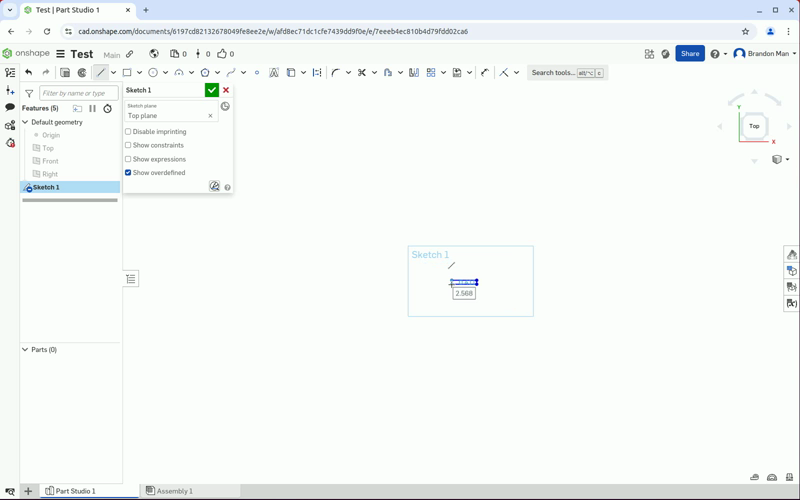
scroll(6)
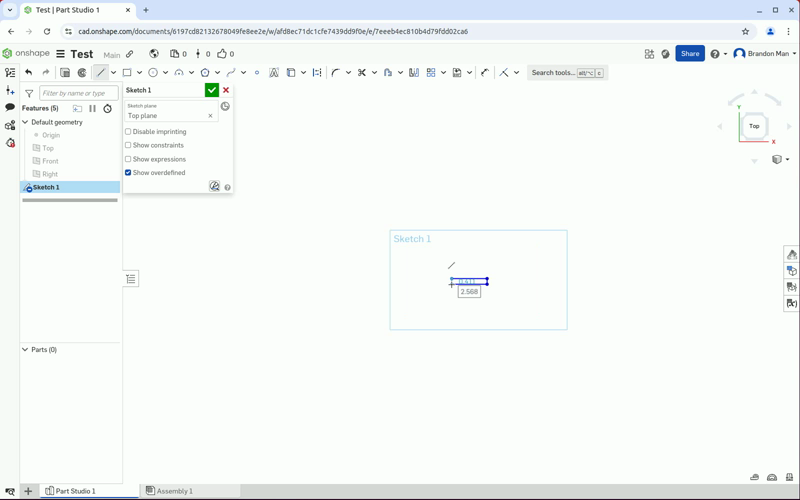
scroll(6)
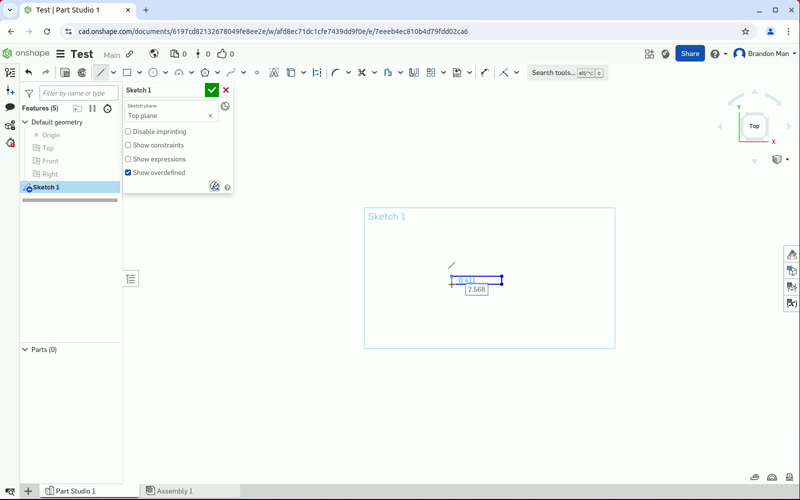
scroll(6)
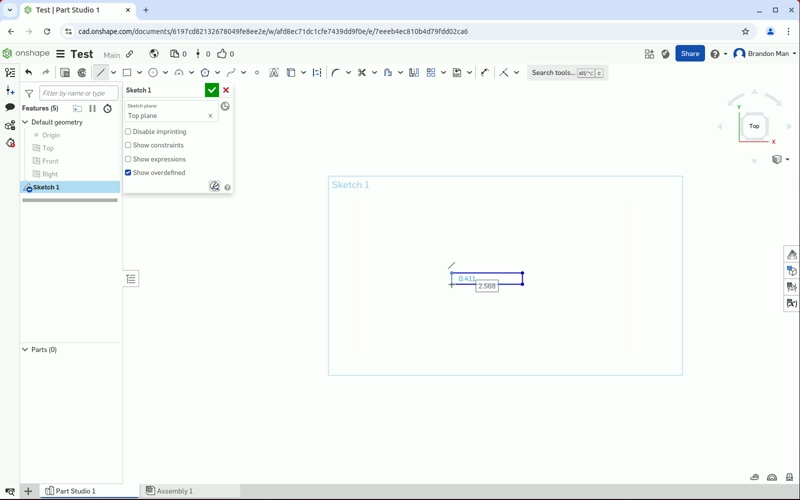
scroll(6)
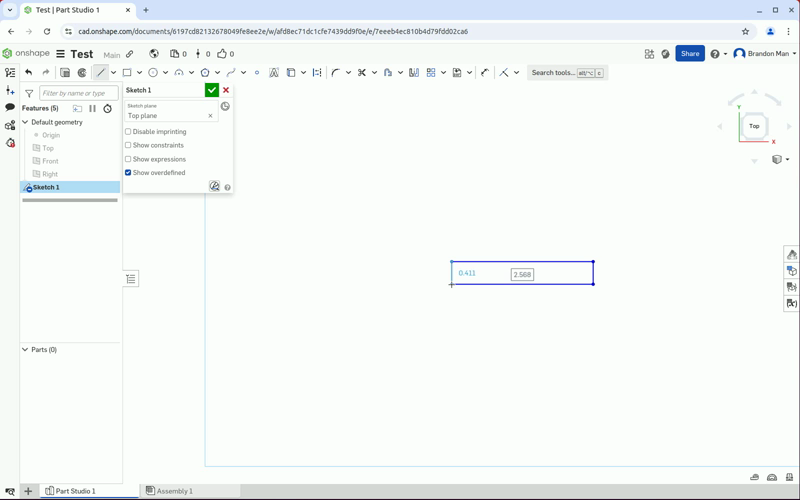
key_up(shift)
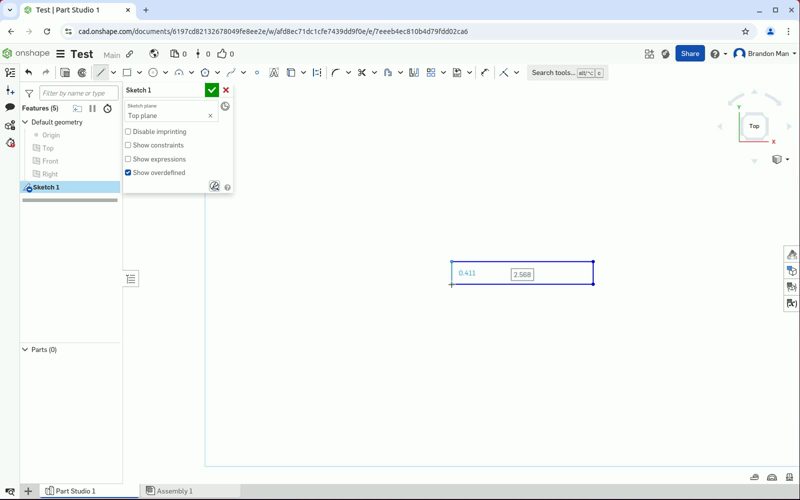
click(451, 284)
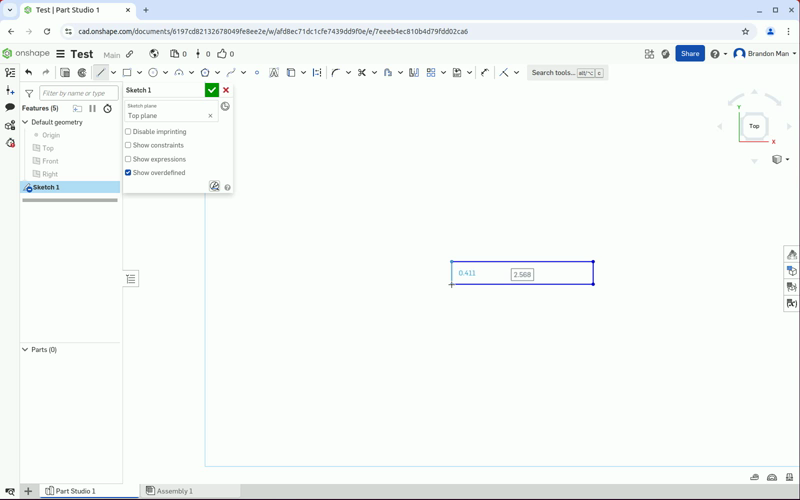
scroll(-6)
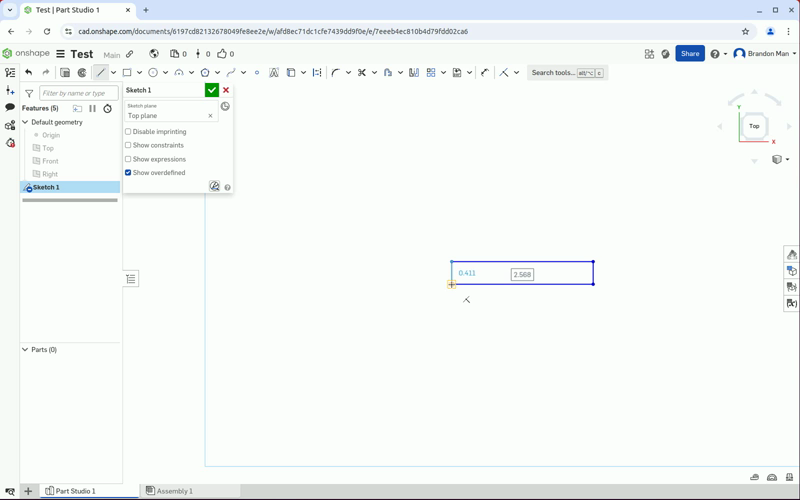
scroll(-6)
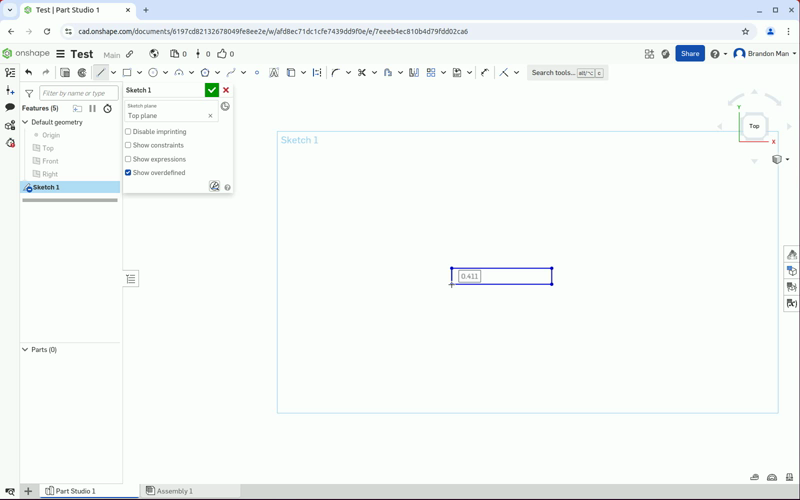
scroll(-6)
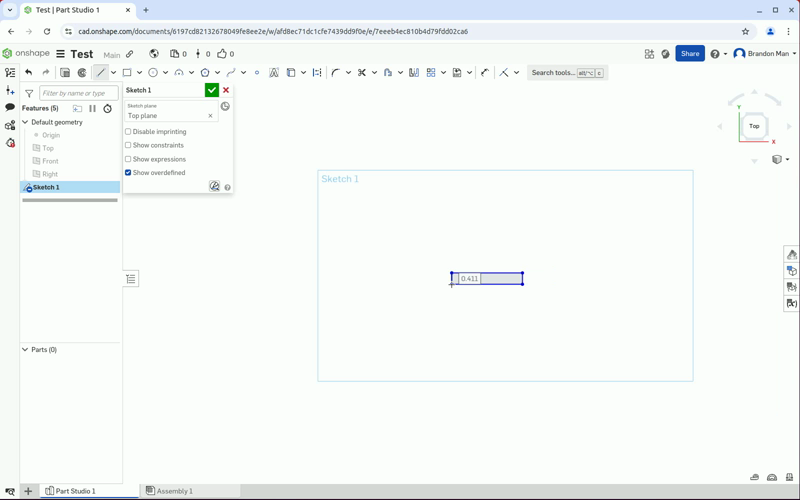
scroll(-6)
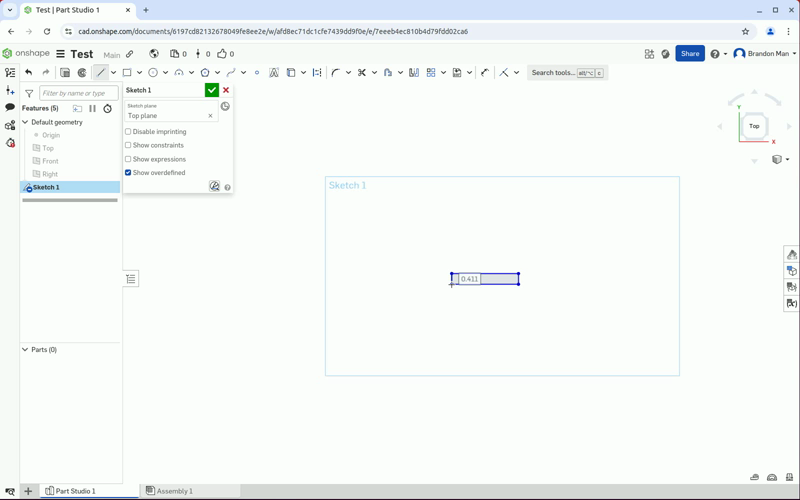
scroll(-6)
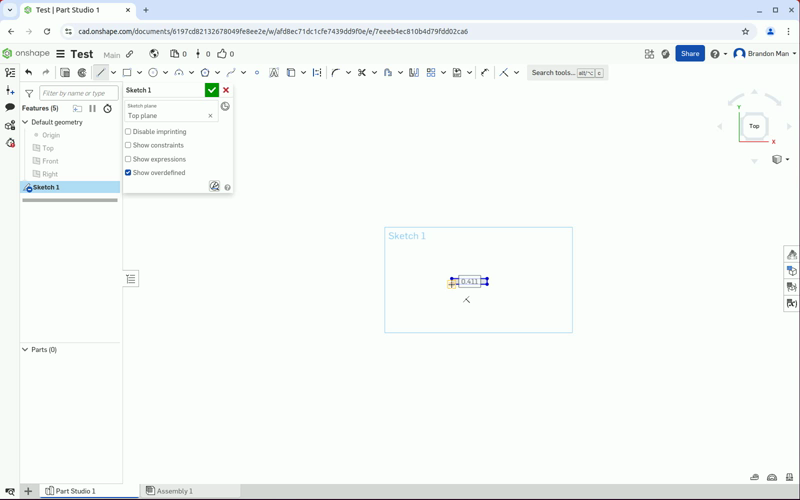
scroll(-6)
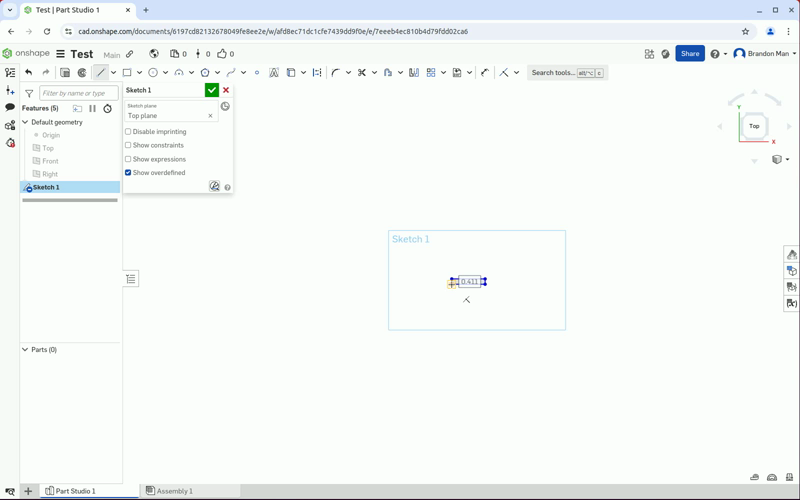
scroll(-6)
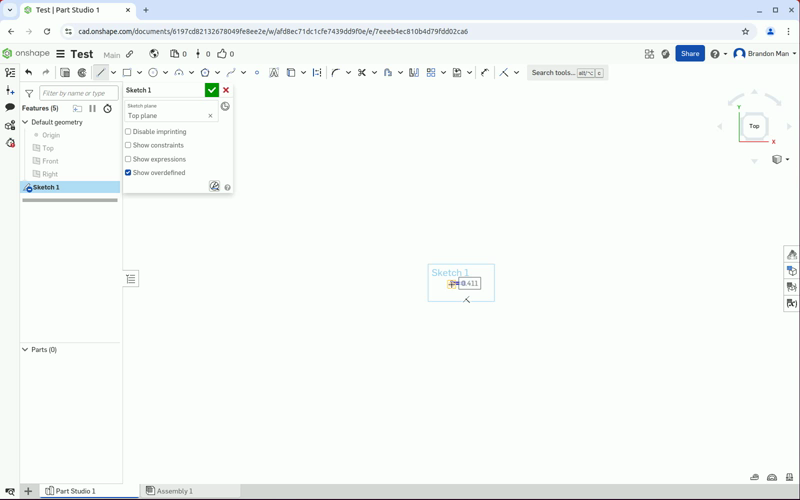
key(esc)
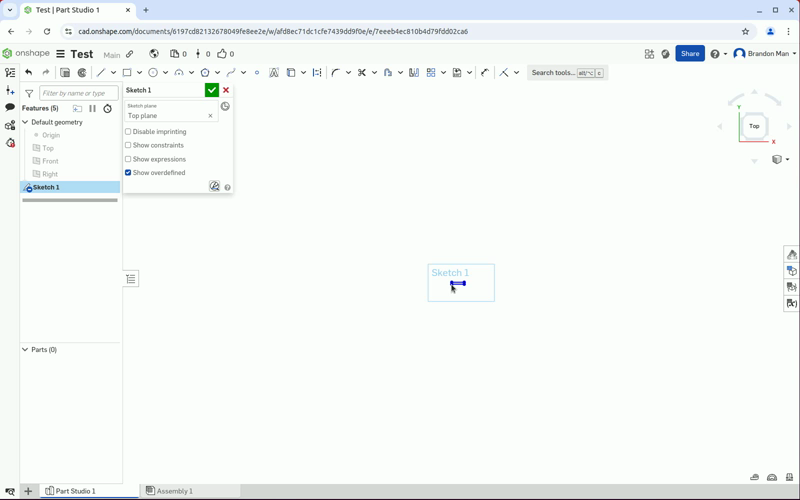
mouse_move(451, 283)
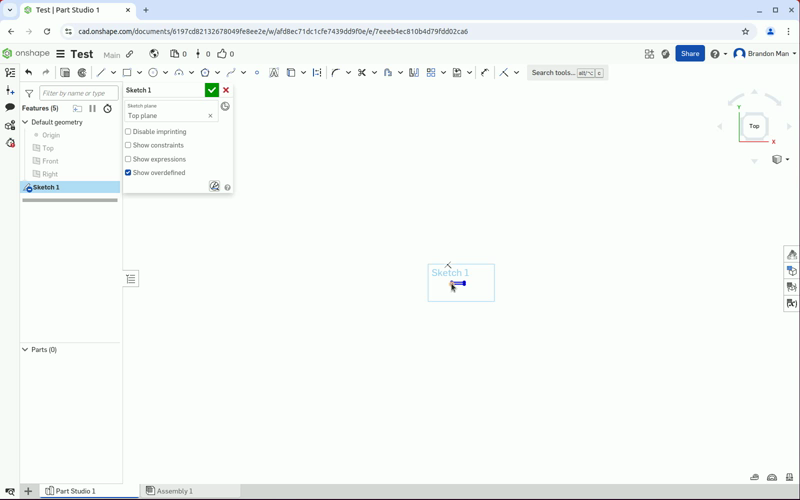
scroll(6)
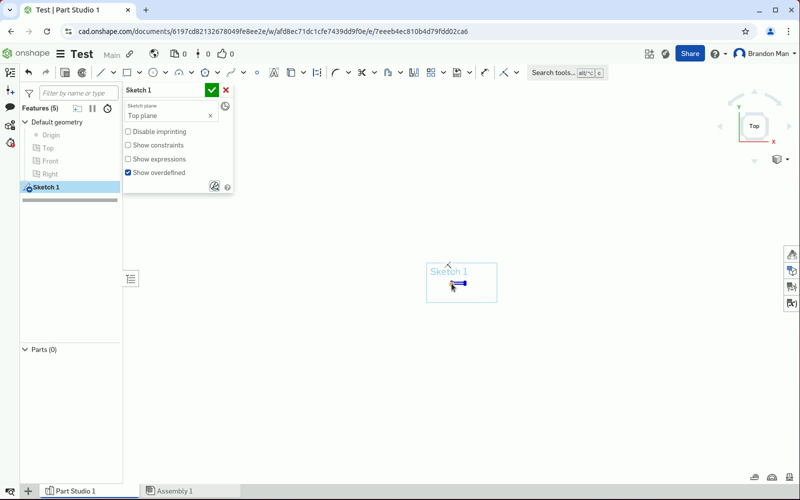
scroll(6)
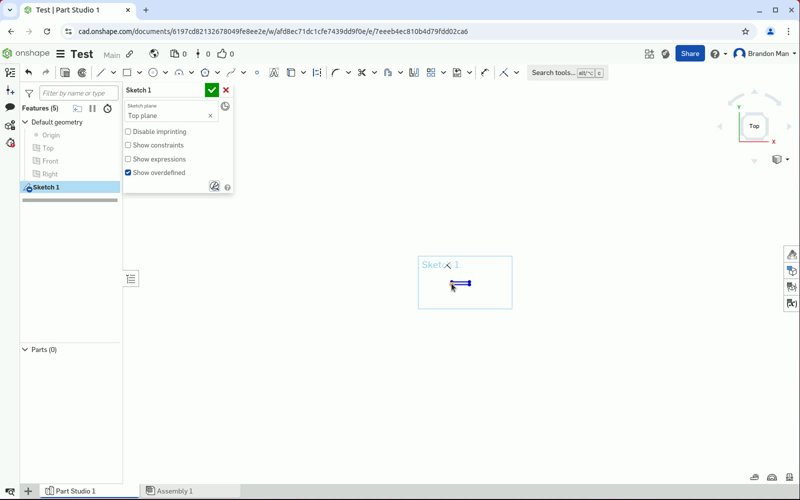
scroll(6)
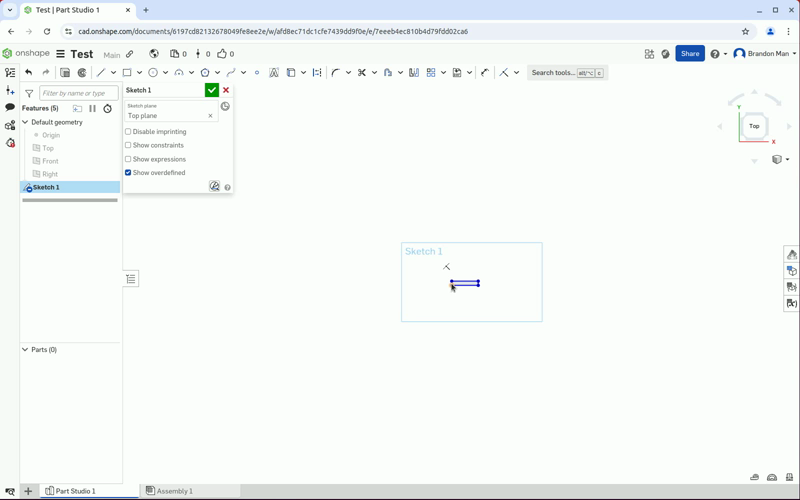
scroll(6)
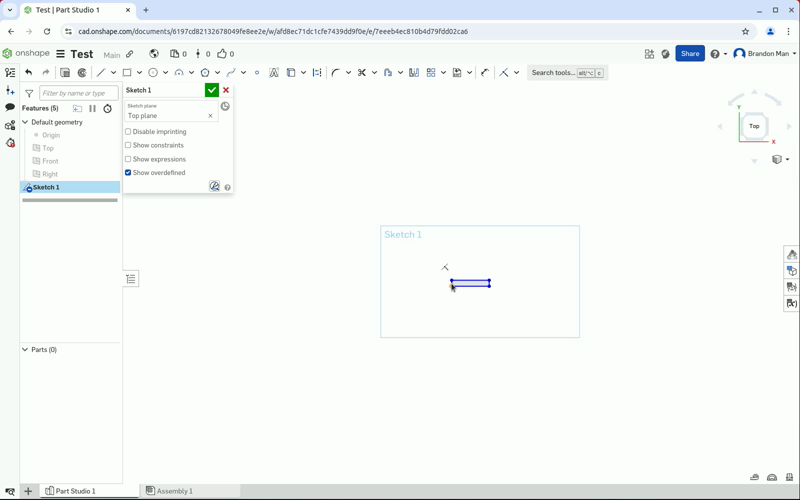
scroll(6)
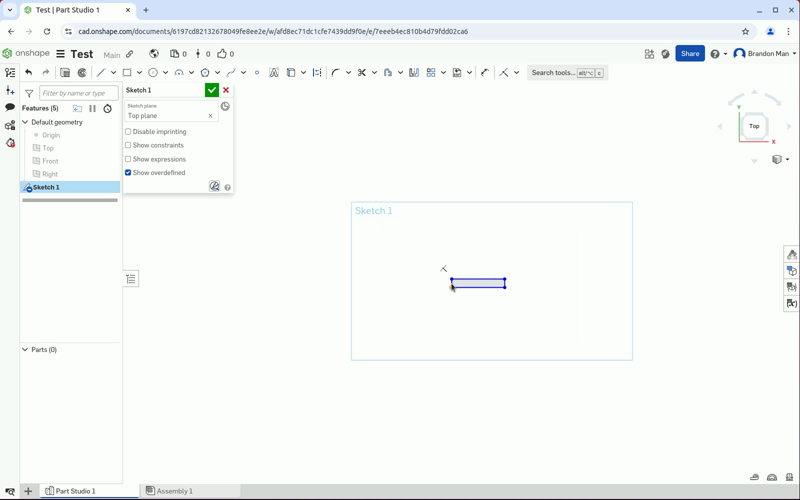
scroll(6)
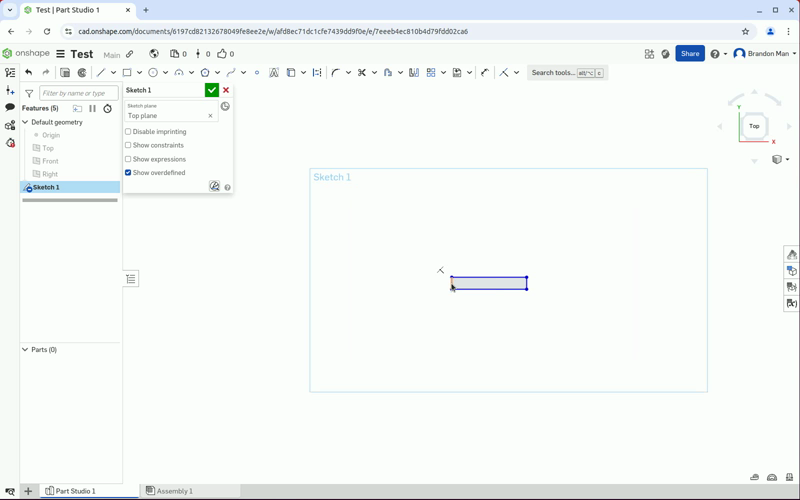
scroll(6)
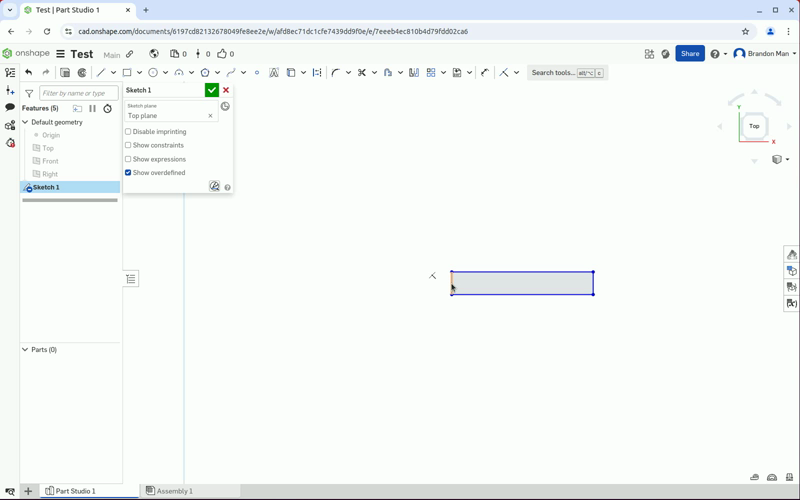
click(451, 283)
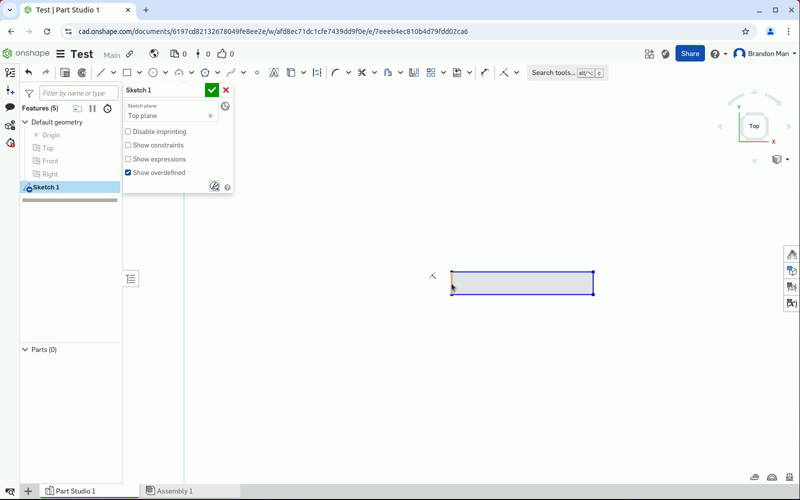
scroll(-6)
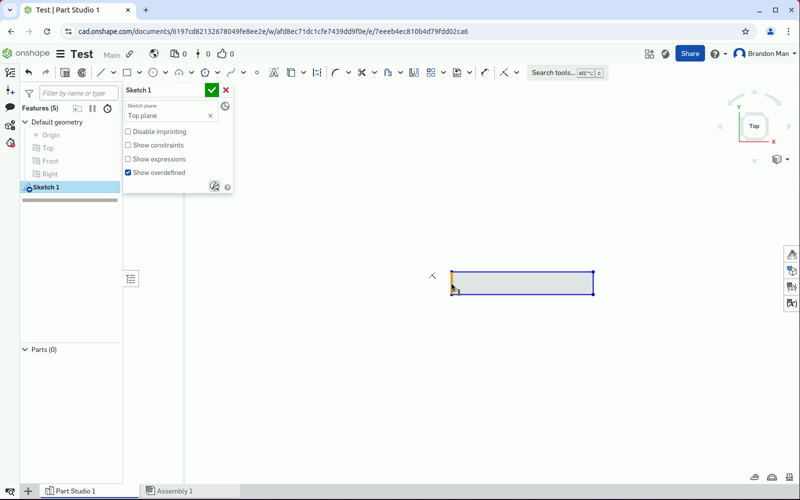
scroll(-6)
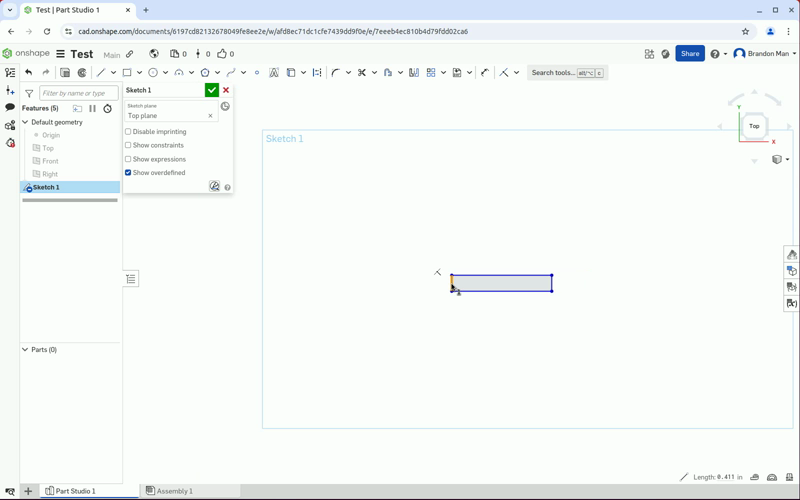
scroll(-6)
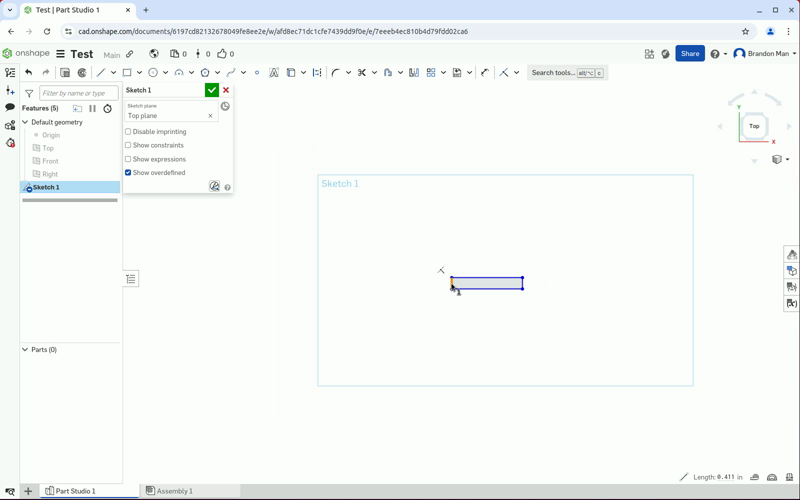
scroll(-6)
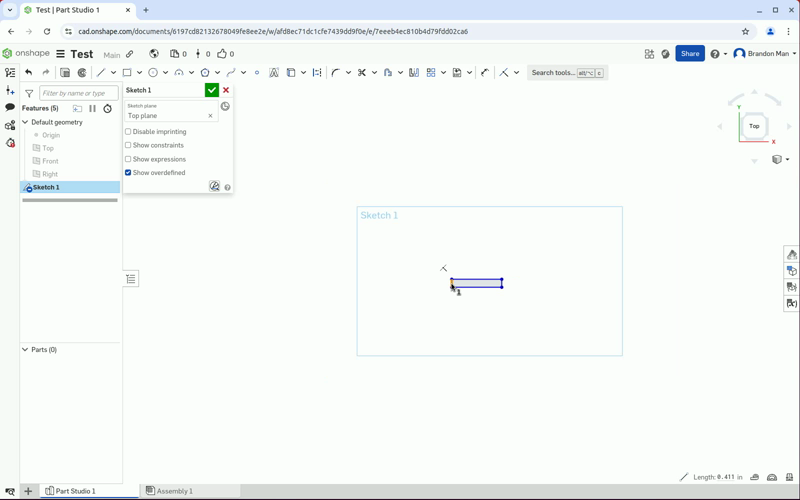
scroll(-6)
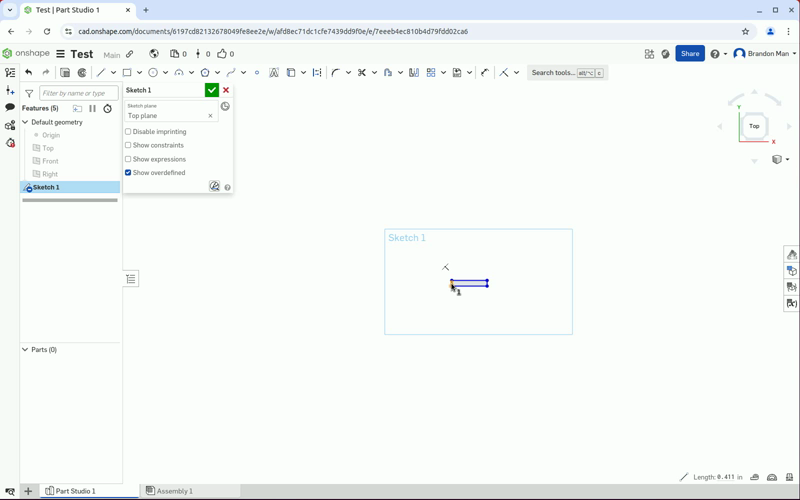
scroll(-6)
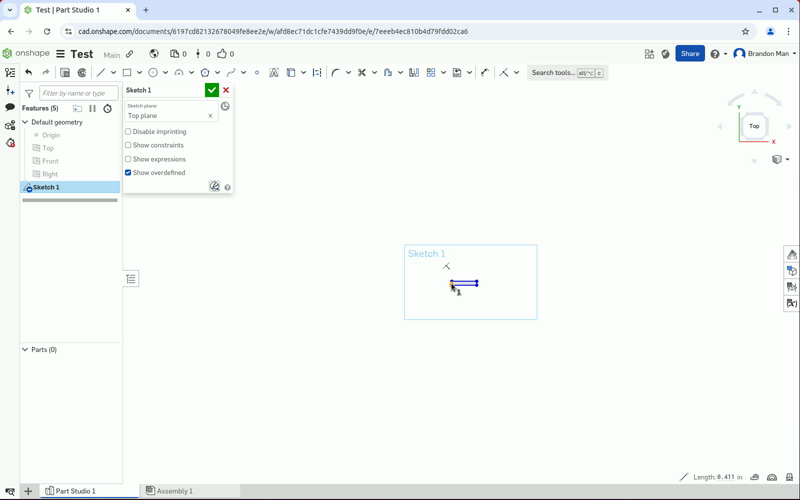
scroll(-6)
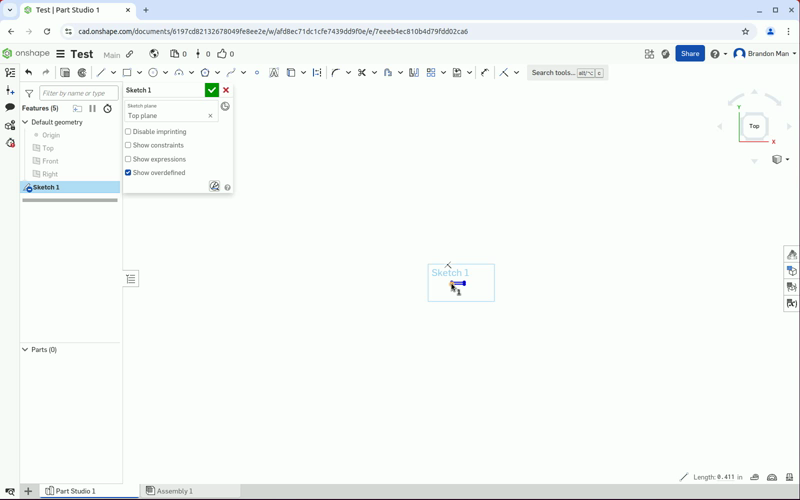
mouse_move(73, 352)
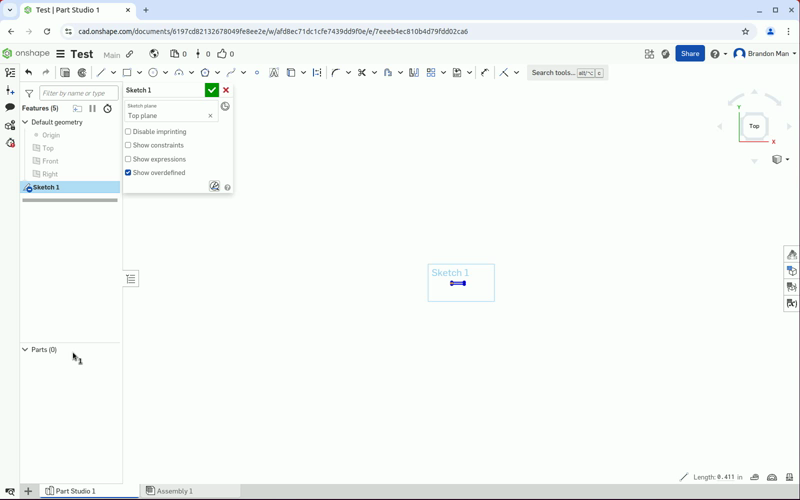
key(shift+y)
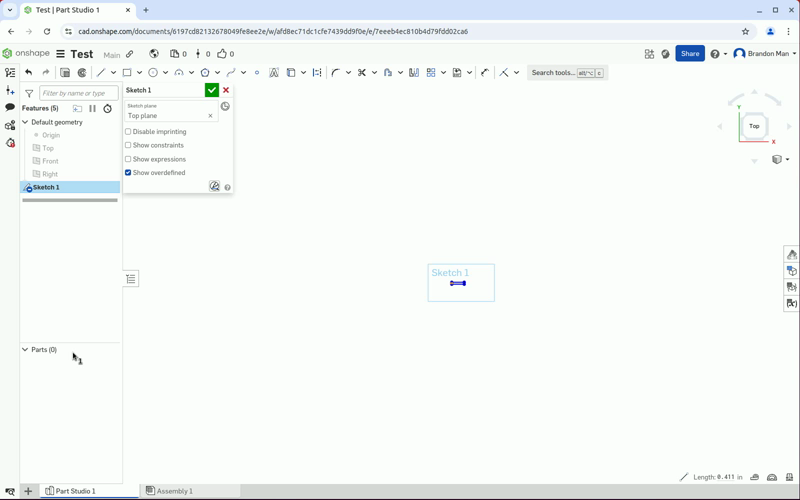
key(shift+e)
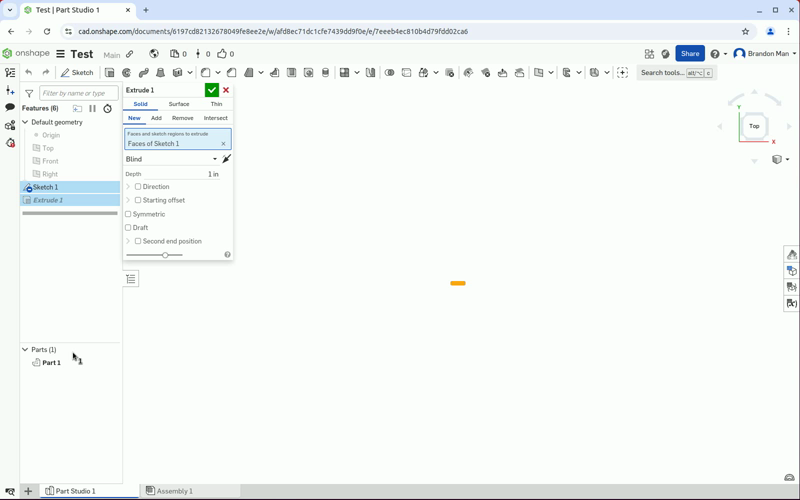
mouse_move(143, 106)
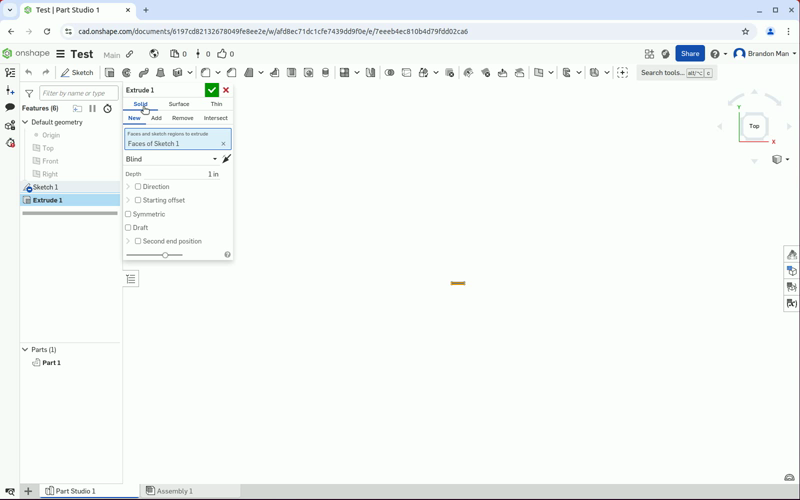
click(143, 106)
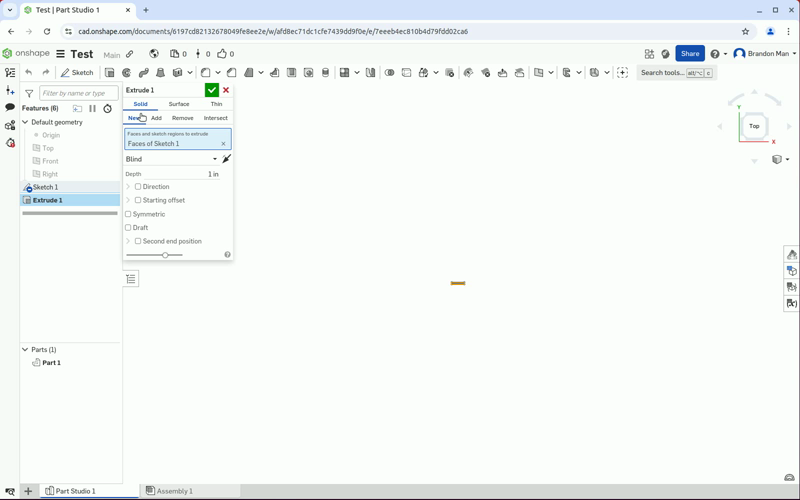
mouse_move(137, 120)
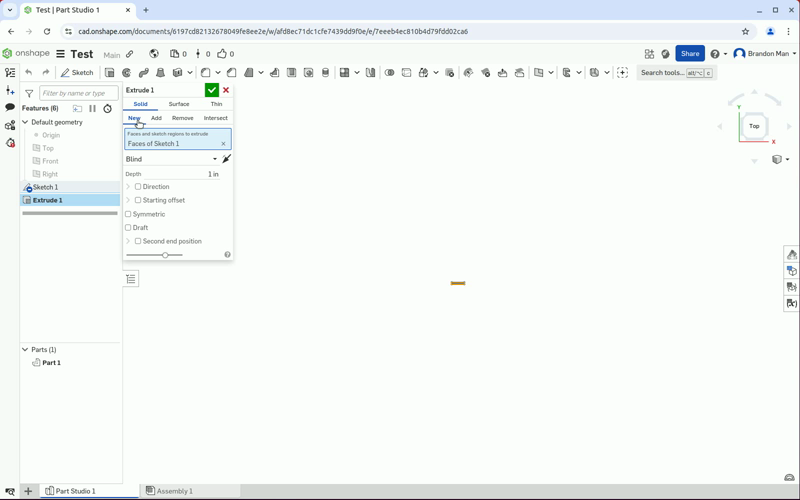
click(137, 120)
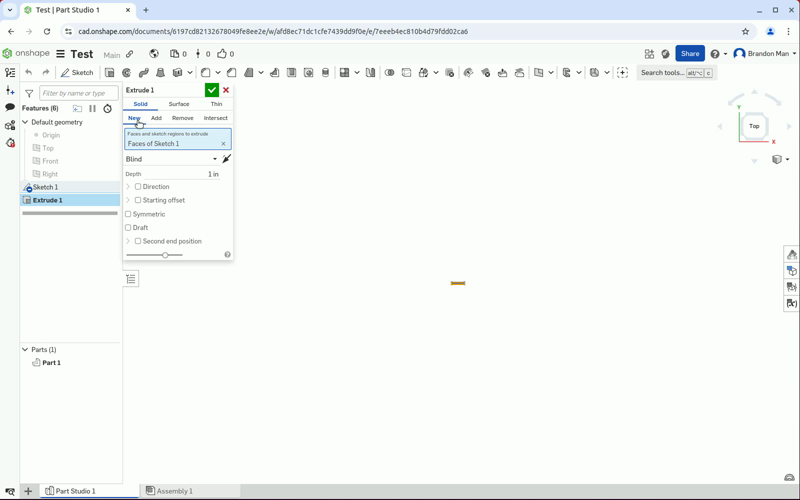
key(tab, 4)
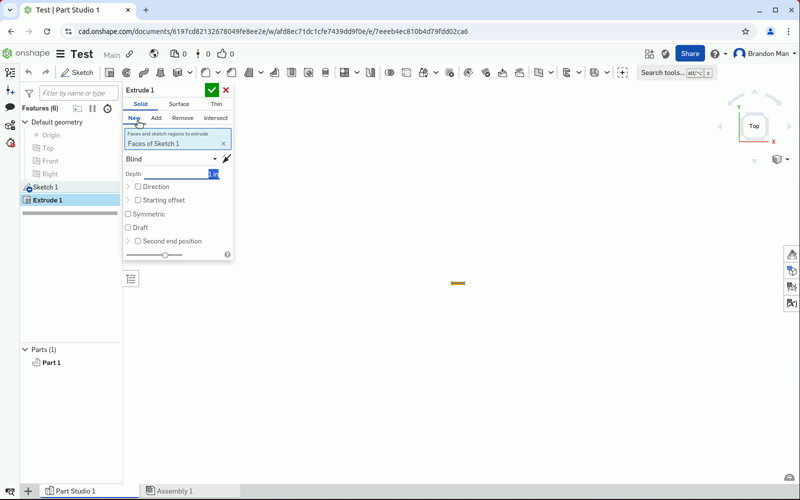
text(-23.108)
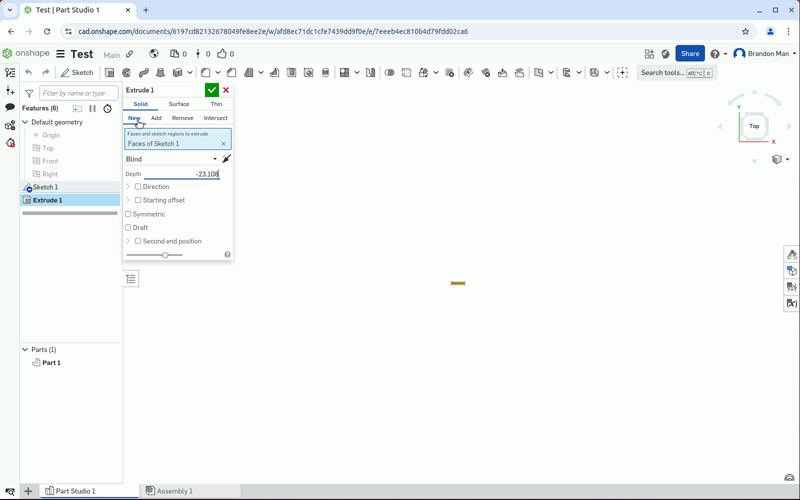
key(enter)
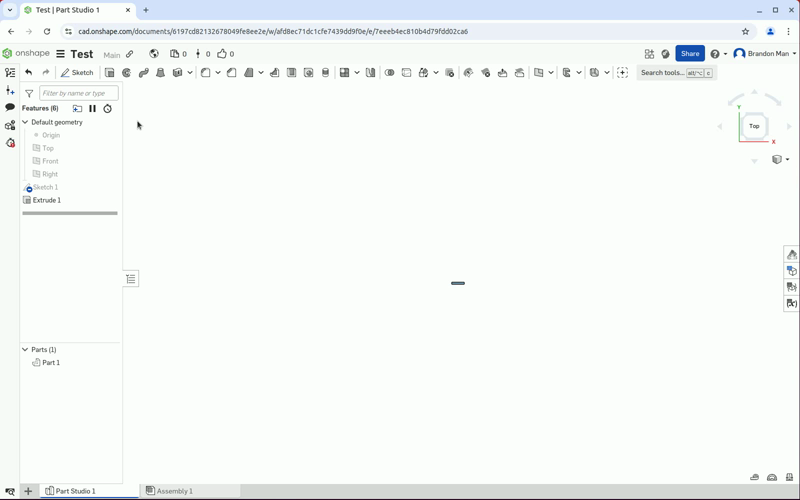
key(shift+h)
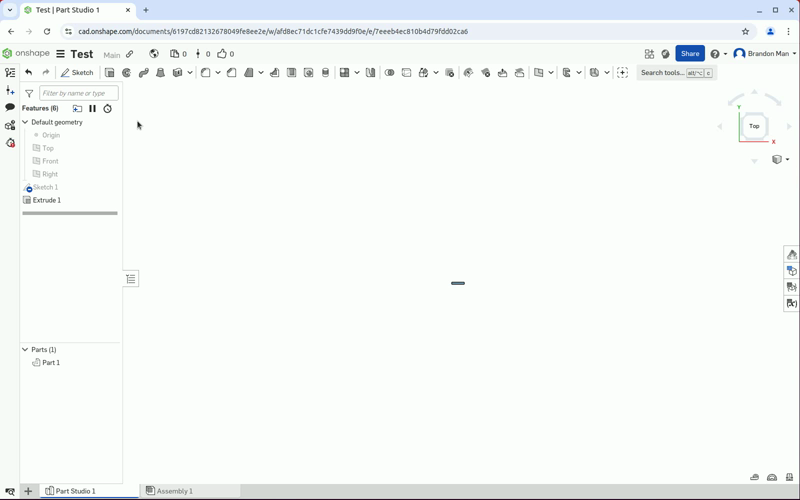
key(shift+h)
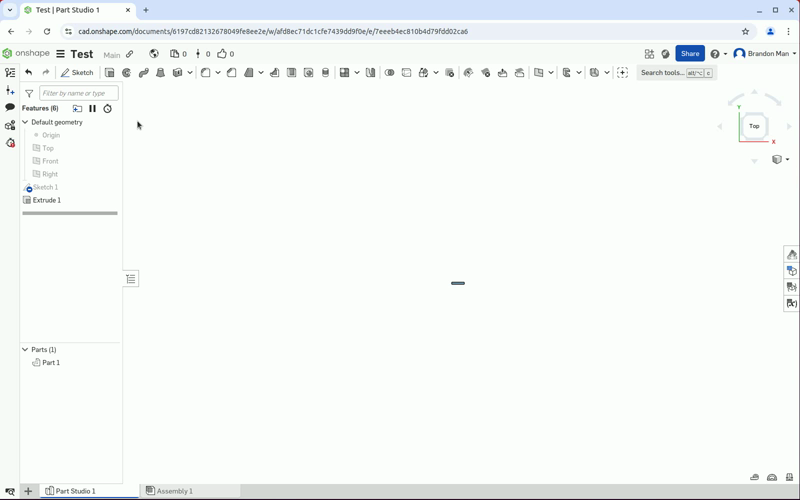
mouse_move(73, 189)
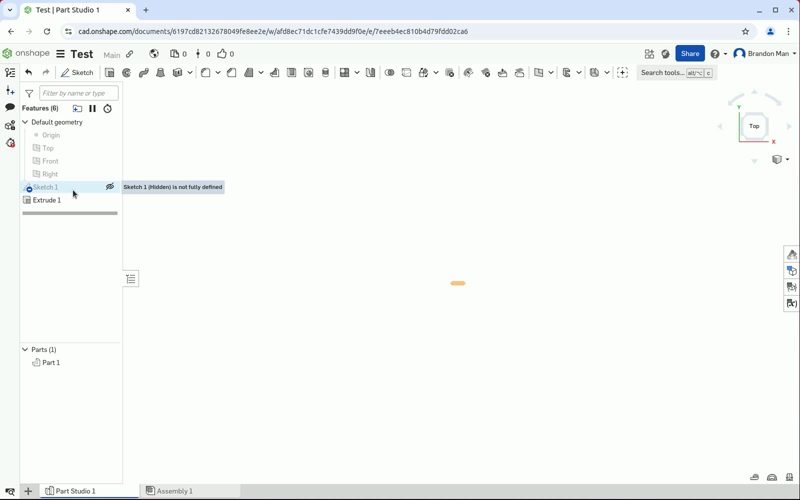
click(73, 189)
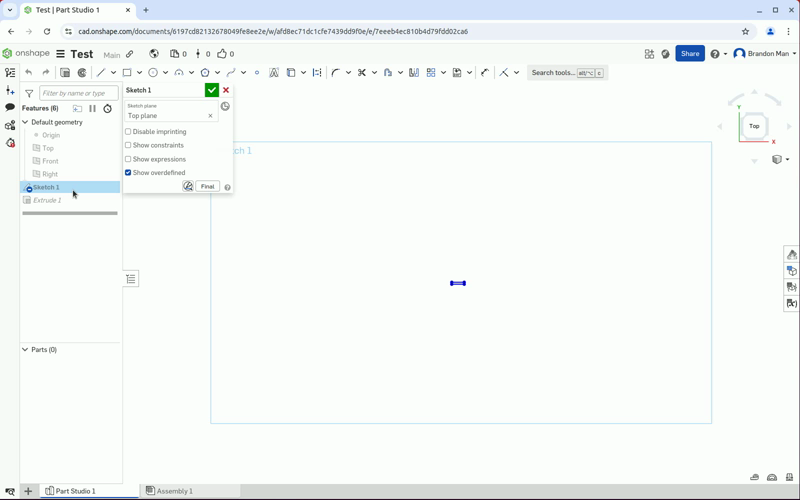
mouse_move(229, 92)
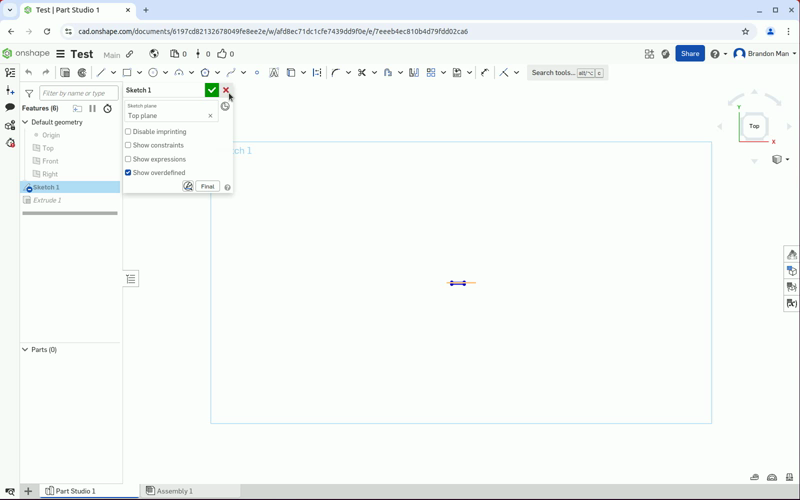
click(229, 92)
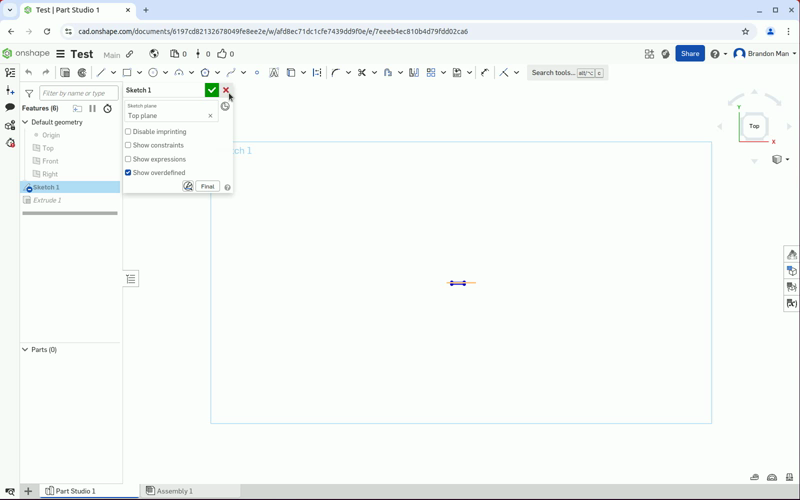
key(shift+s)
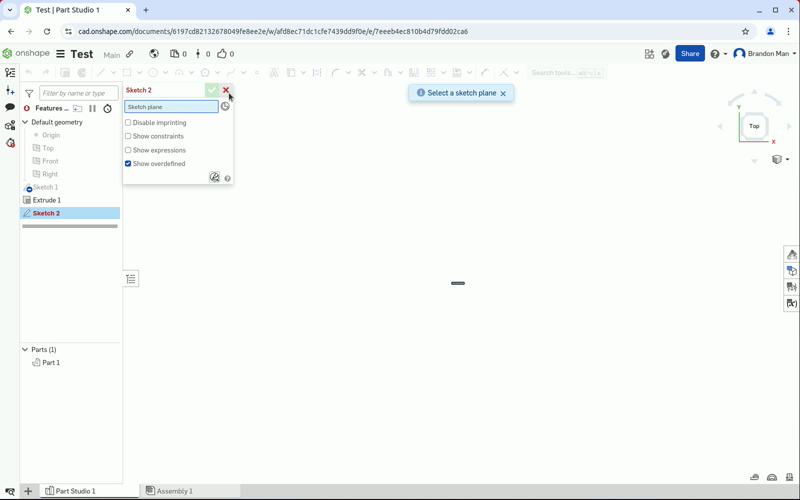
mouse_move(73, 150)
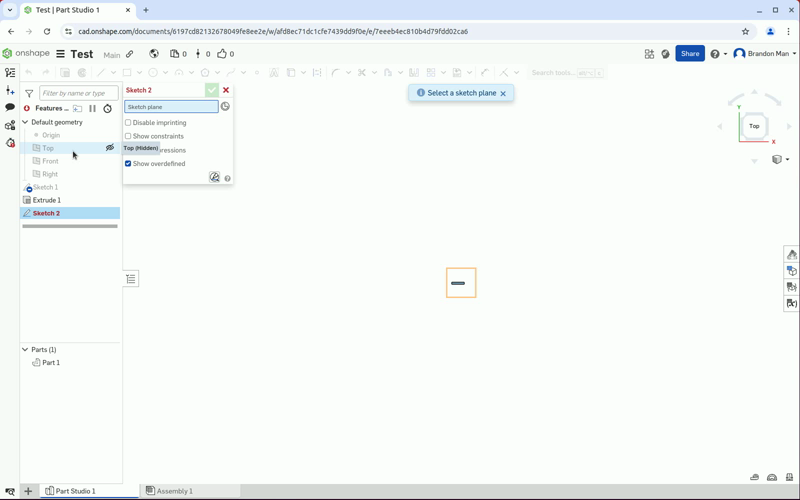
click(73, 150)
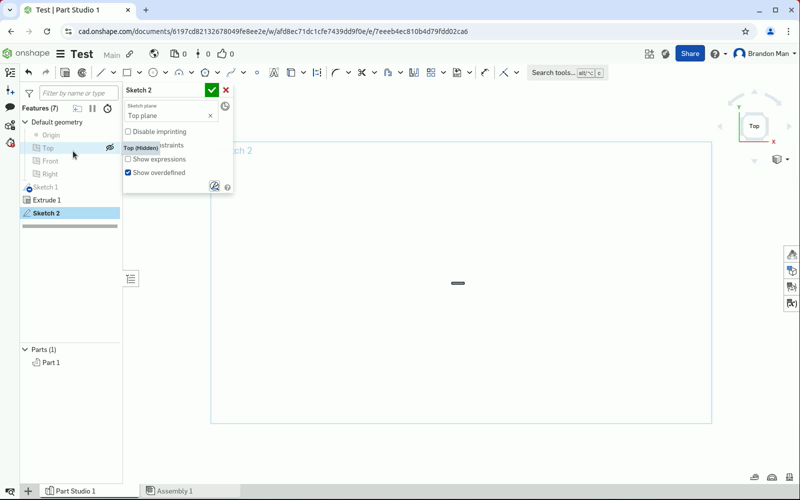
mouse_move(73, 352)
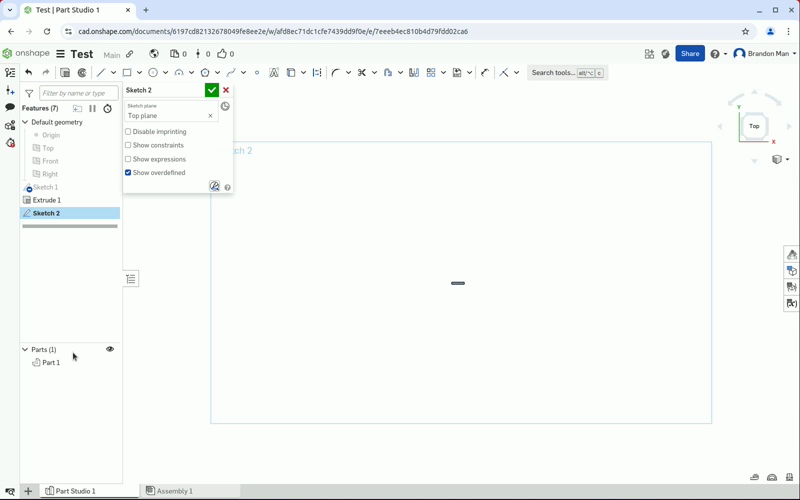
key(y)
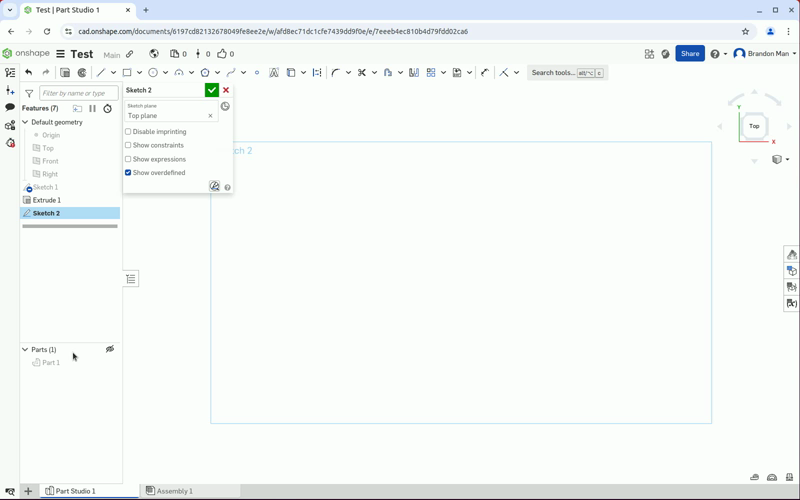
key(l)
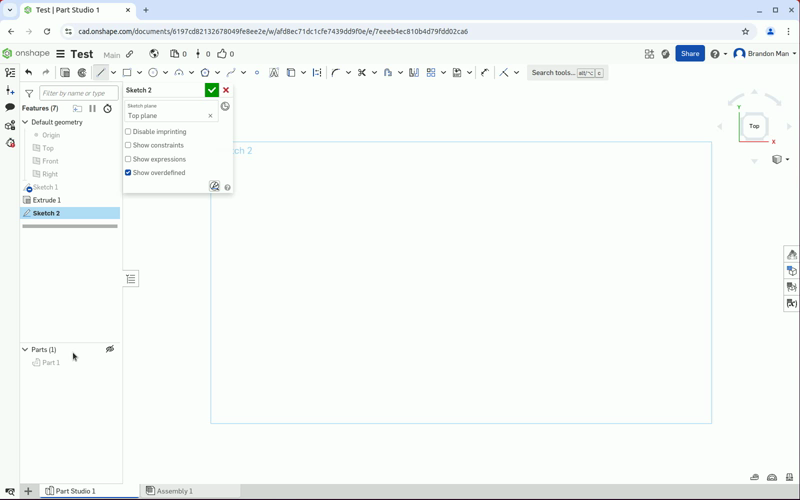
key_down(shift)
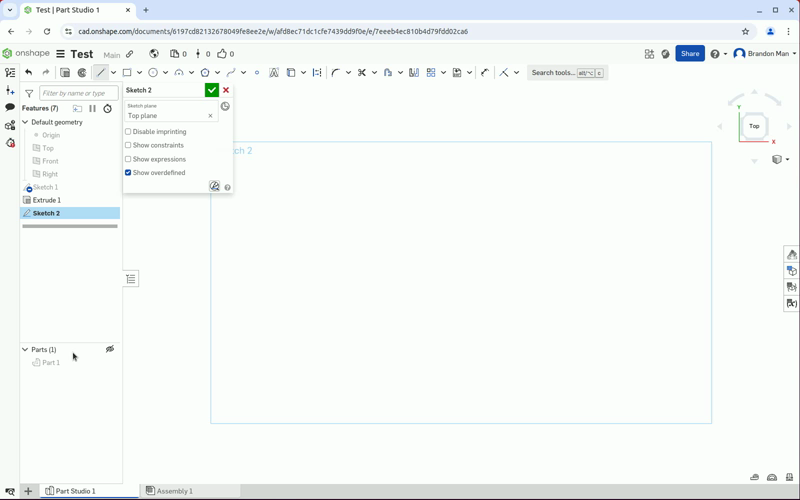
mouse_move(438, 284)
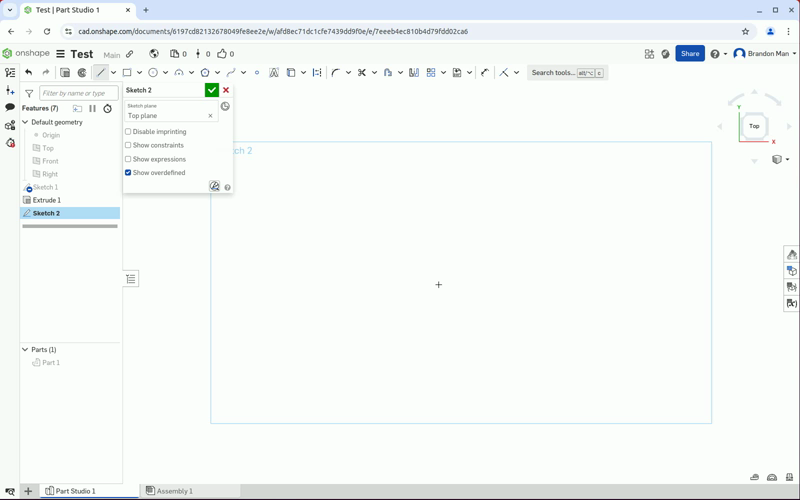
click(438, 284)
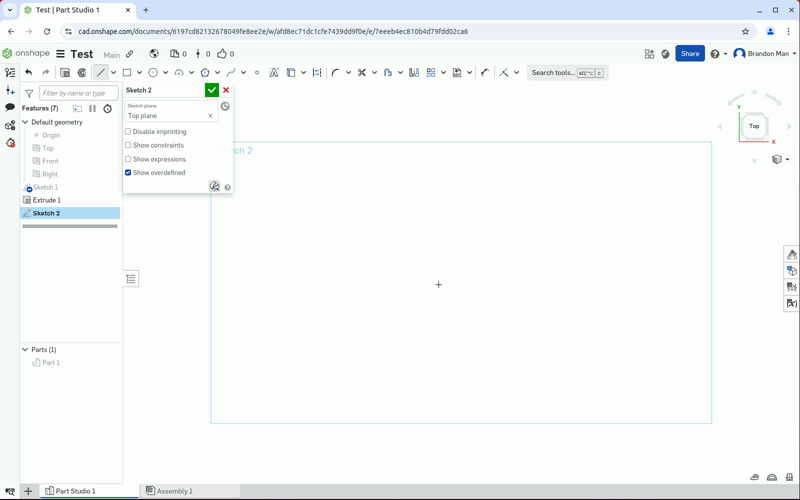
key_up(shift)
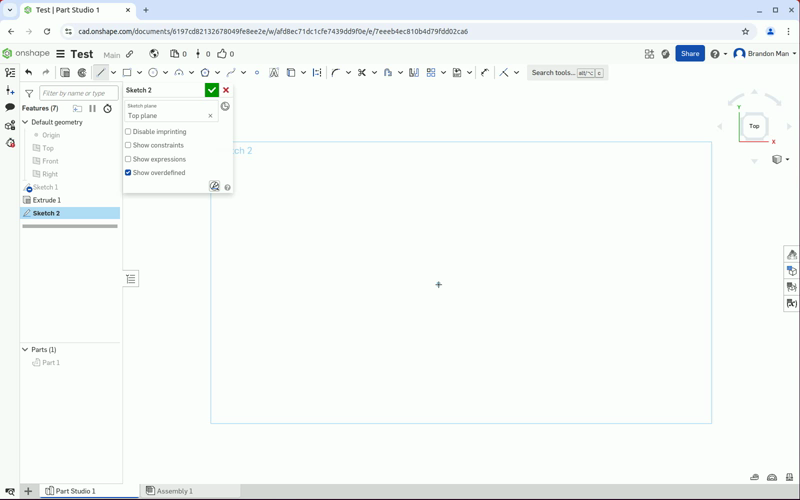
key_down(shift)
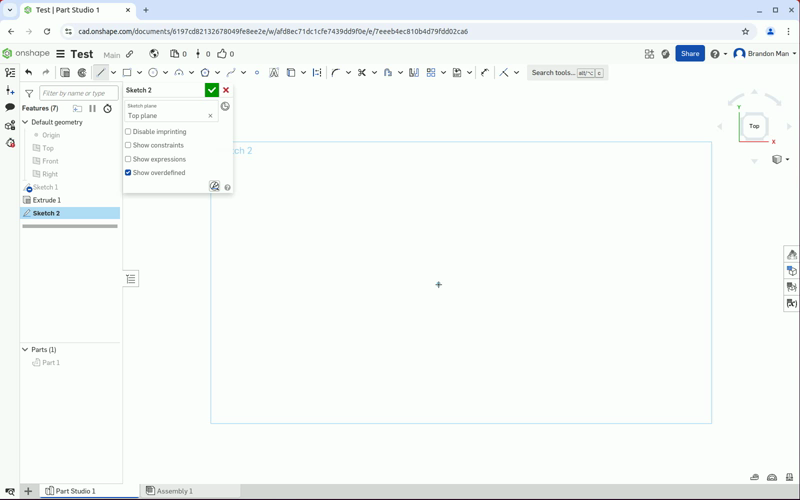
mouse_move(468, 284)
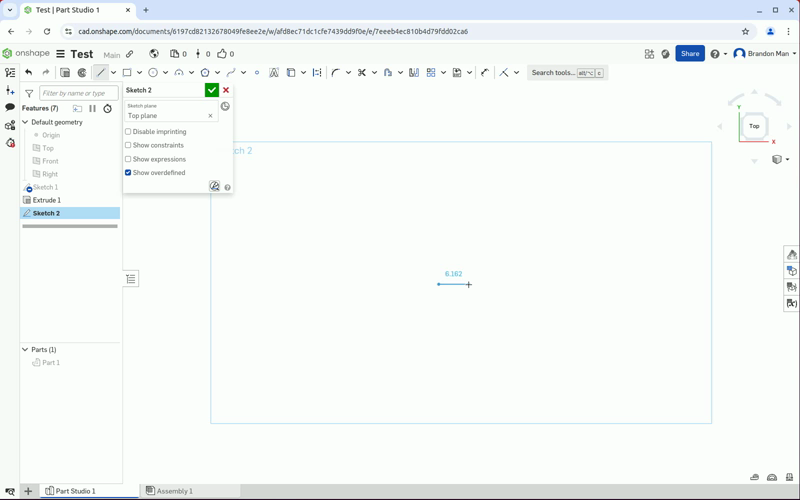
mouse_move(451, 284)
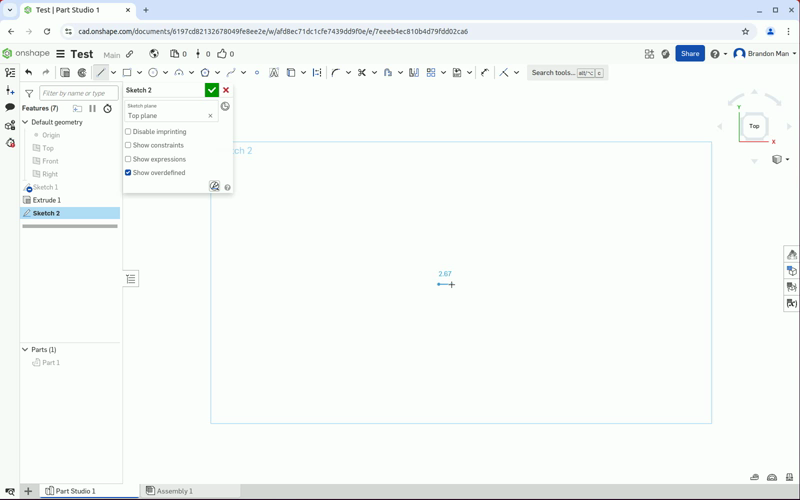
click(451, 284)
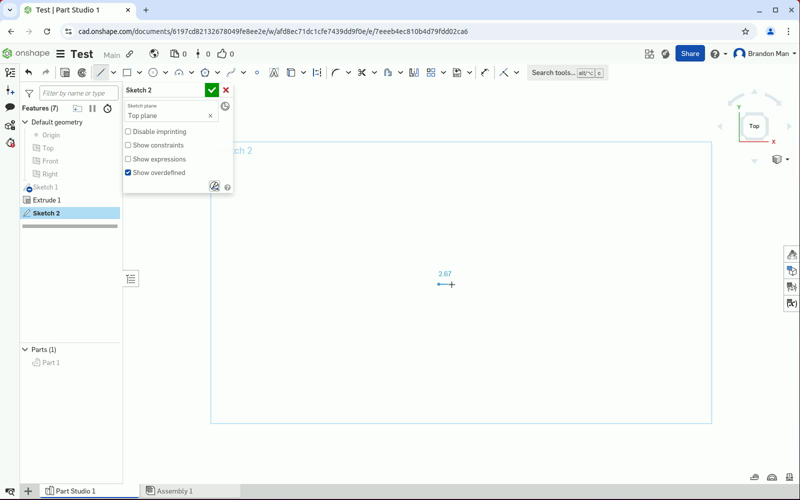
key_up(shift)
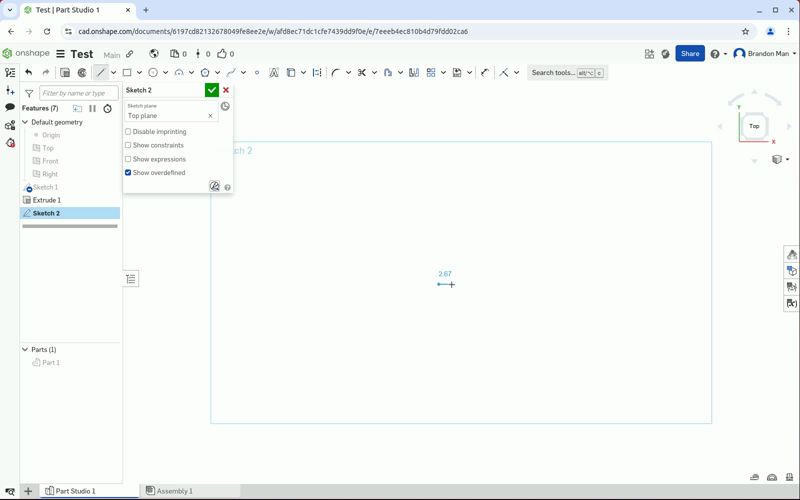
key_down(shift)
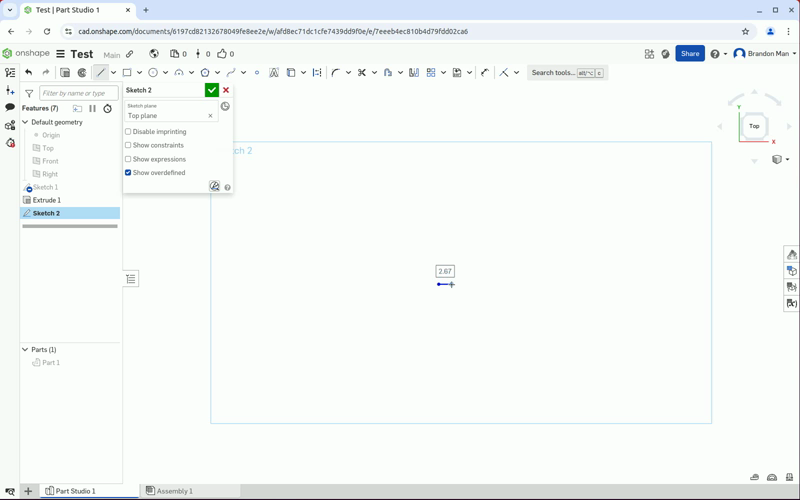
mouse_move(481, 284)
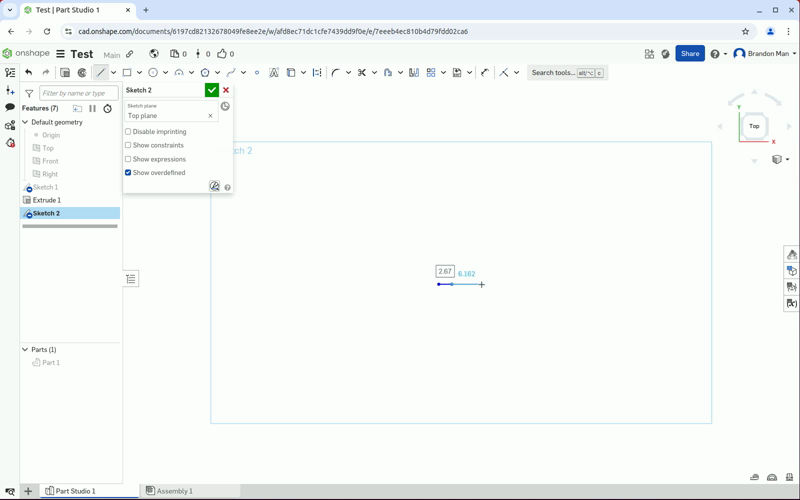
mouse_move(451, 282)
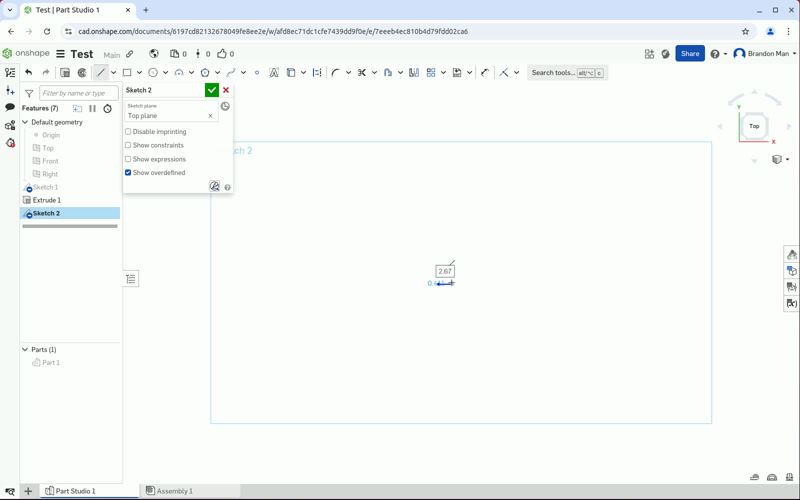
scroll(6)
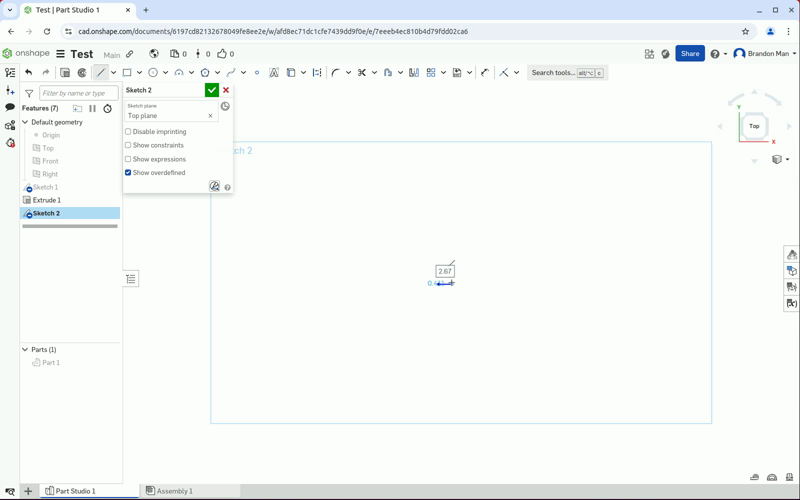
scroll(6)
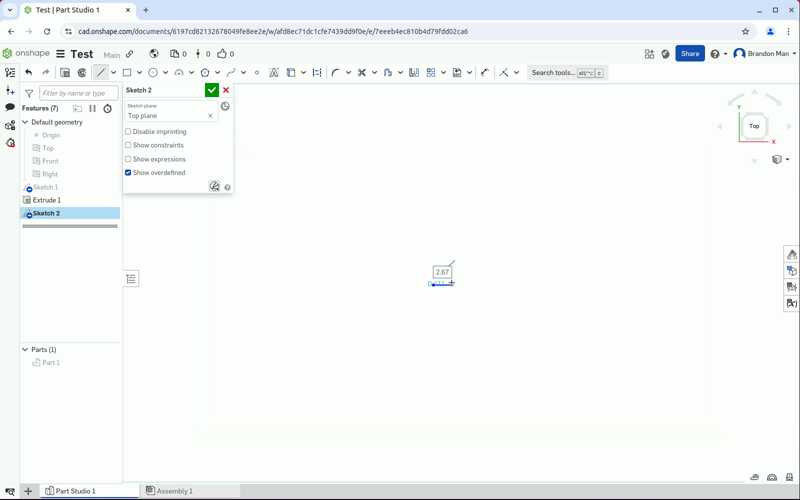
scroll(6)
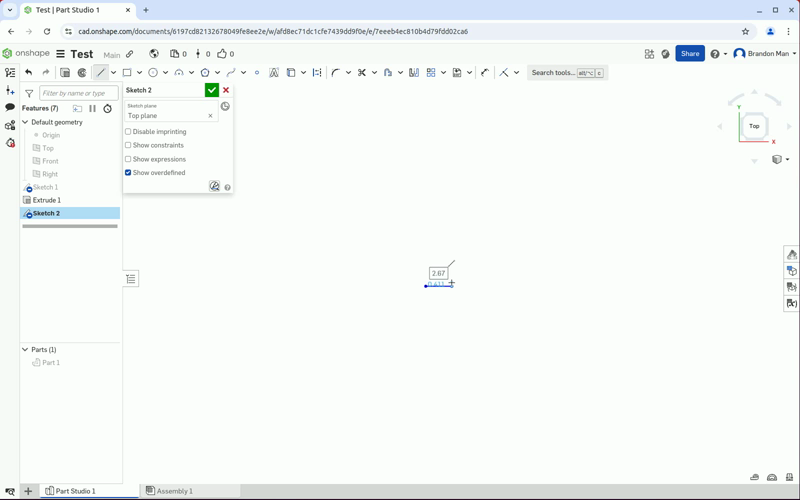
scroll(6)
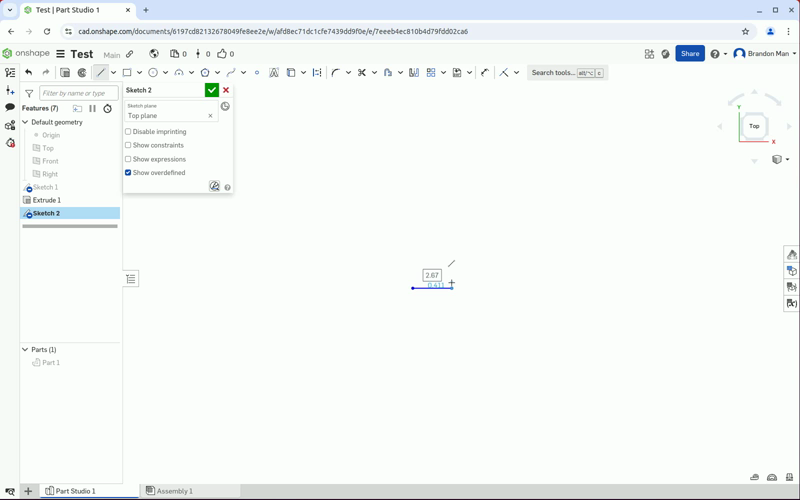
scroll(6)
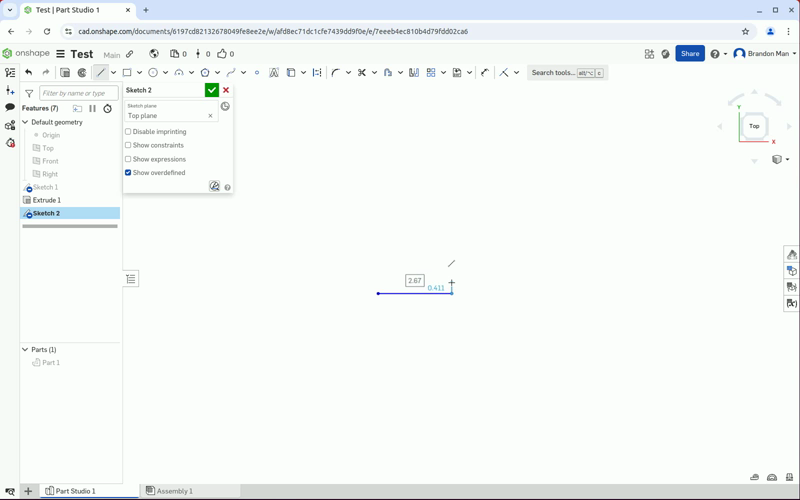
scroll(6)
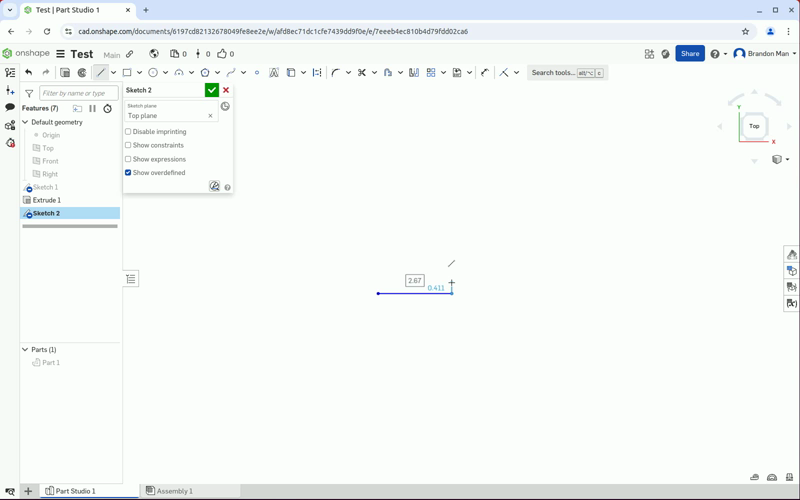
scroll(6)
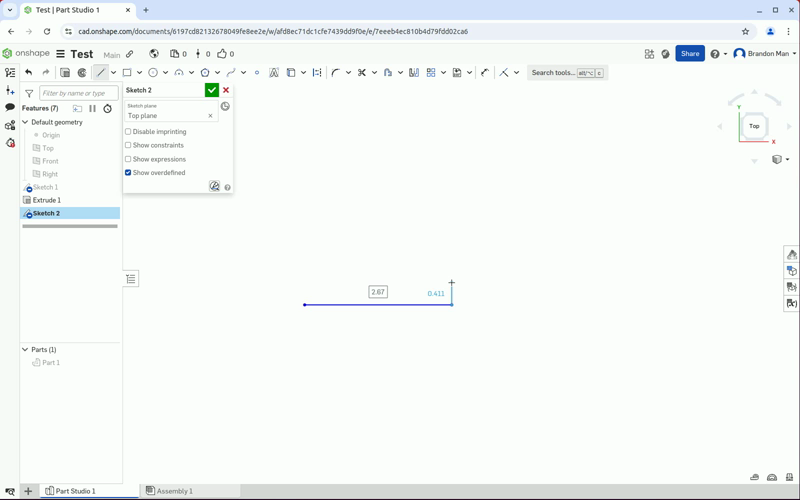
click(451, 282)
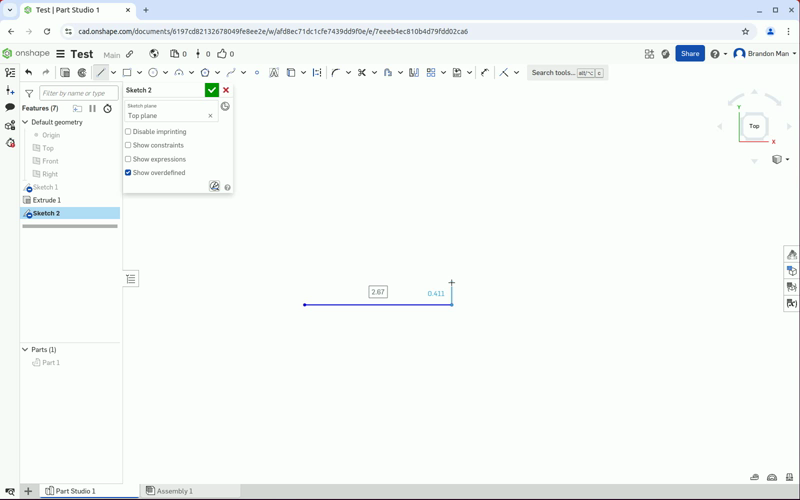
scroll(-6)
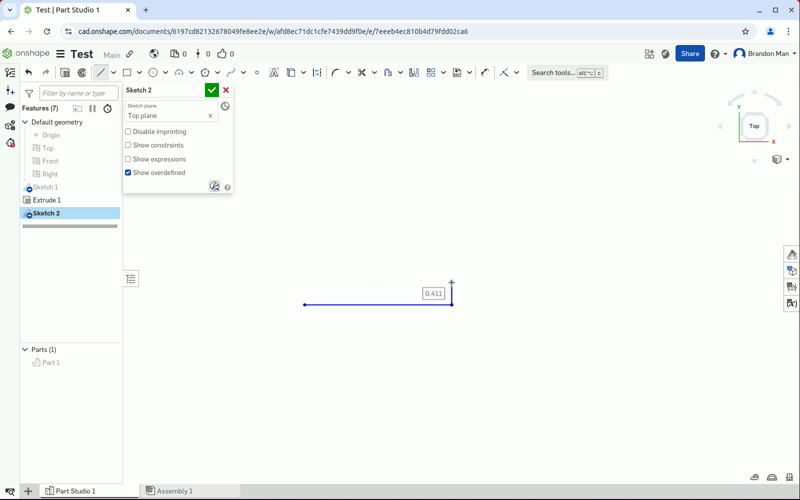
scroll(-6)
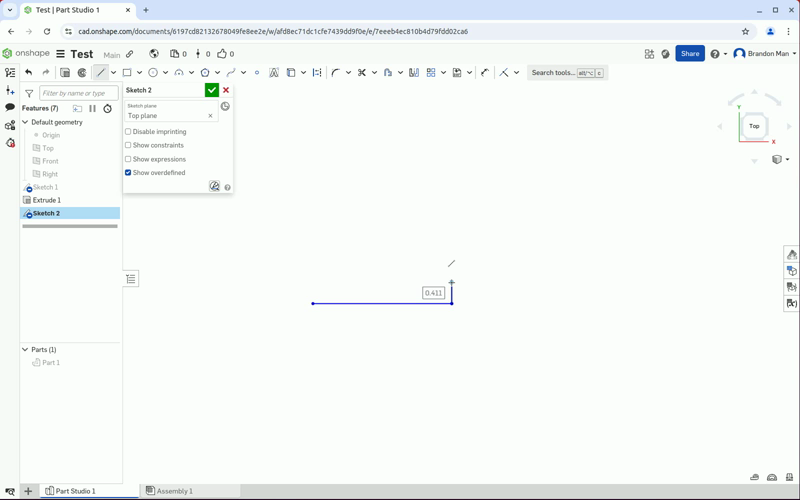
scroll(-6)
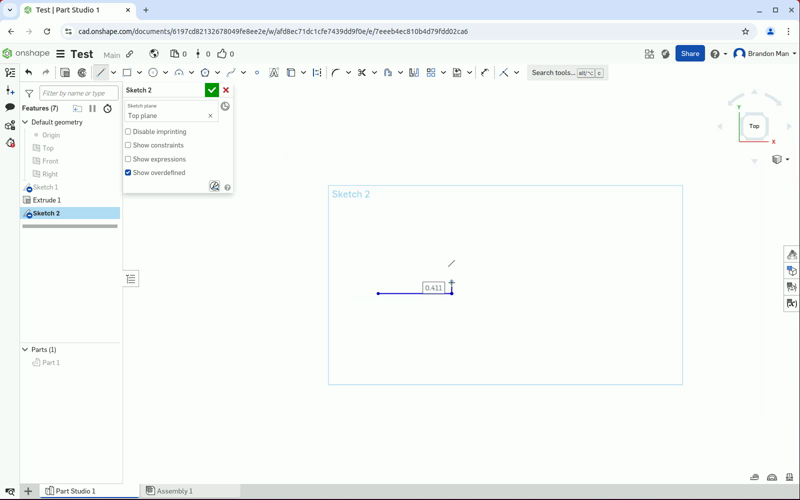
scroll(-6)
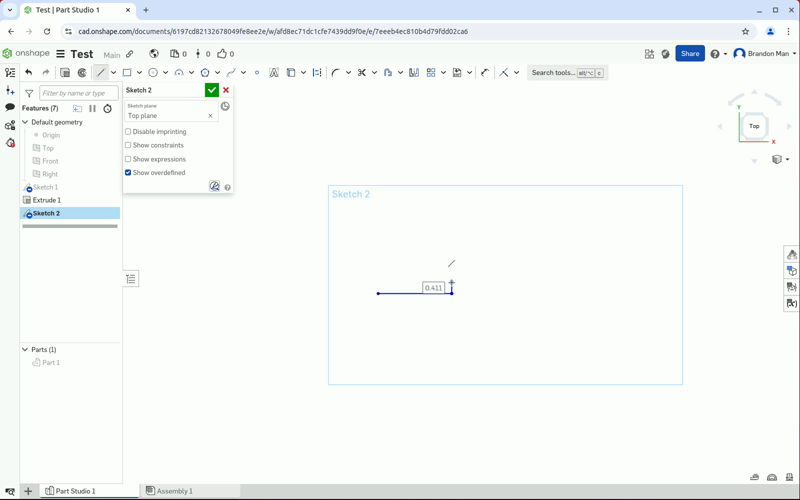
scroll(-6)
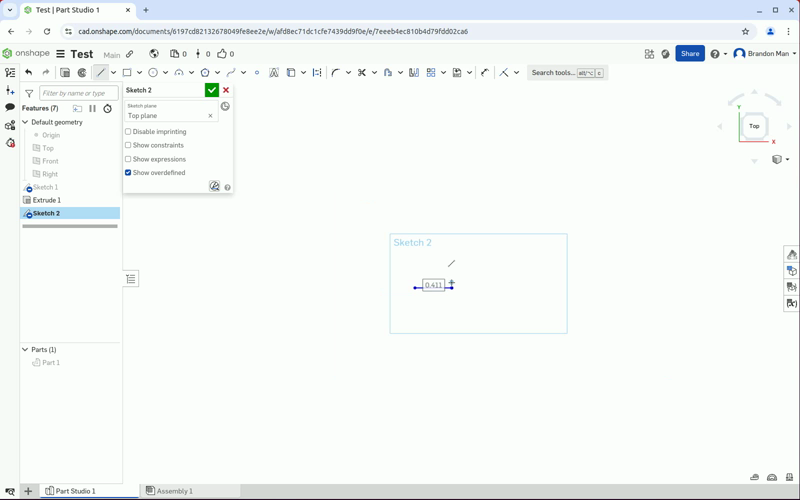
scroll(-6)
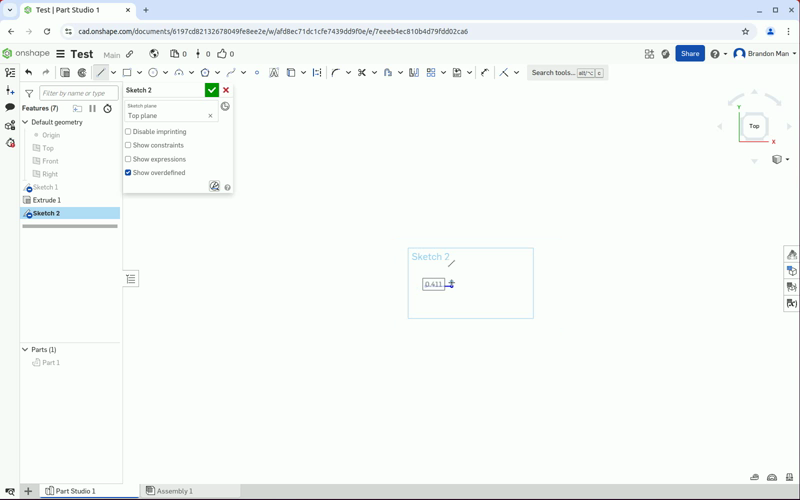
scroll(-6)
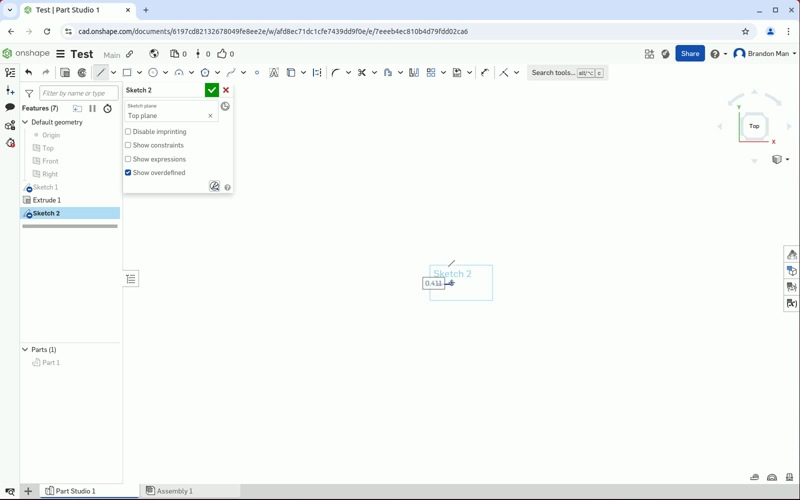
key_up(shift)
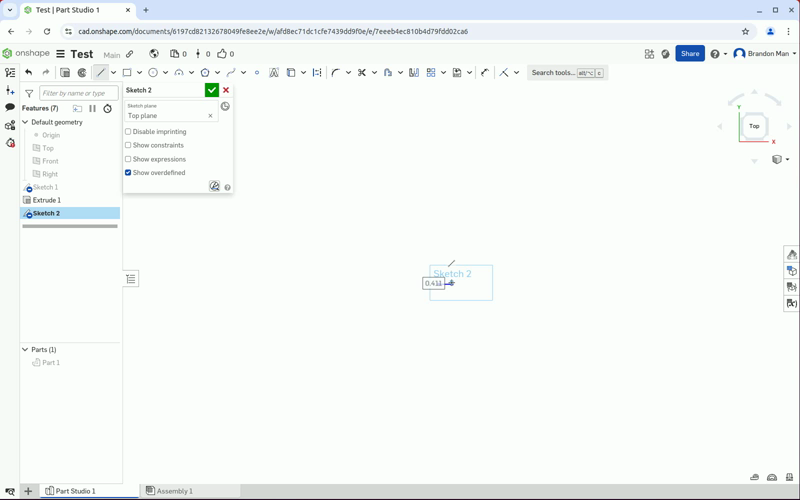
key_down(shift)
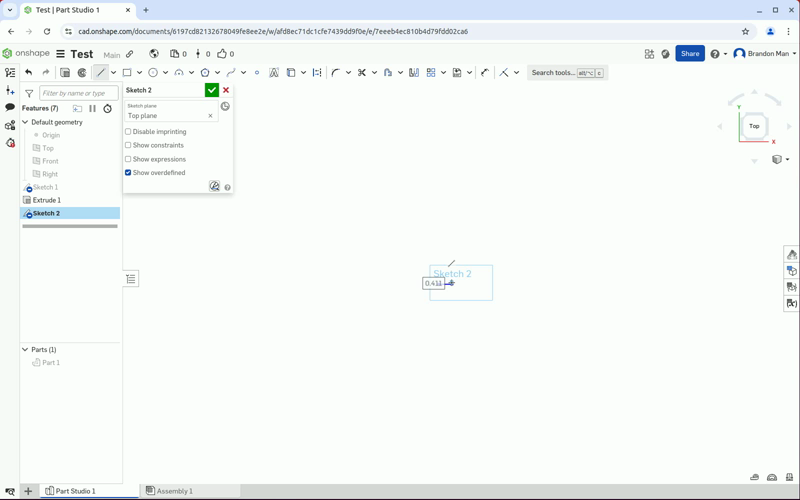
mouse_move(481, 282)
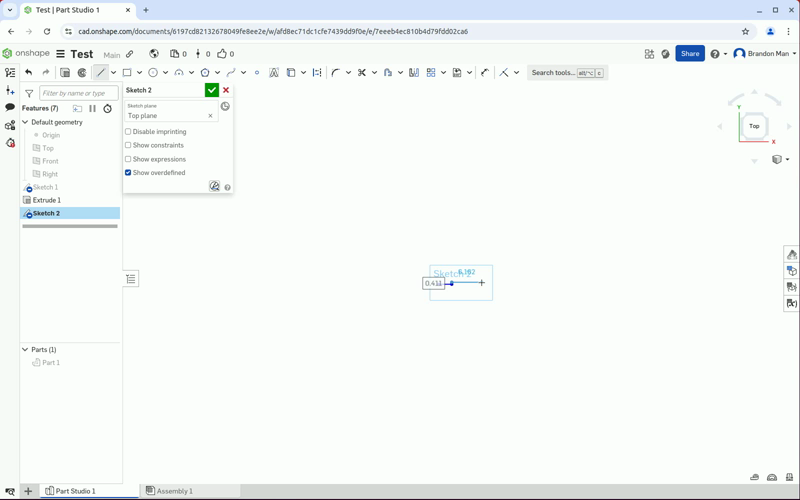
mouse_move(438, 282)
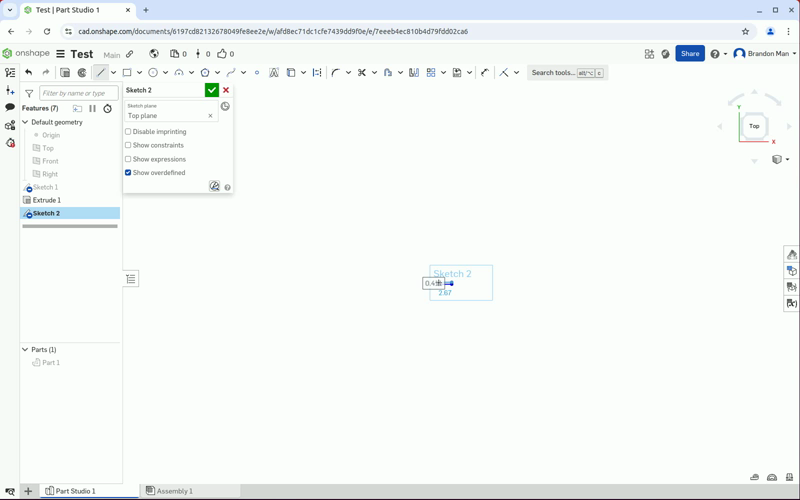
scroll(6)
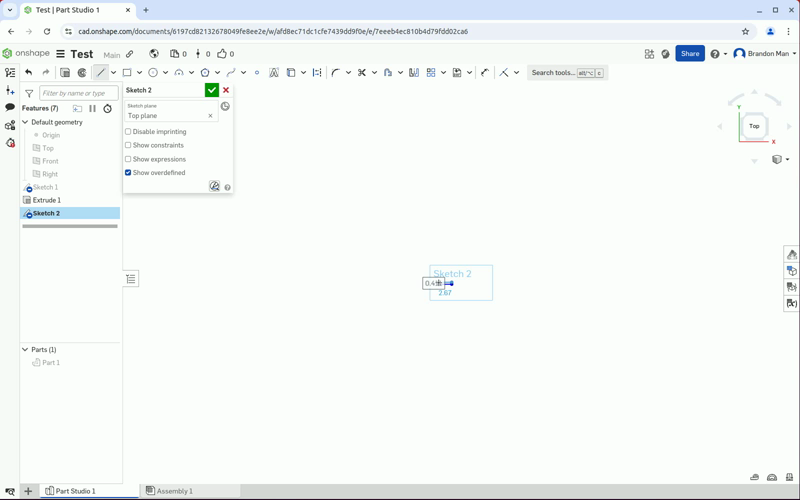
scroll(6)
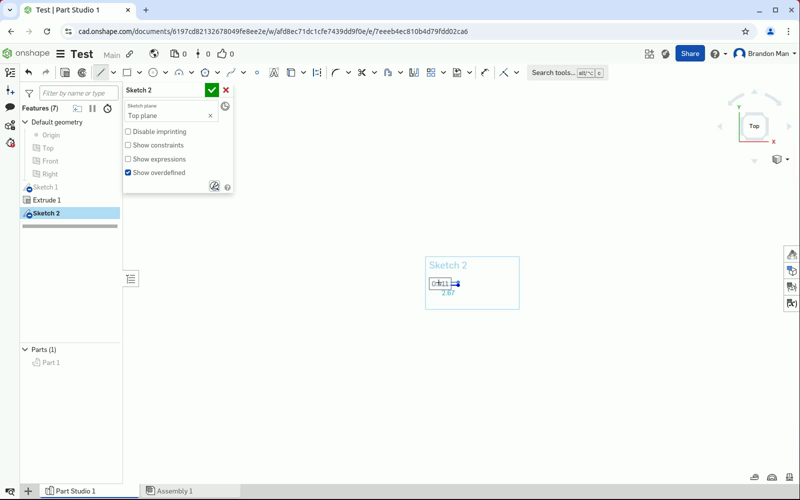
scroll(6)
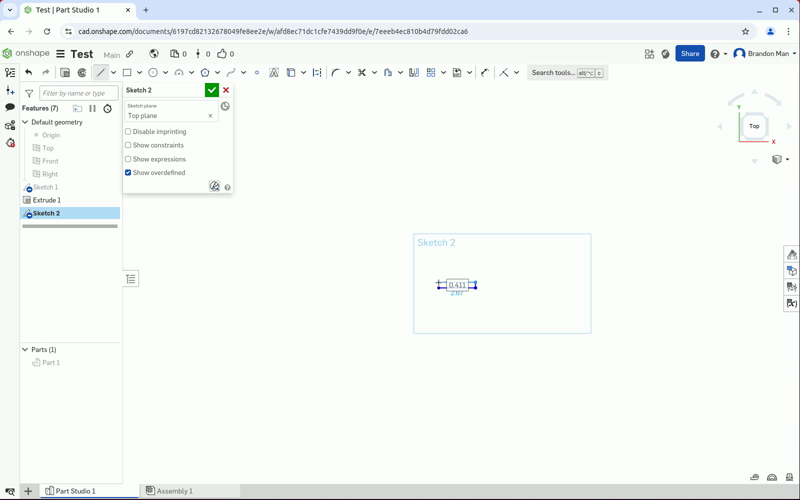
scroll(6)
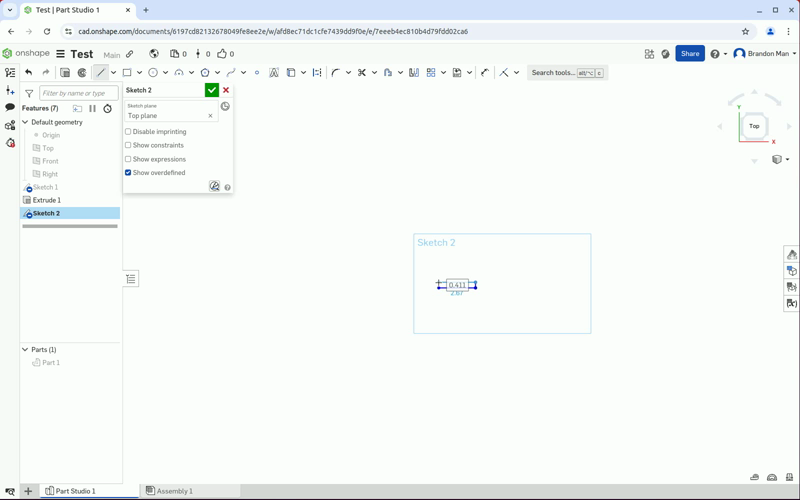
scroll(6)
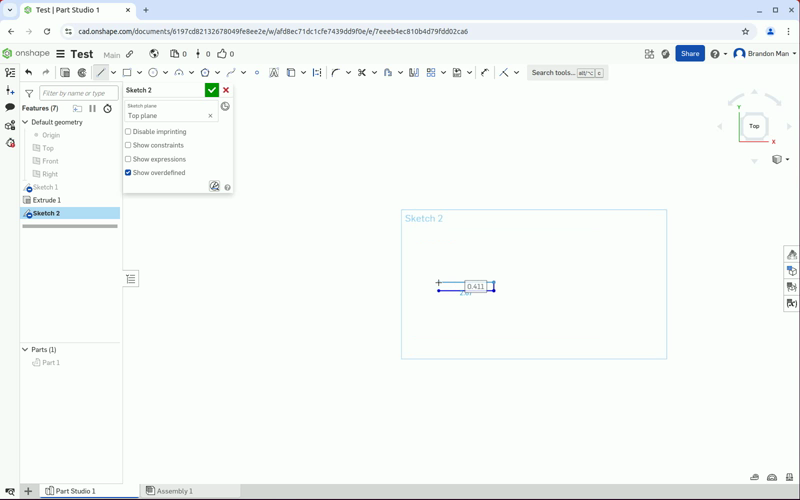
scroll(6)
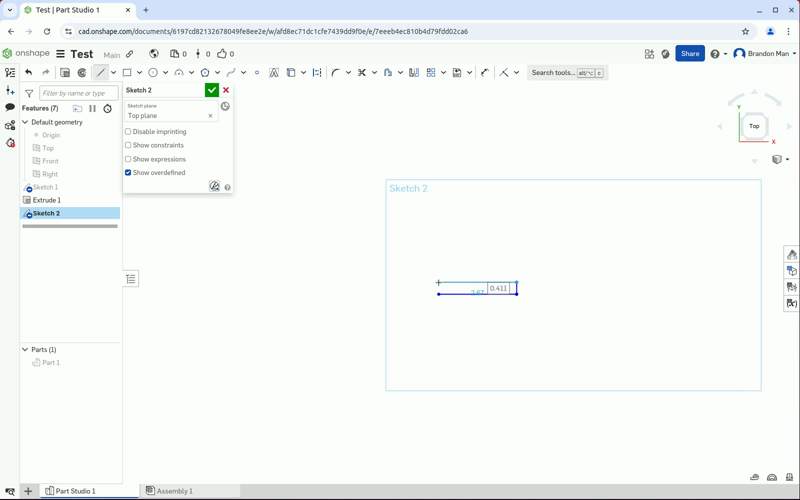
scroll(6)
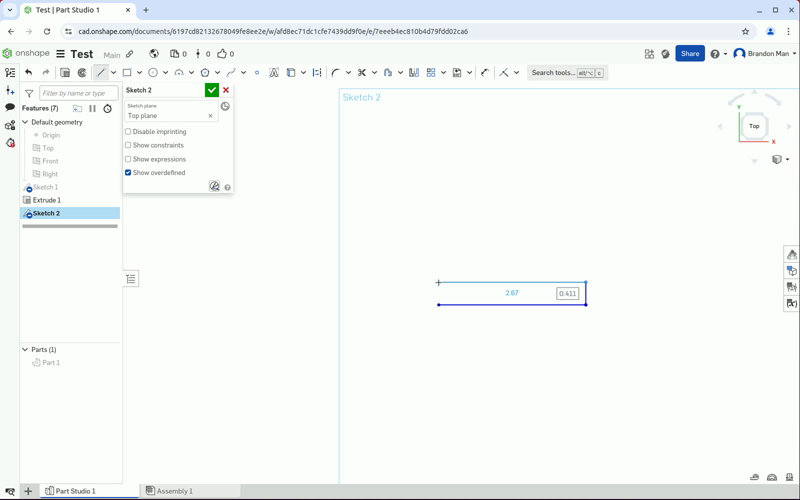
click(438, 282)
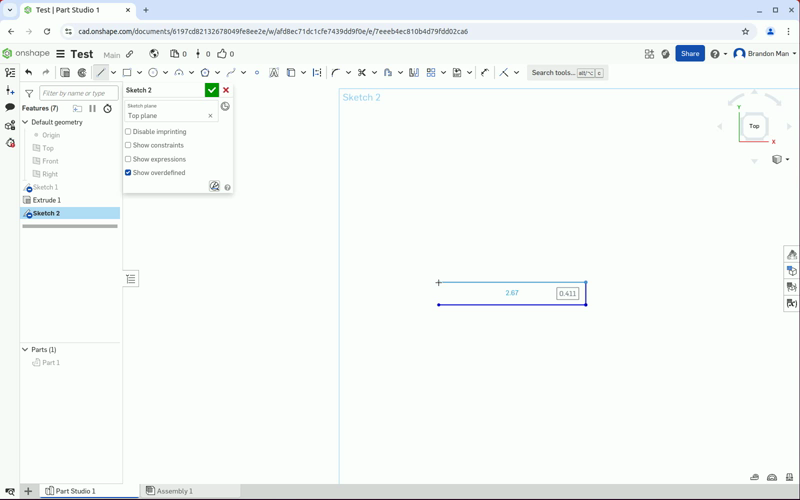
scroll(-6)
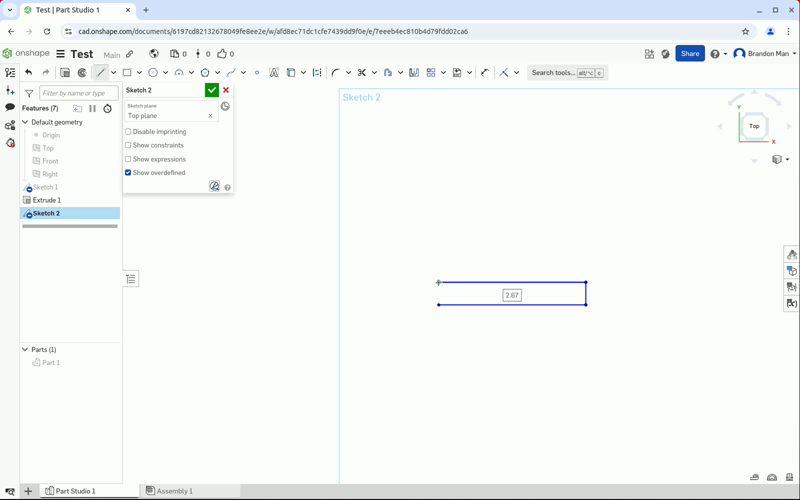
scroll(-6)
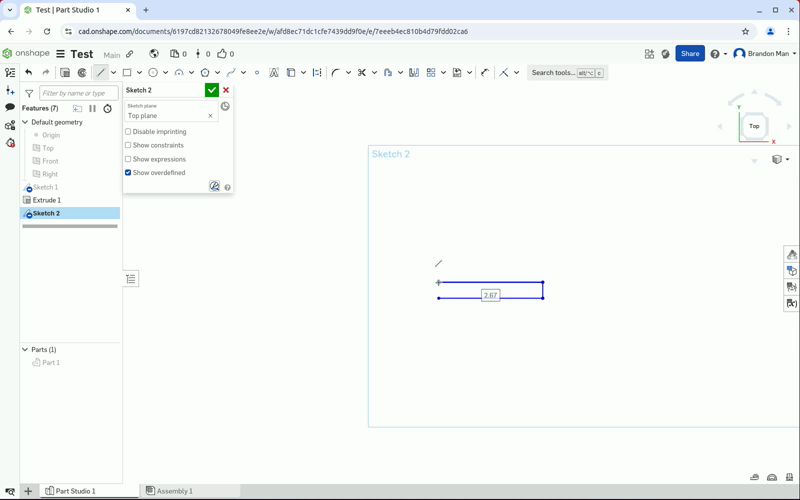
scroll(-6)
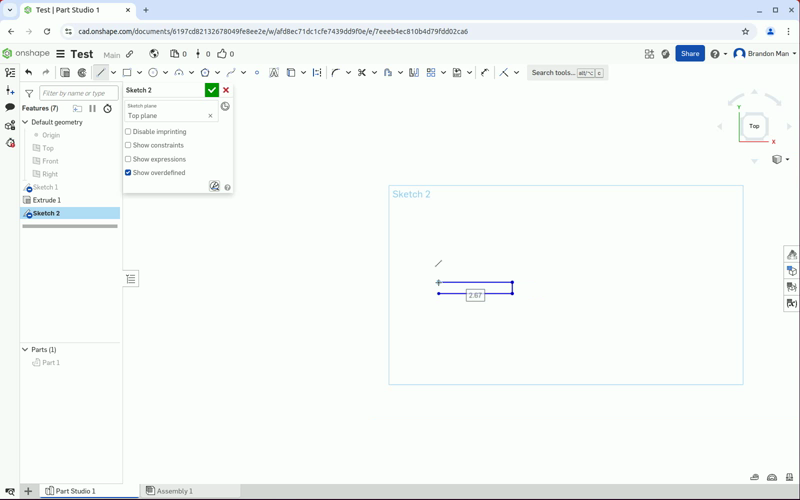
scroll(-6)
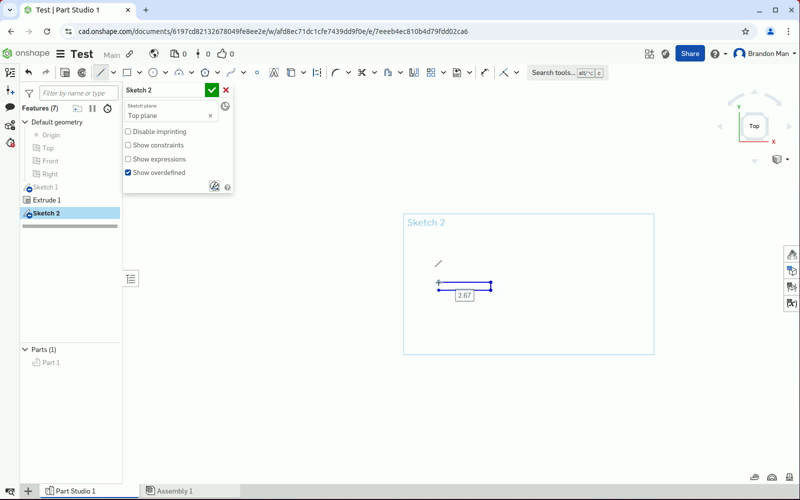
scroll(-6)
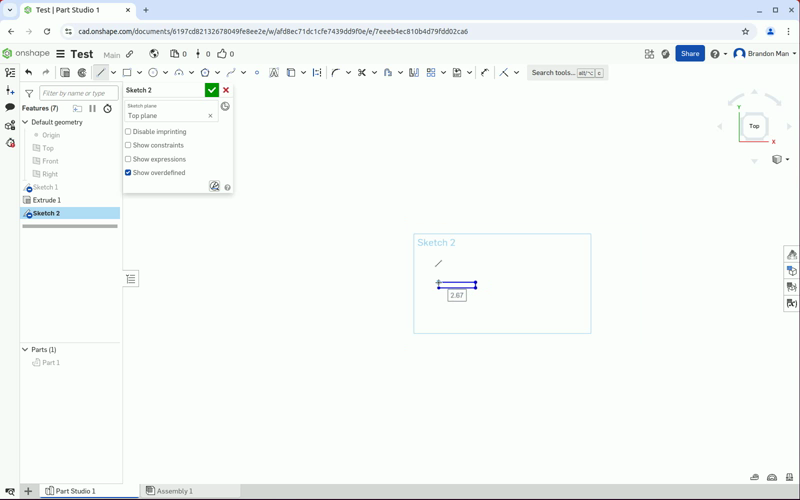
scroll(-6)
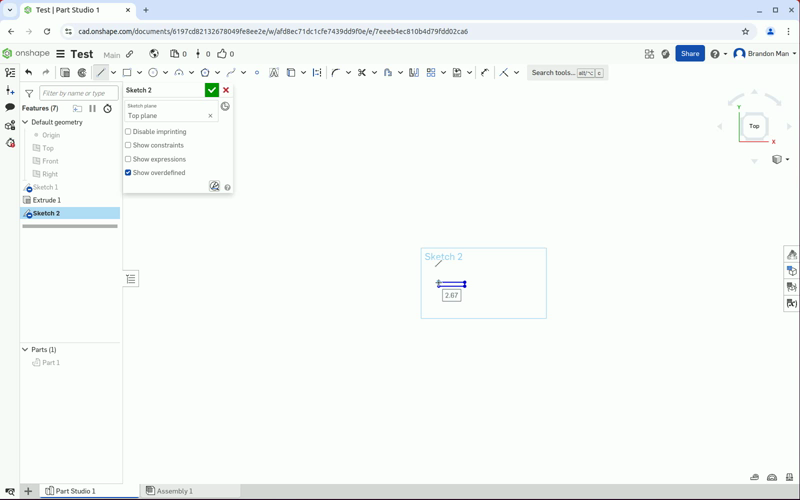
scroll(-6)
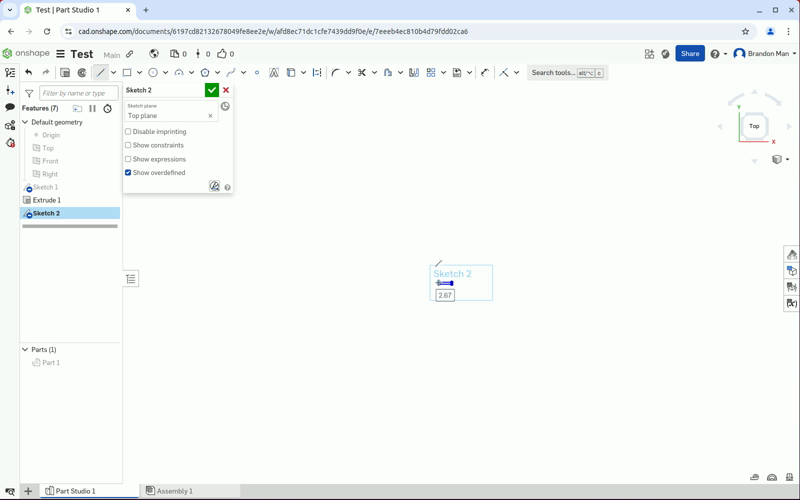
key_up(shift)
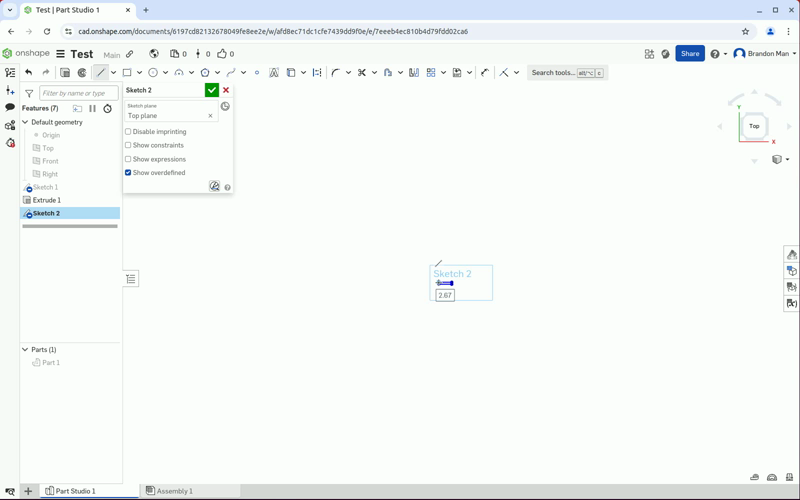
mouse_move(468, 282)
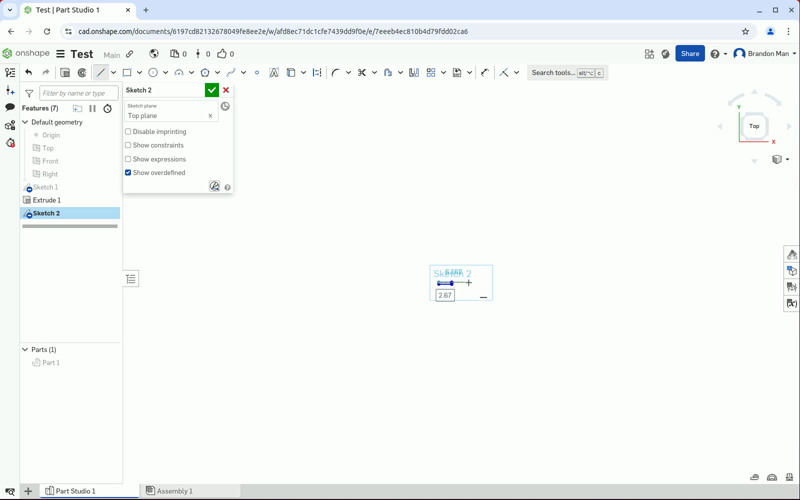
key_down(shift)
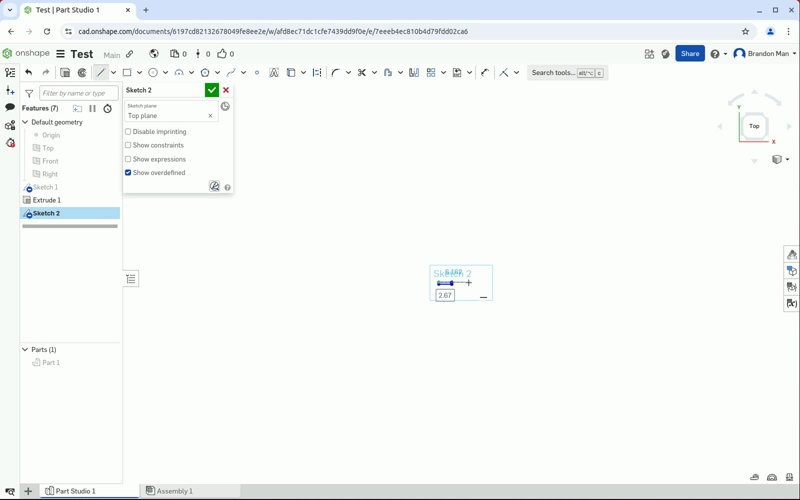
mouse_move(438, 284)
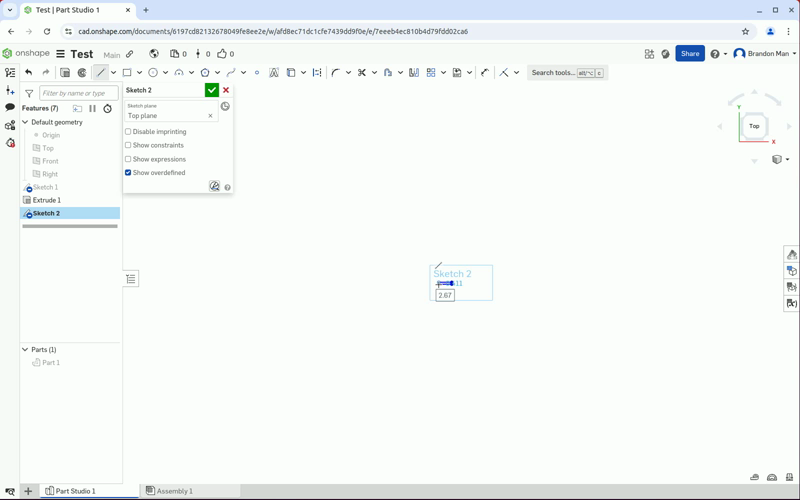
scroll(6)
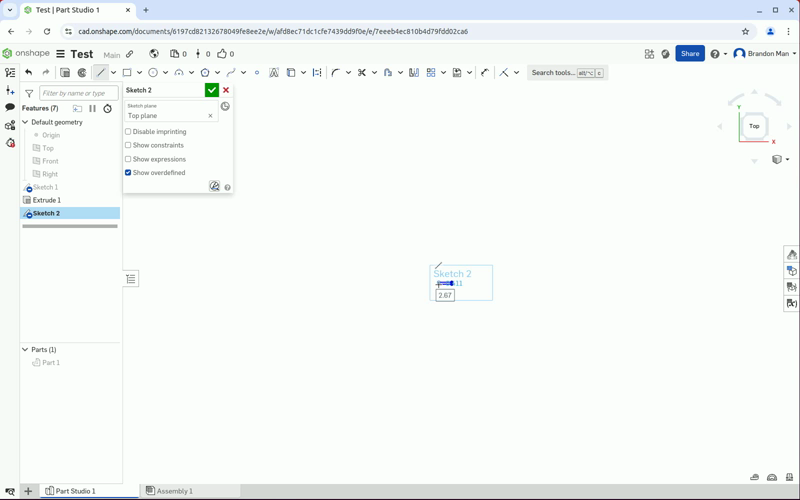
scroll(6)
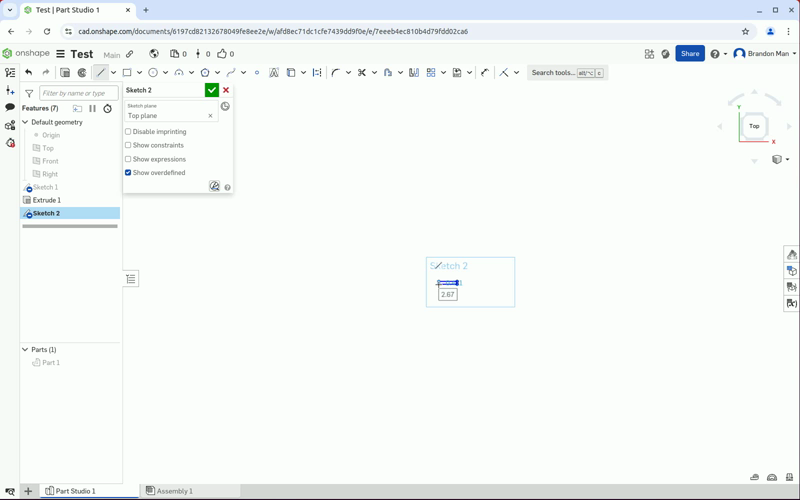
scroll(6)
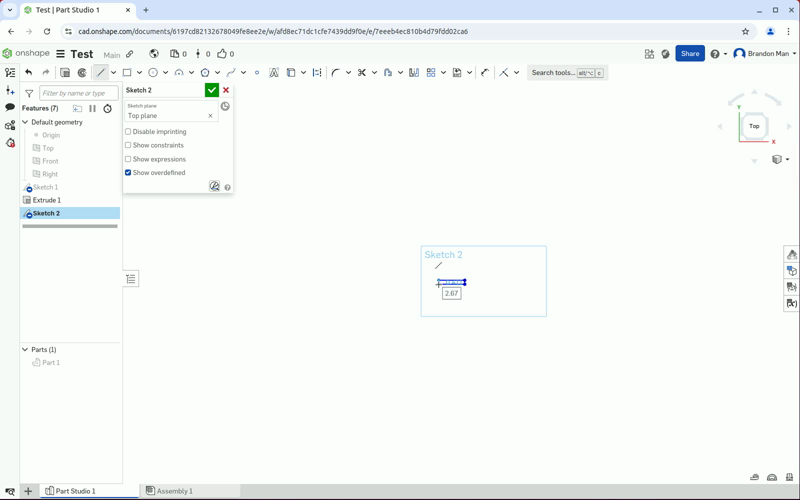
scroll(6)
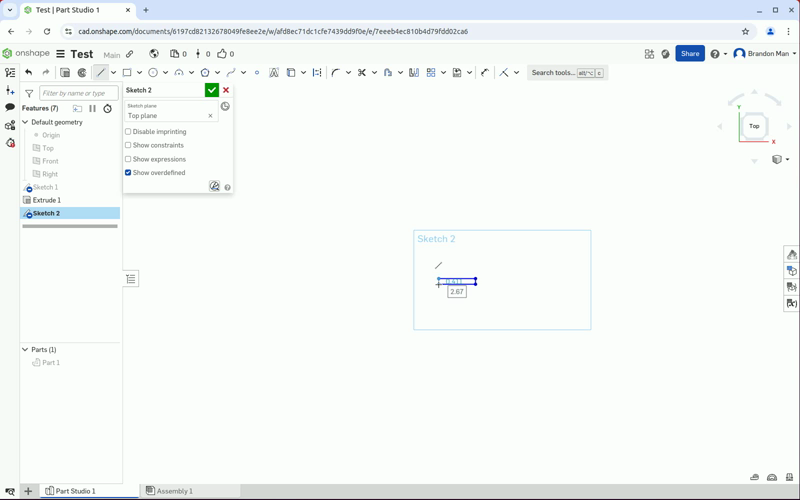
scroll(6)
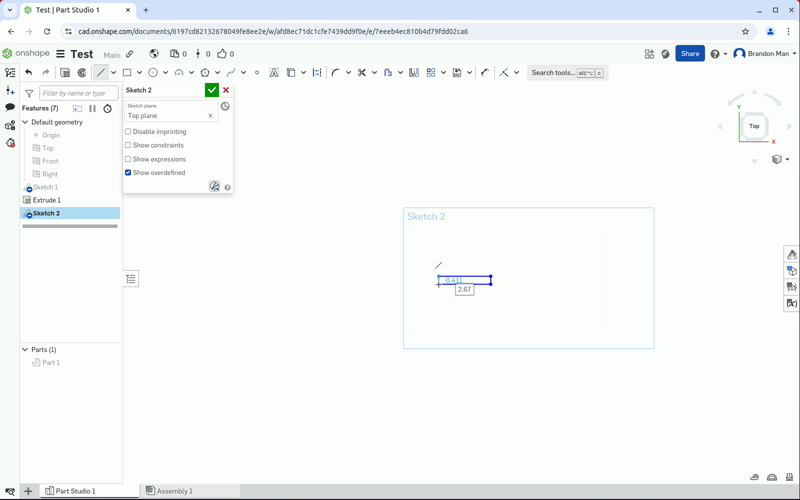
scroll(6)
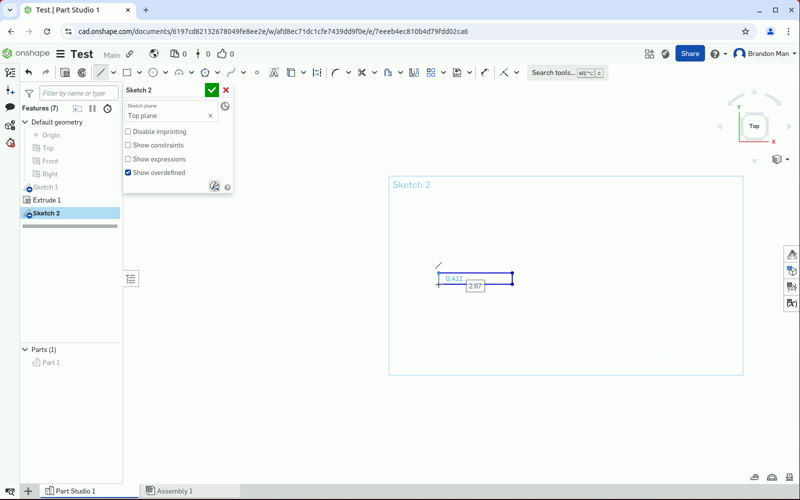
scroll(6)
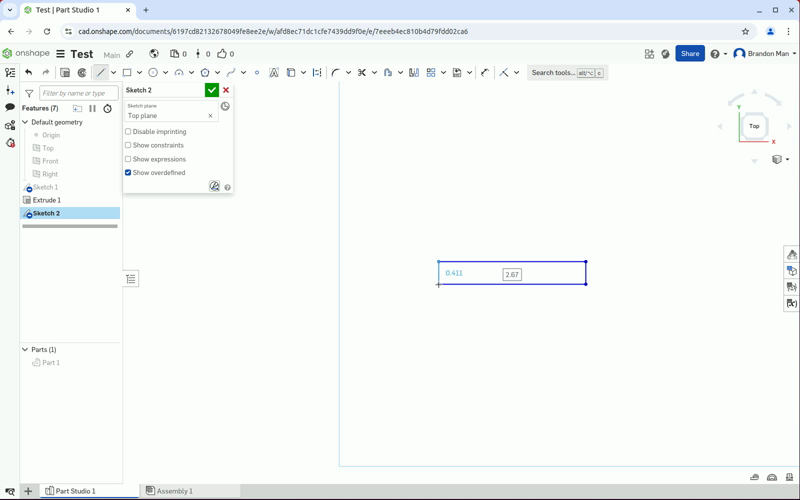
key_up(shift)
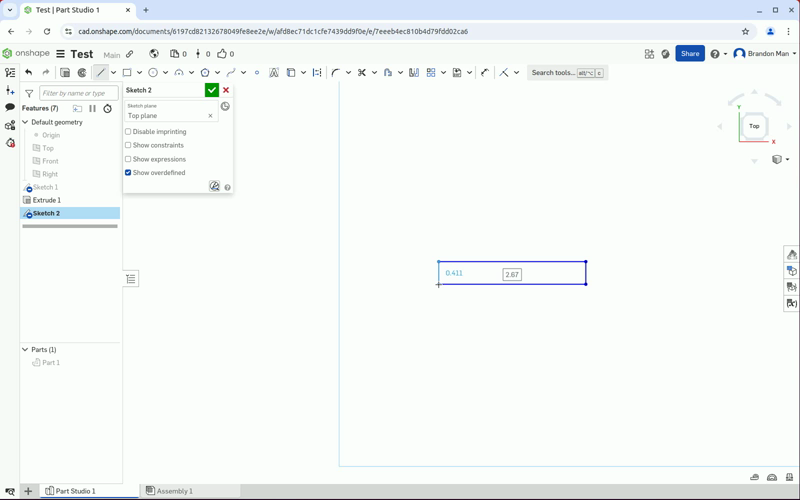
click(438, 284)
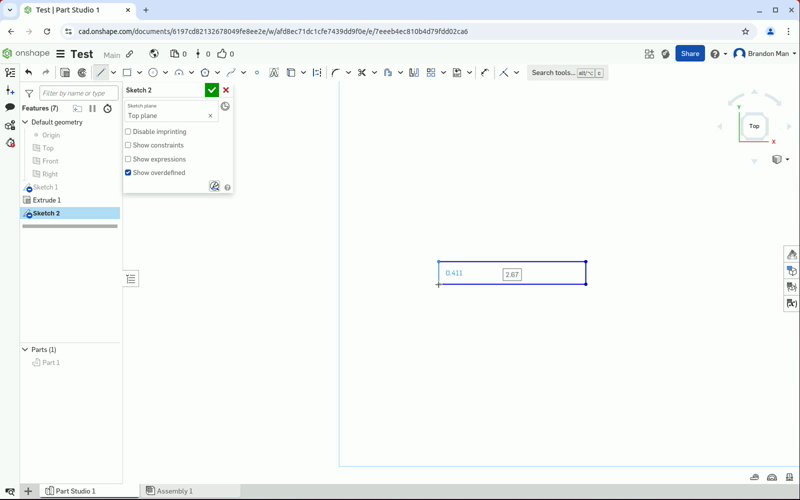
scroll(-6)
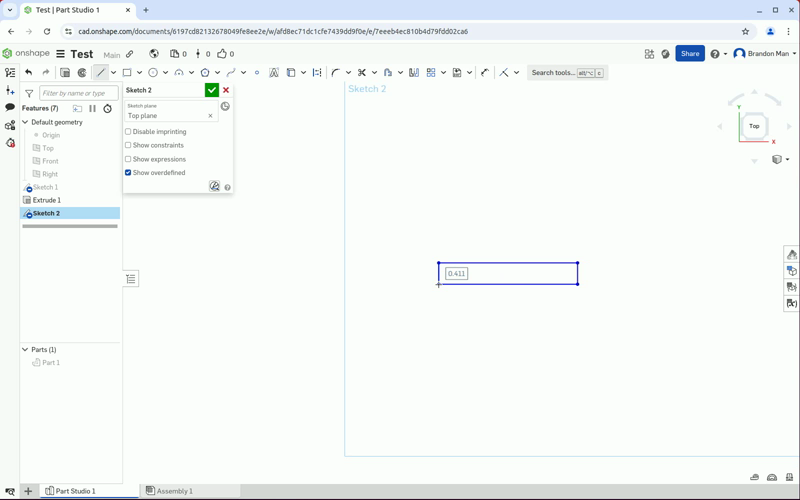
scroll(-6)
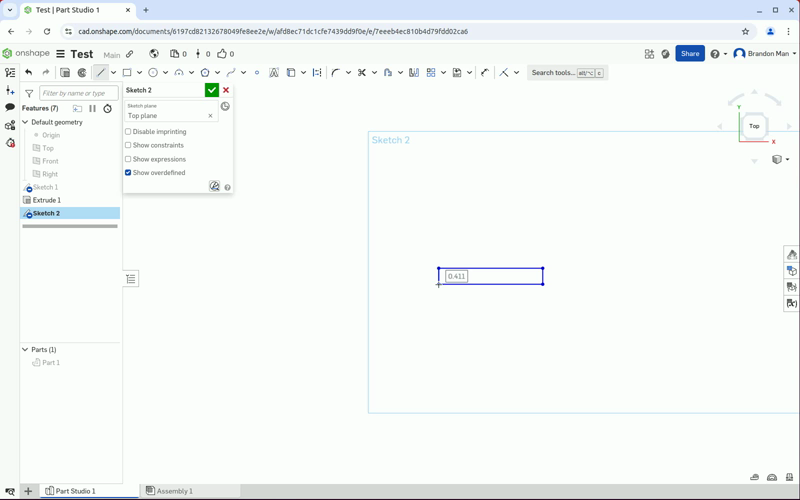
scroll(-6)
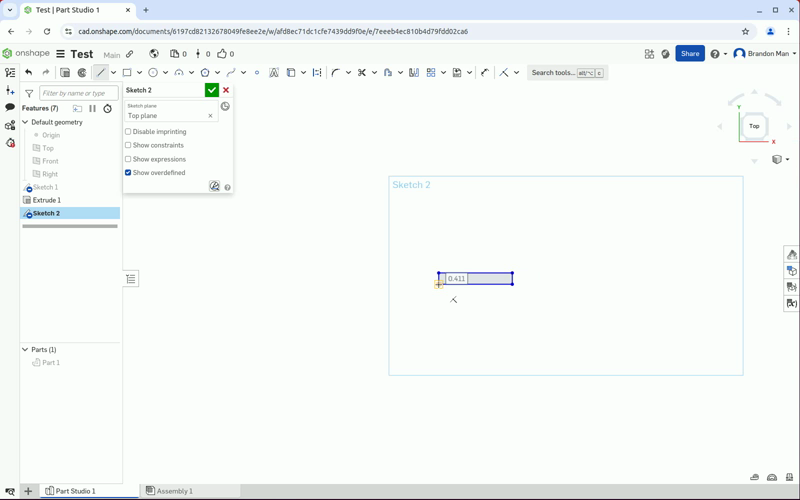
scroll(-6)
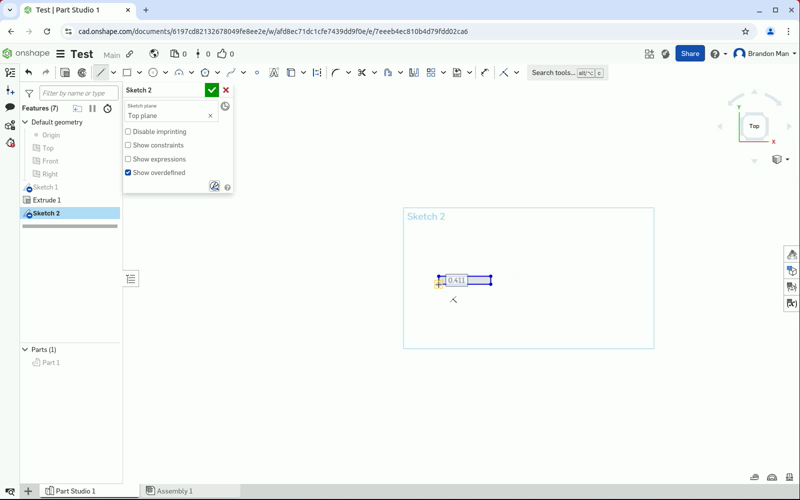
scroll(-6)
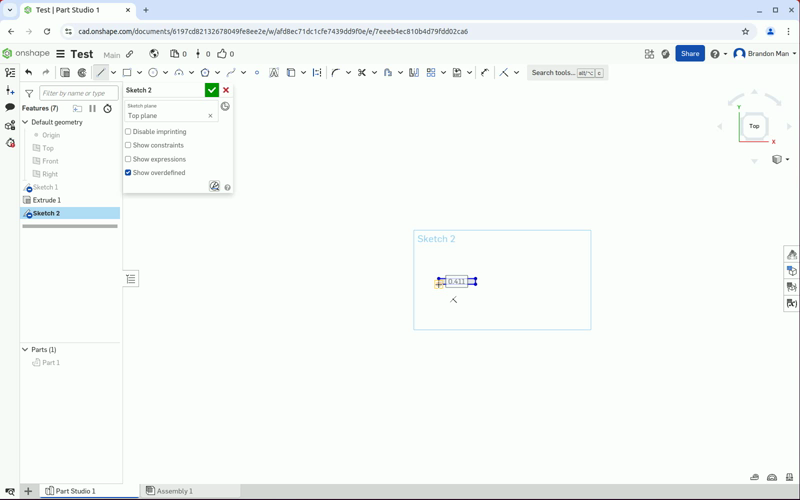
scroll(-6)
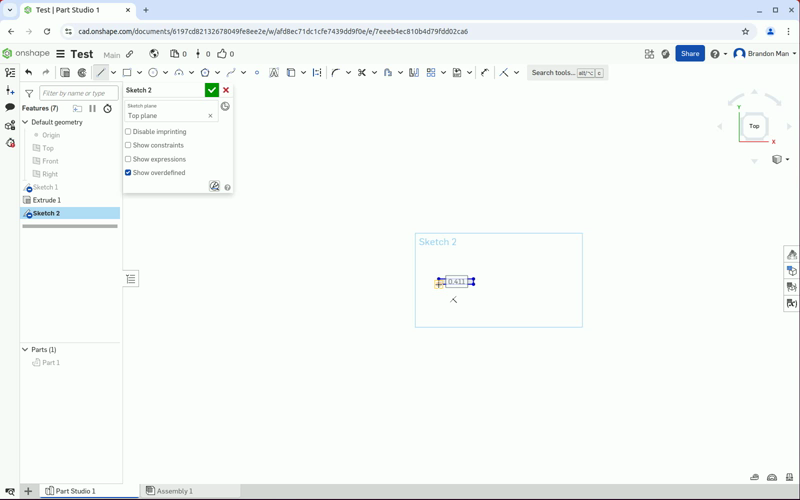
scroll(-6)
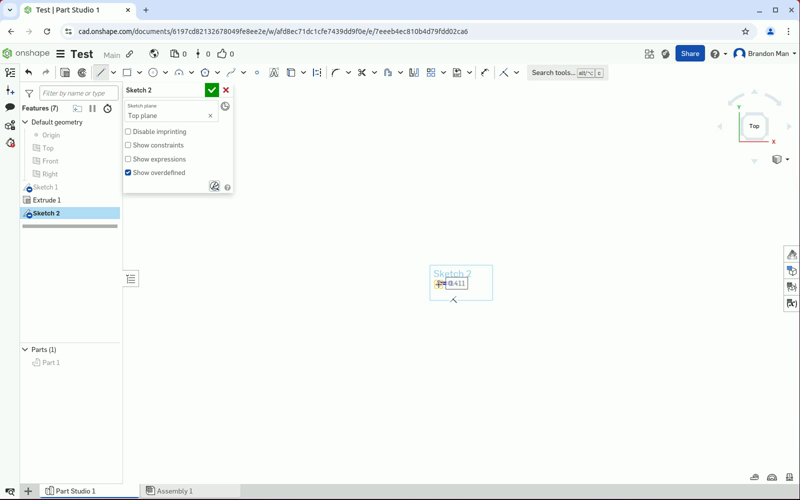
key(esc)
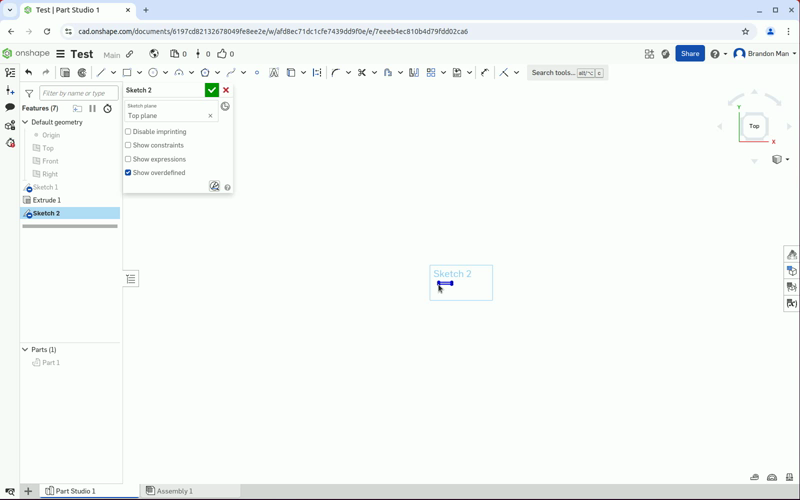
mouse_move(440, 282)
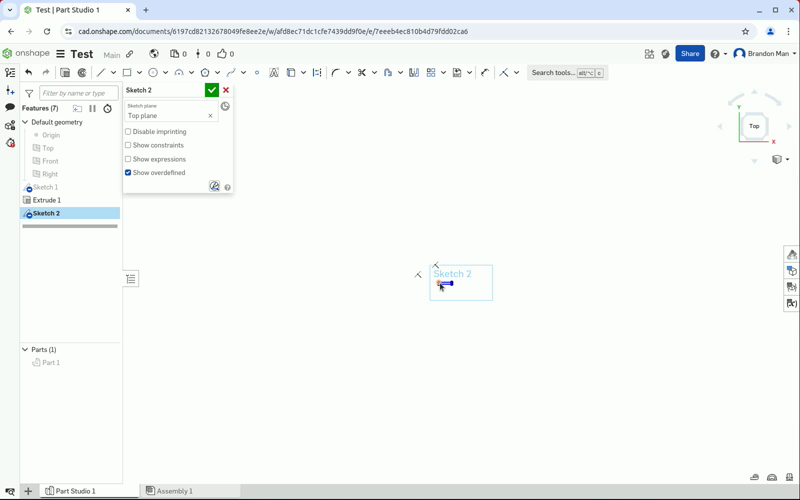
scroll(6)
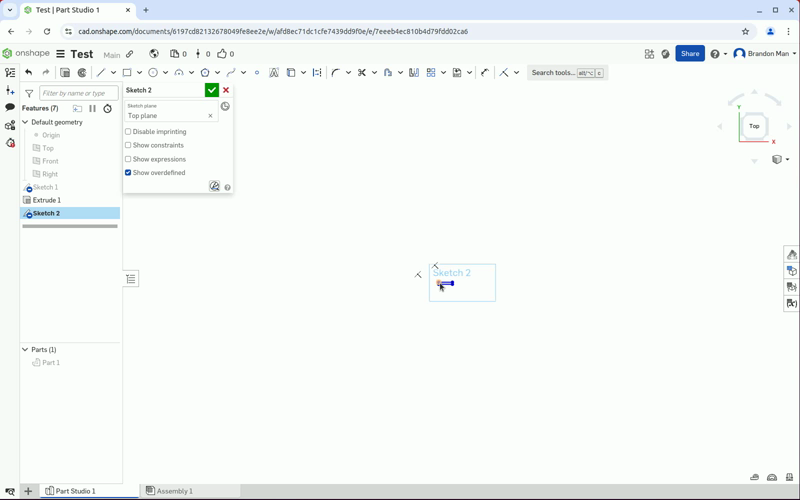
scroll(6)
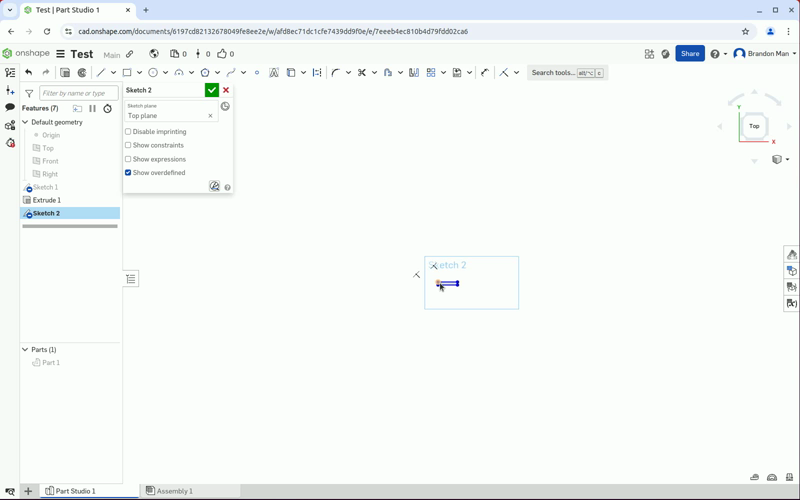
scroll(6)
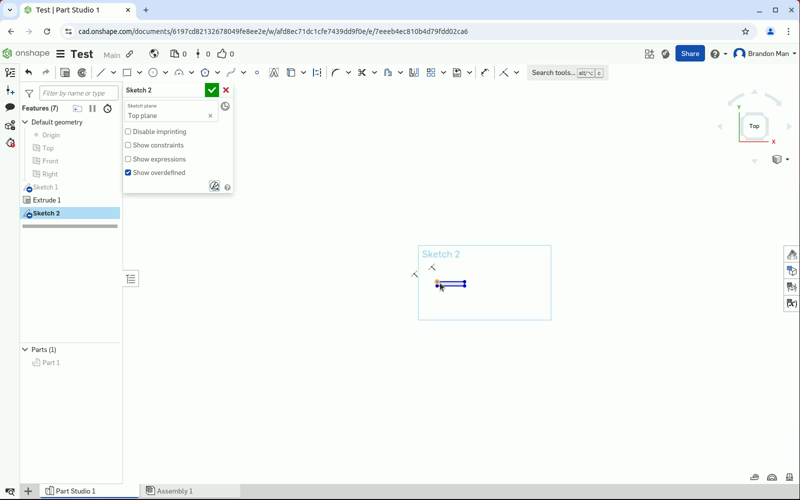
scroll(6)
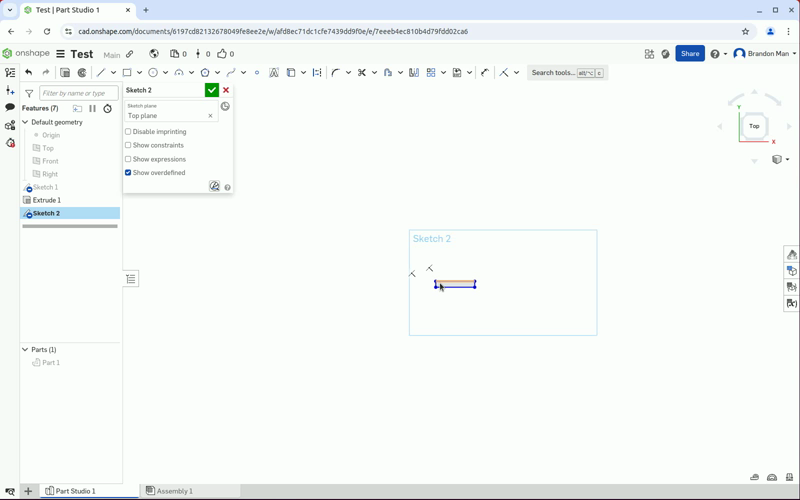
scroll(6)
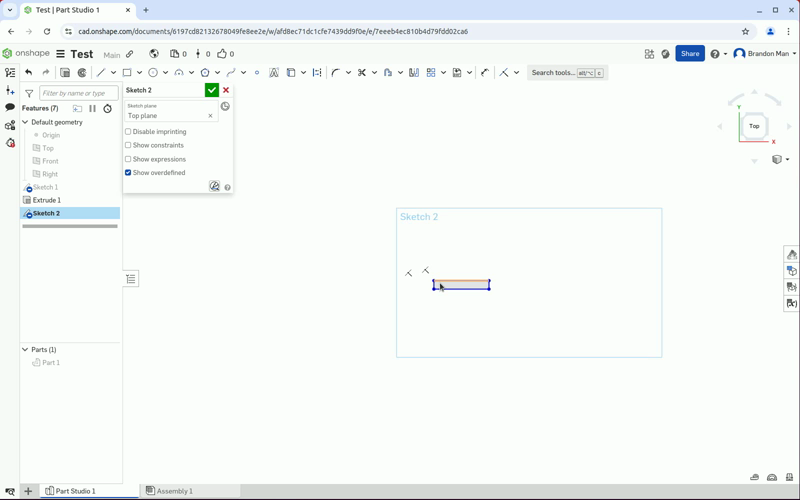
scroll(6)
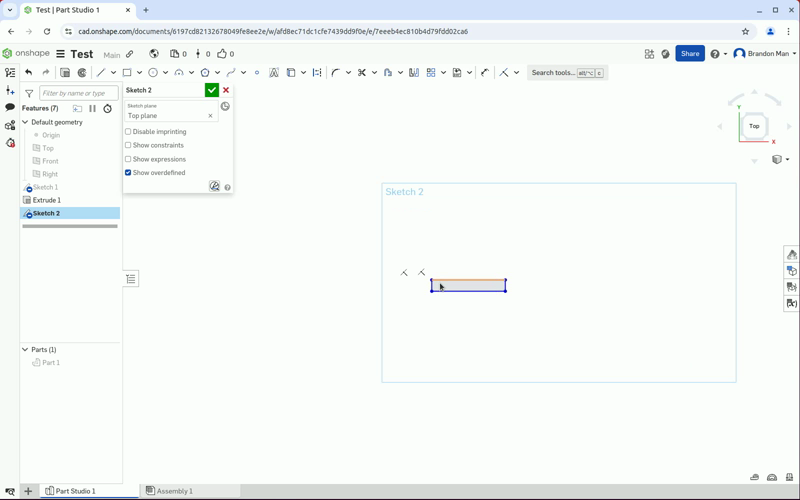
scroll(6)
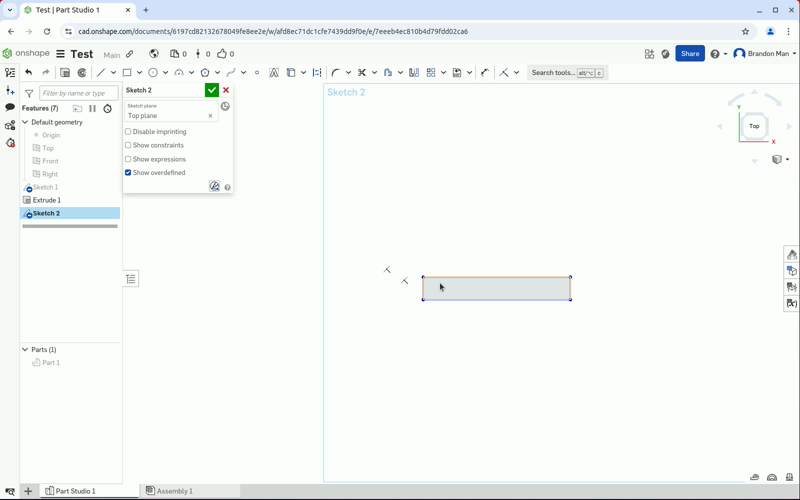
click(440, 282)
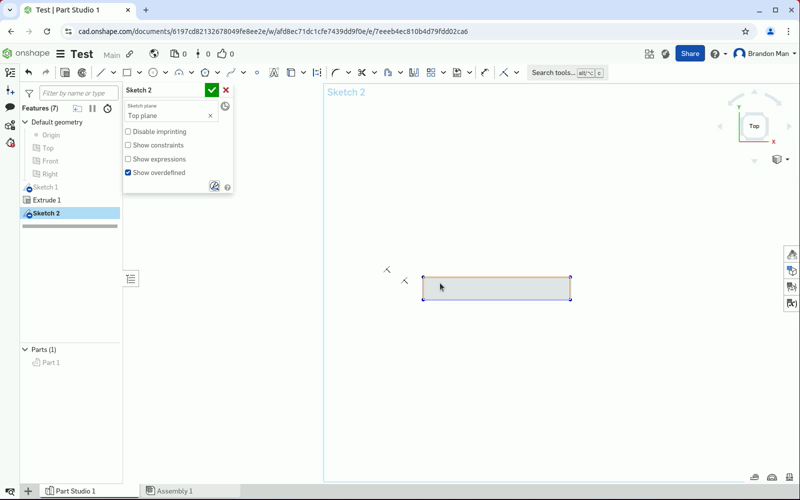
scroll(-6)
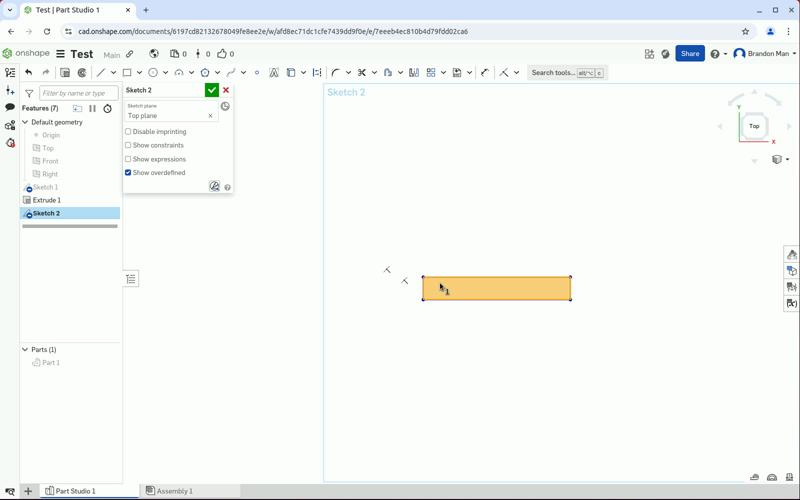
scroll(-6)
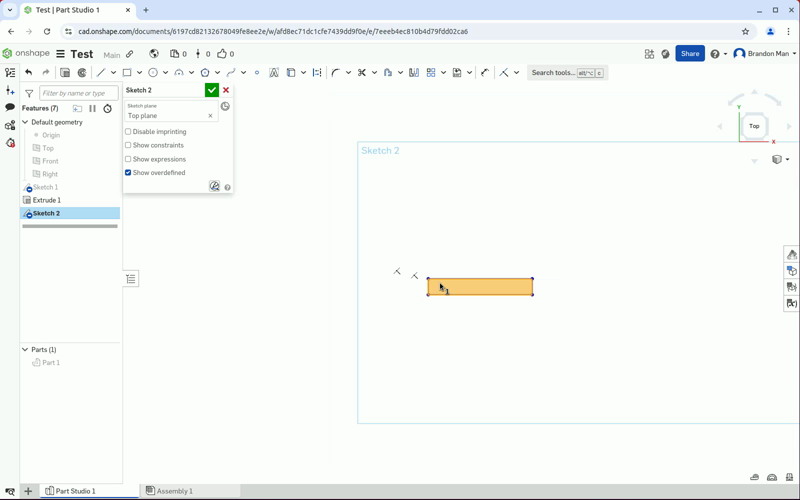
scroll(-6)
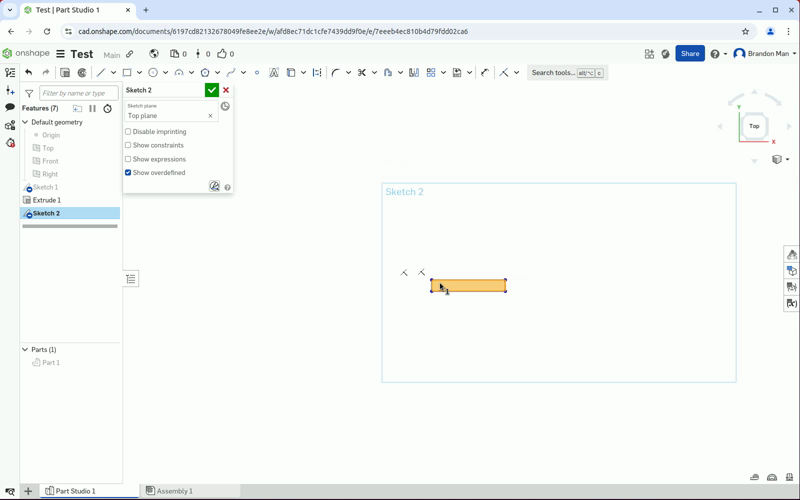
scroll(-6)
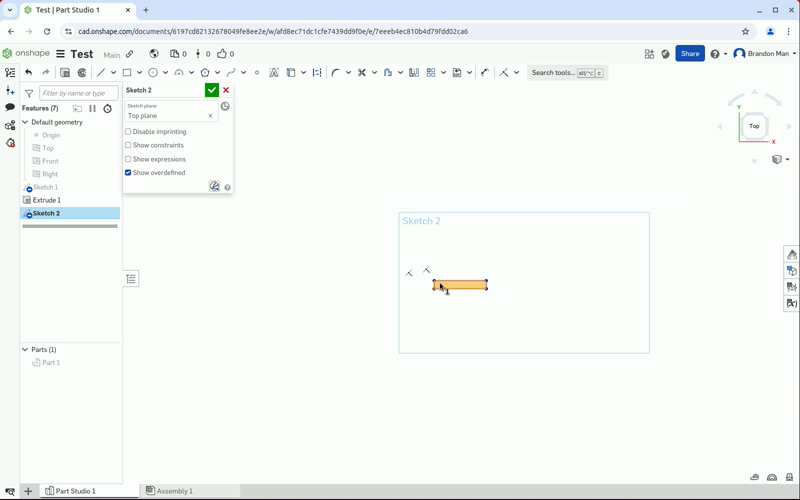
scroll(-6)
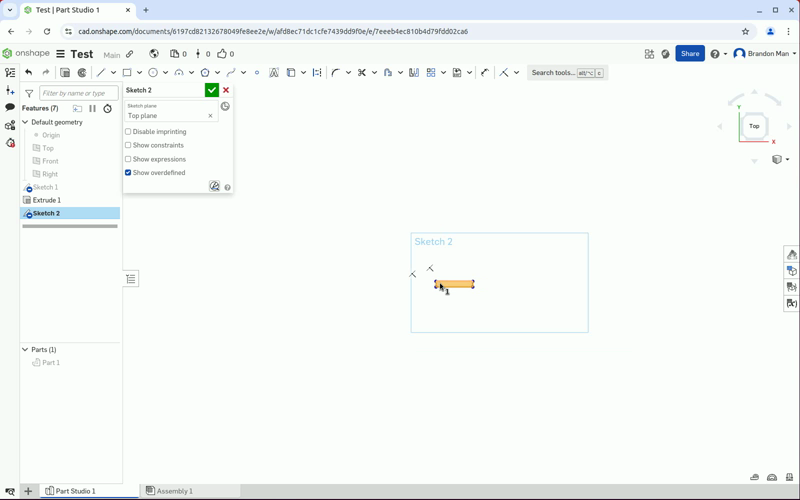
scroll(-6)
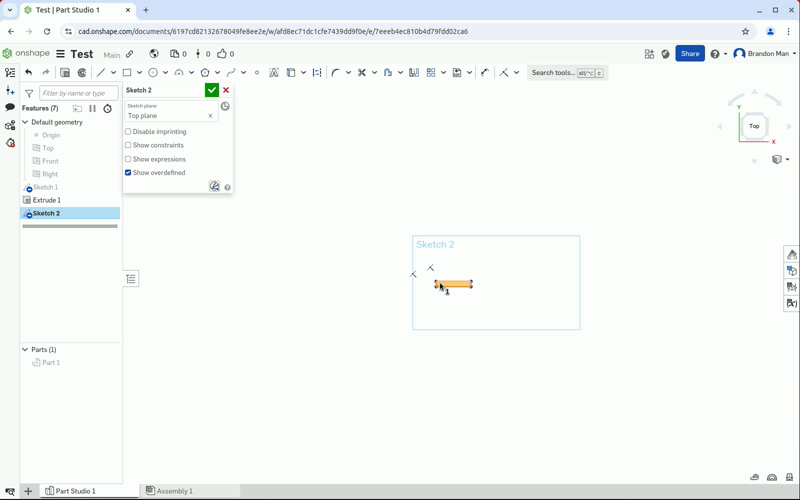
scroll(-6)
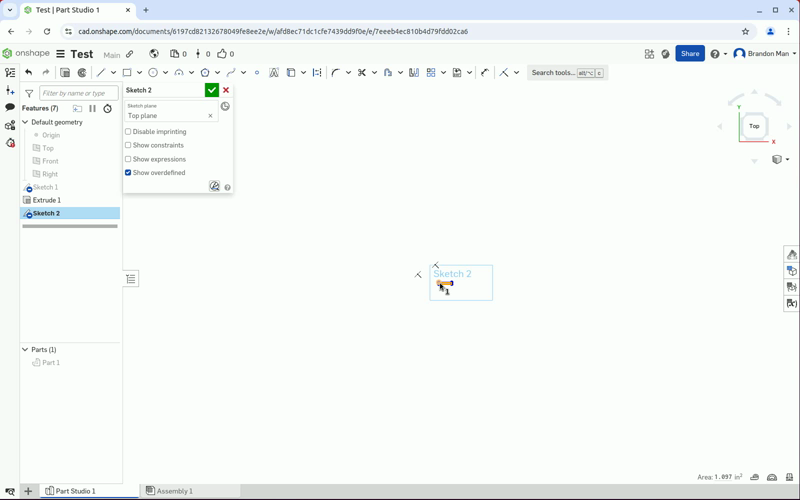
mouse_move(73, 352)
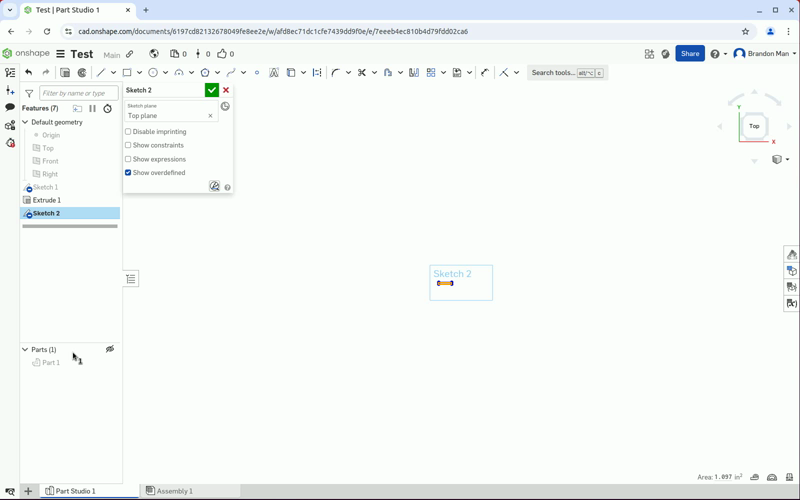
key(shift+y)
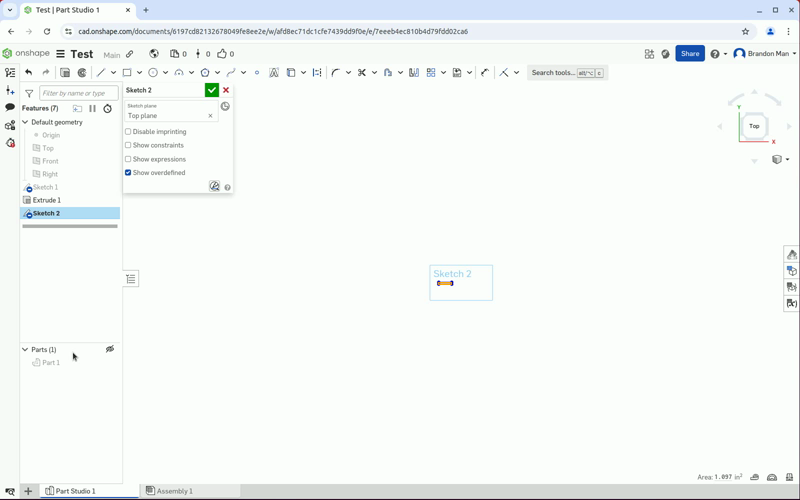
key(shift+e)
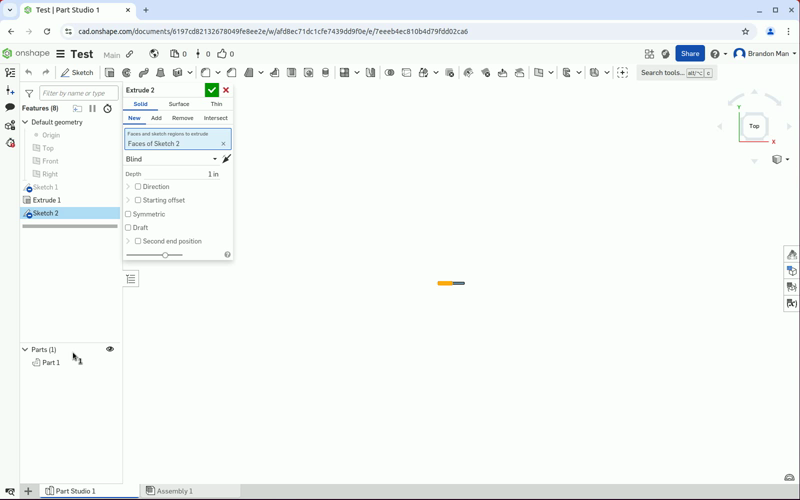
mouse_move(143, 106)
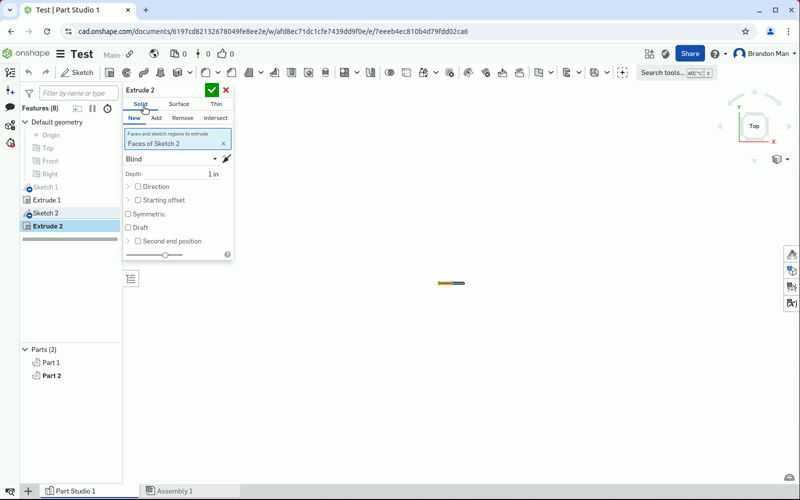
click(143, 106)
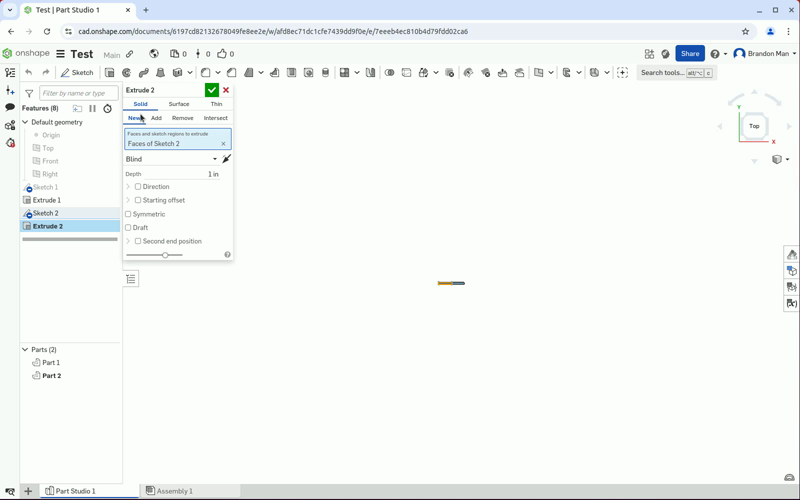
mouse_move(137, 120)
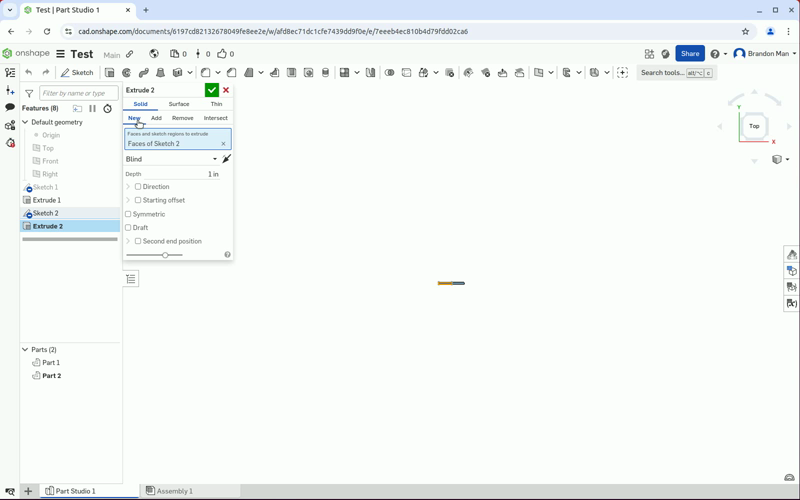
click(137, 120)
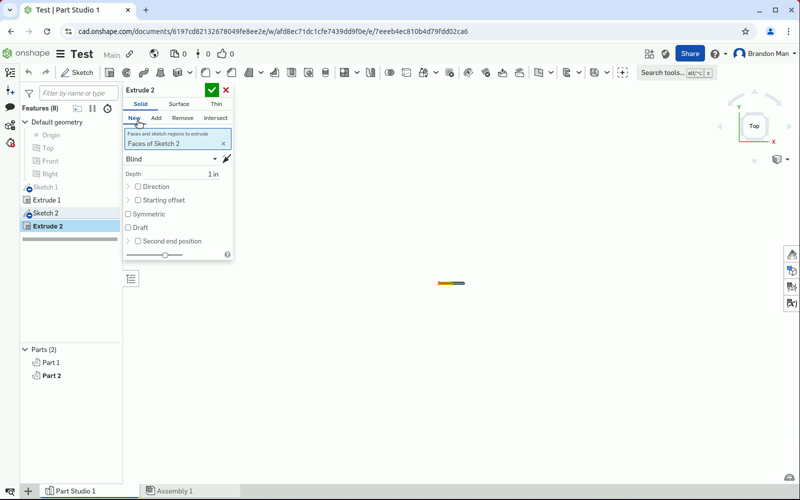
key(tab, 4)
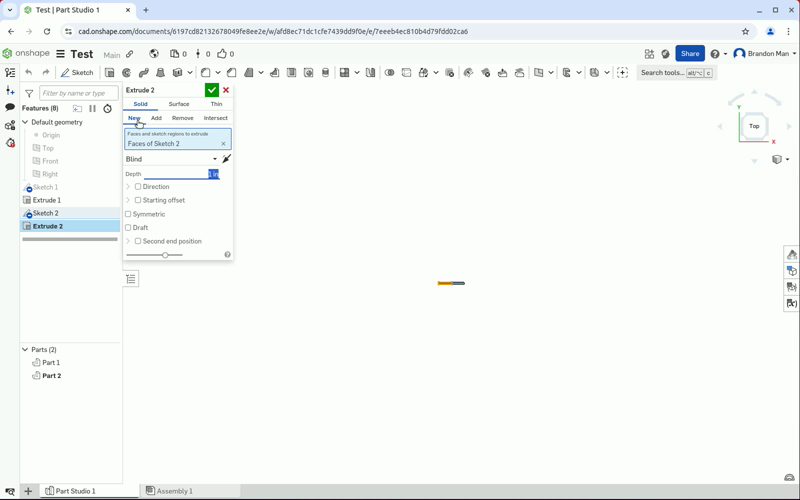
text(-14.202)
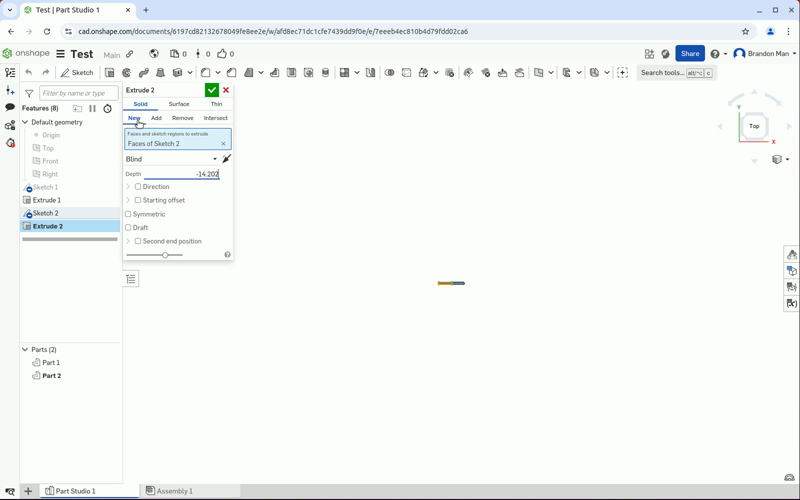
key(enter)
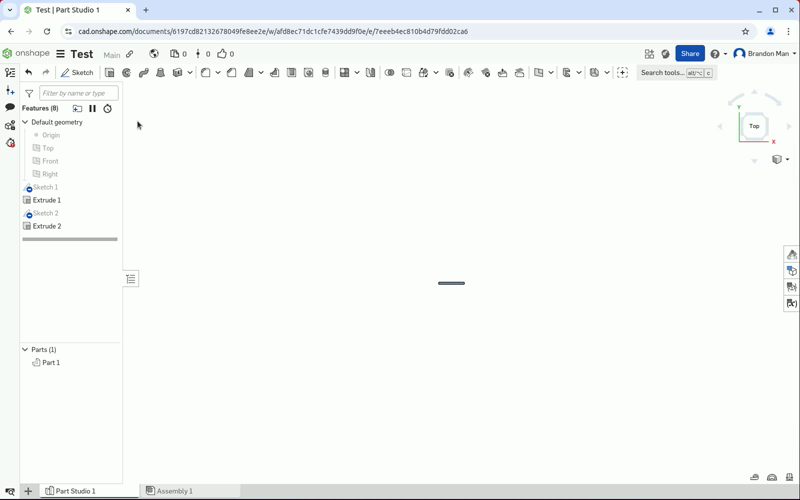
key(shift+h)
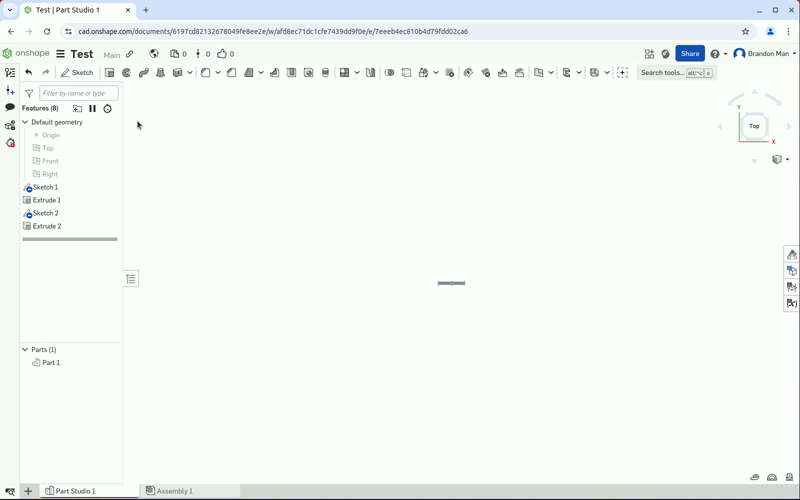
key(shift+h)
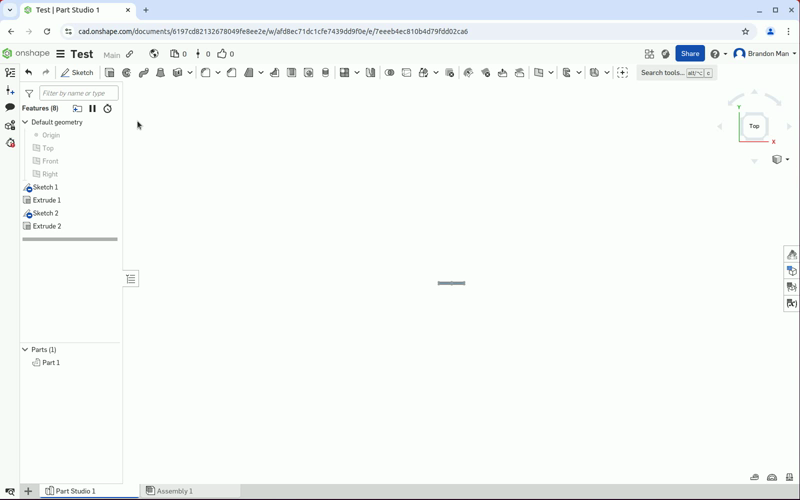
key(shift+7)
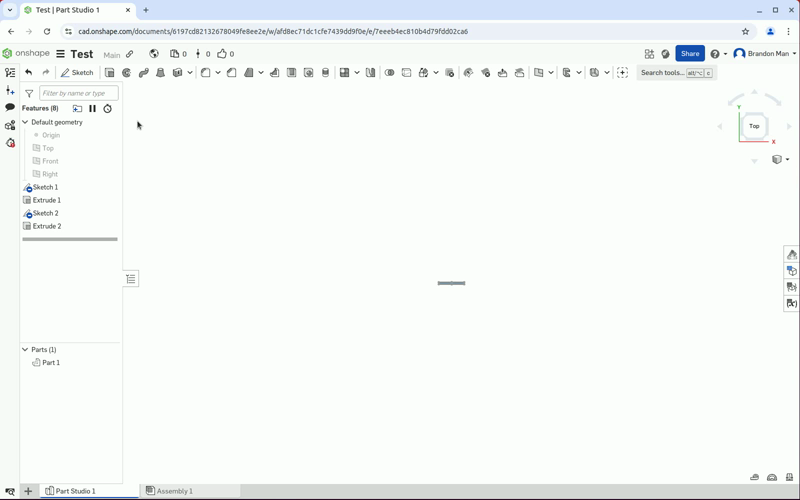
key(up, 3)
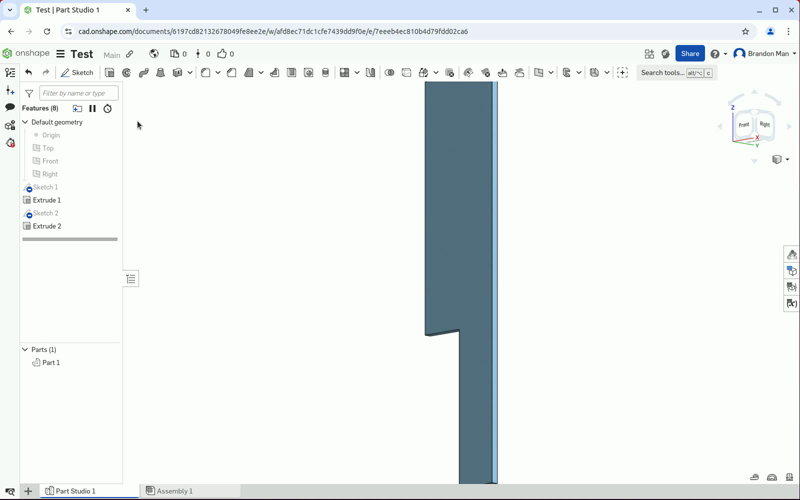
key(left, 3)
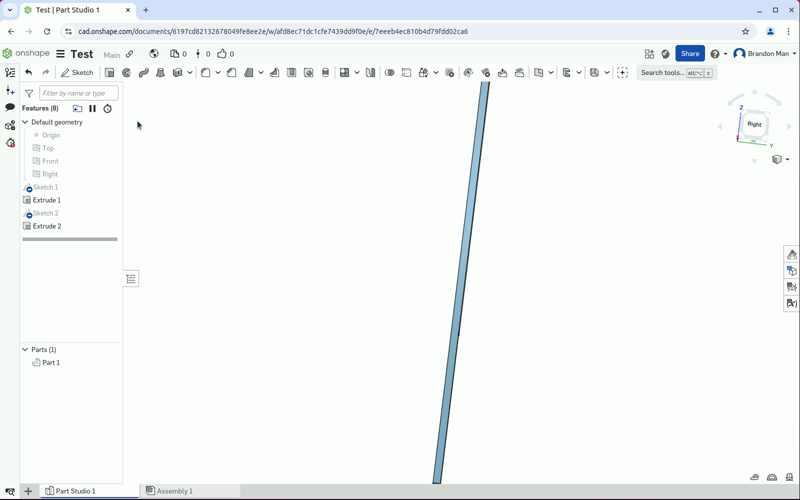
key(right, 3)
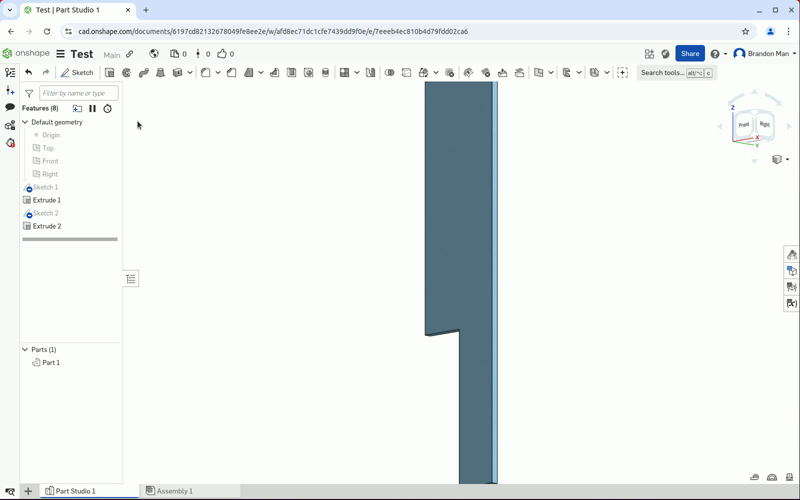
key(down, 3)
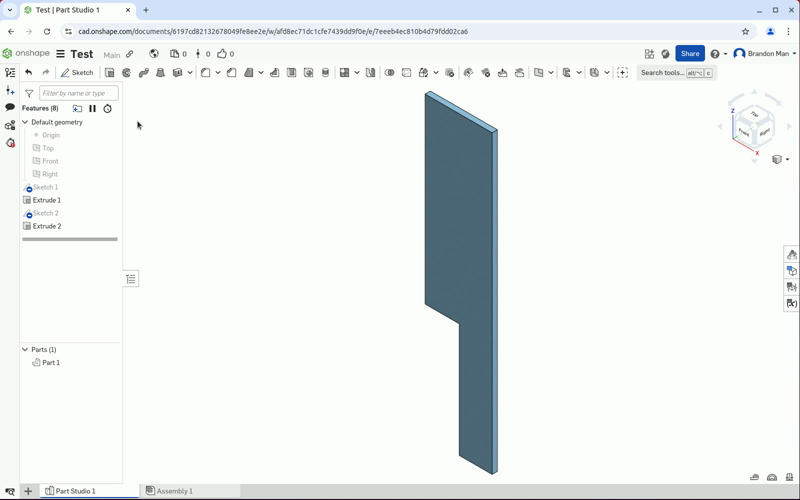
mouse_move(73, 189)
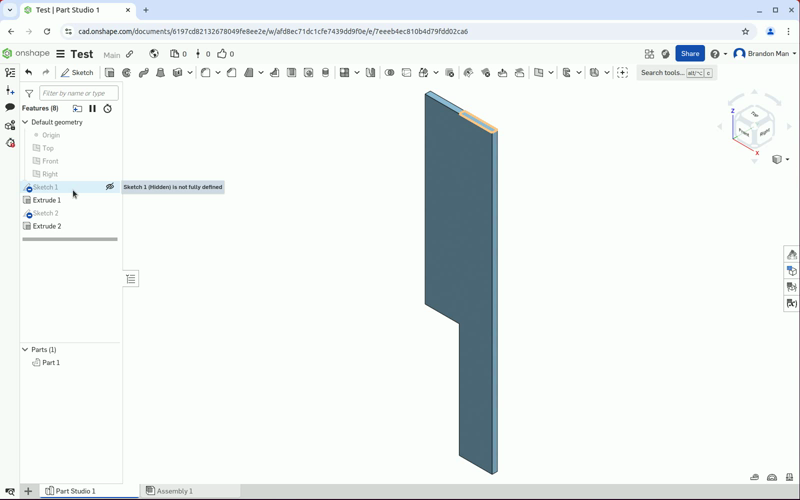
click(73, 189)